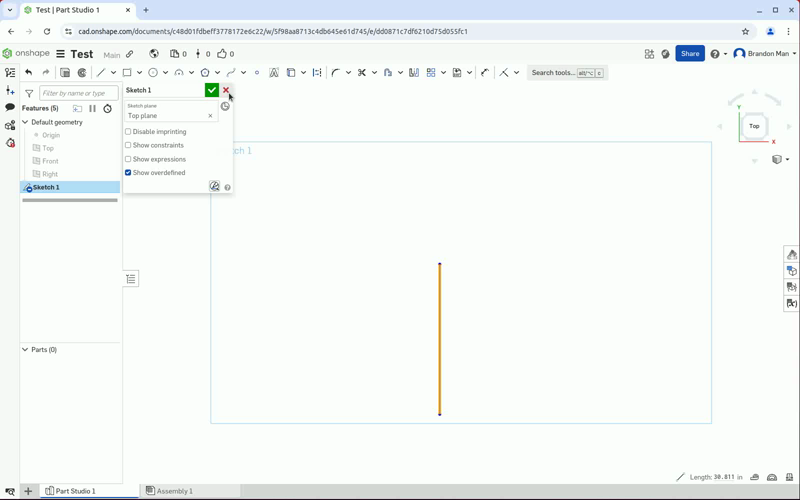
key(shift+h)
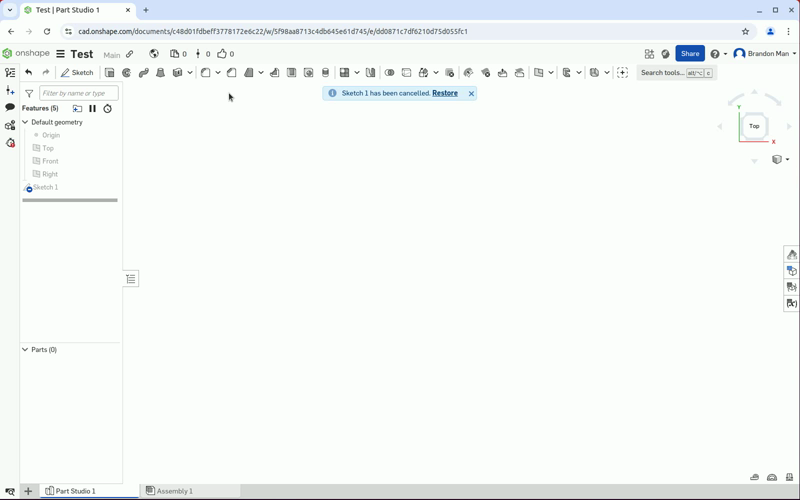
mouse_move(73, 352)
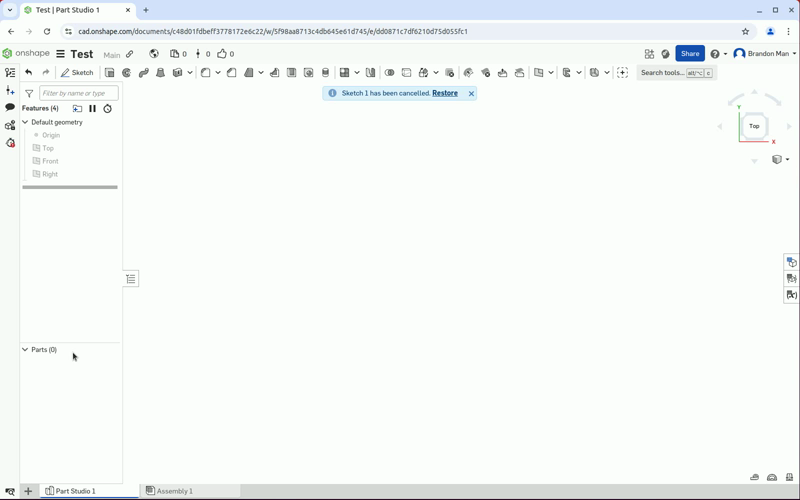
key(y)
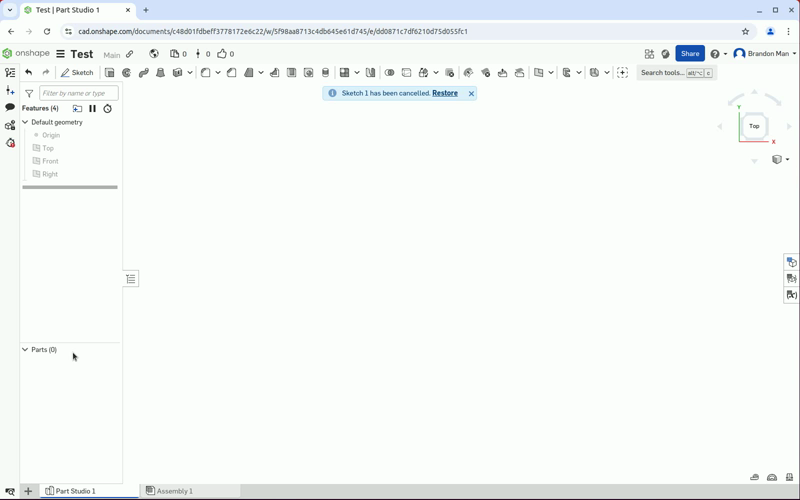
key(shift+p)
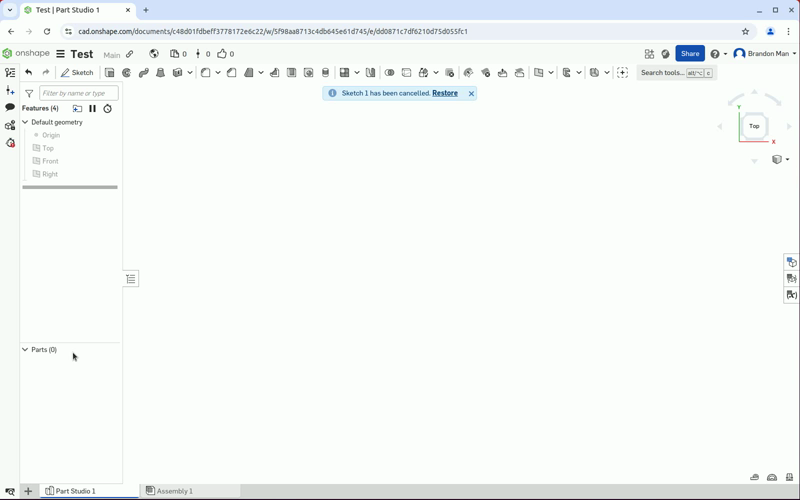
key(space)
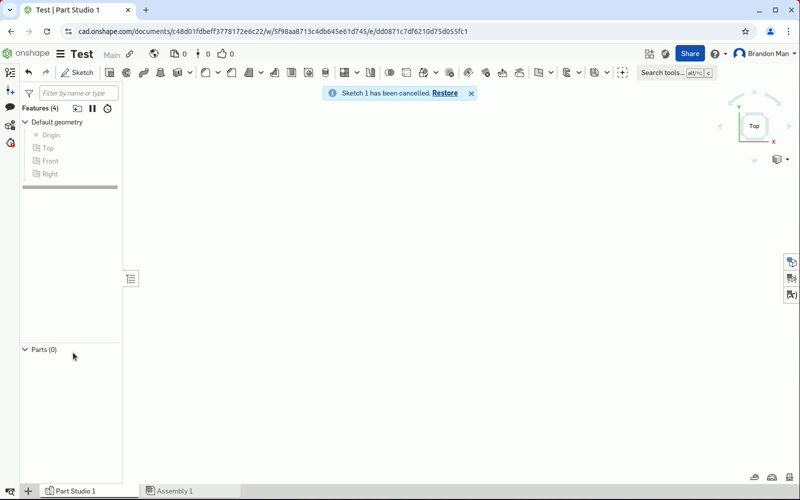
key_down(shift)
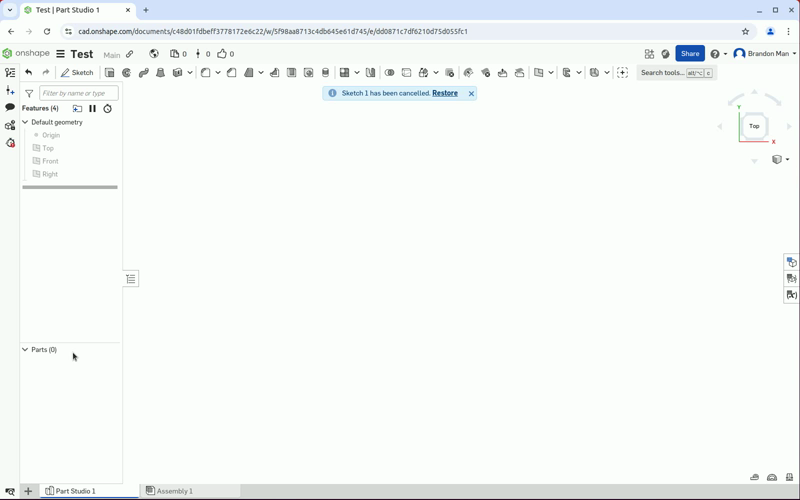
key(up)
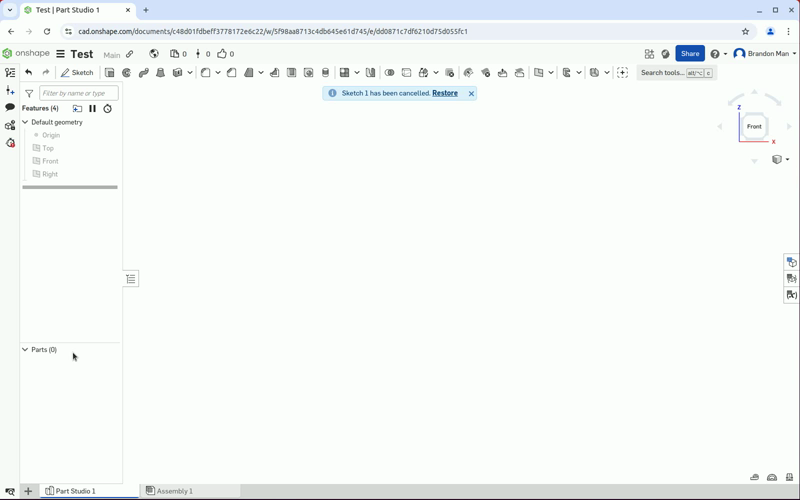
key_up(shift)
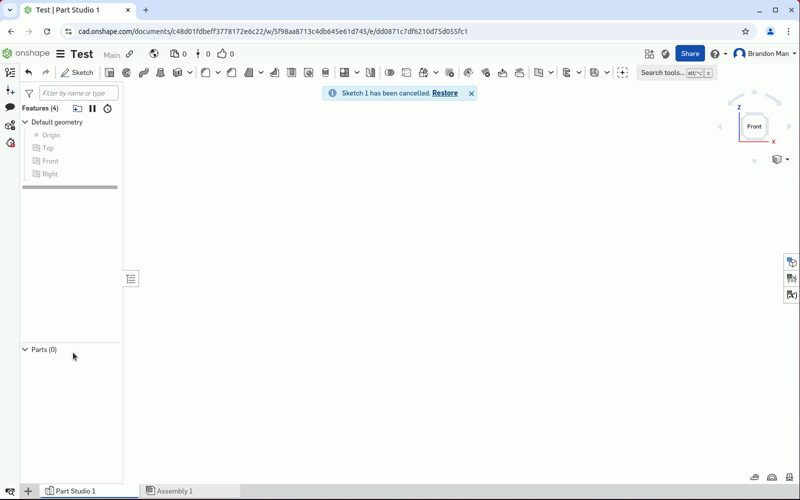
mouse_move(73, 352)
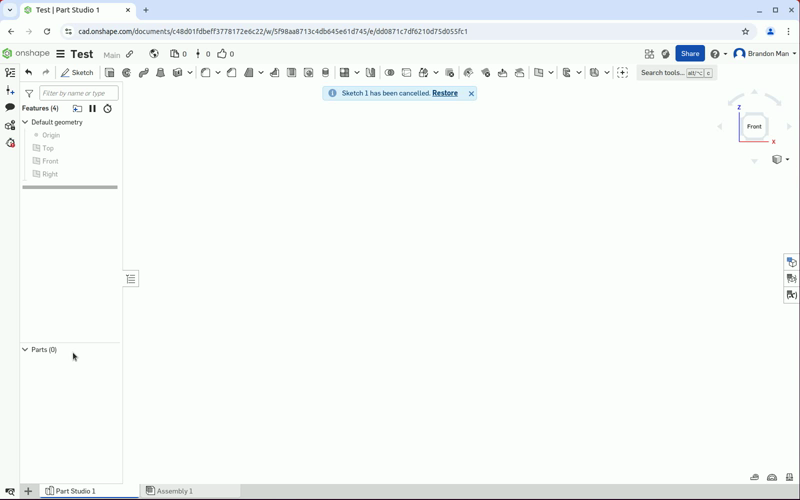
key(shift+y)
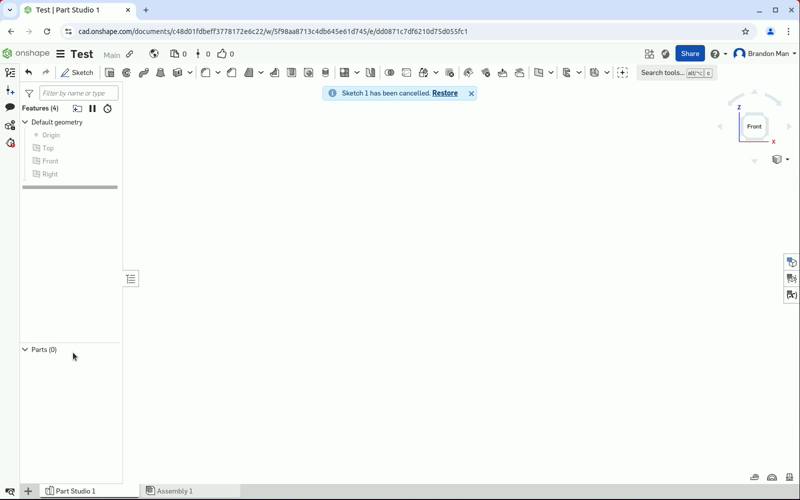
key(shift+s)
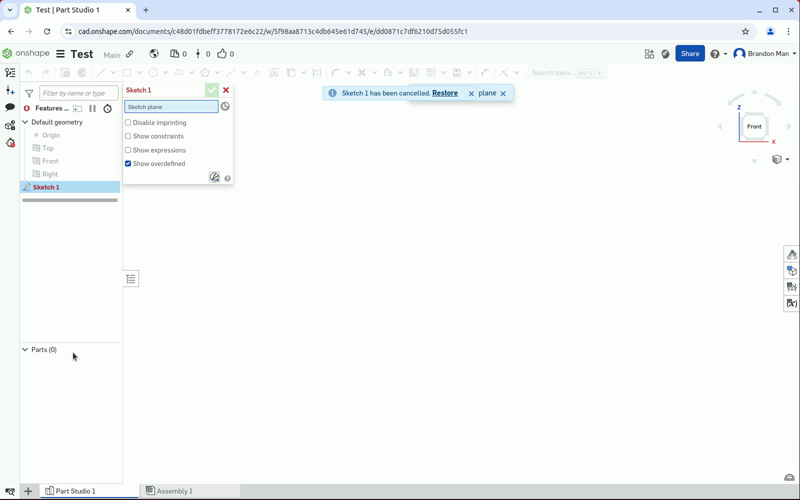
mouse_move(73, 163)
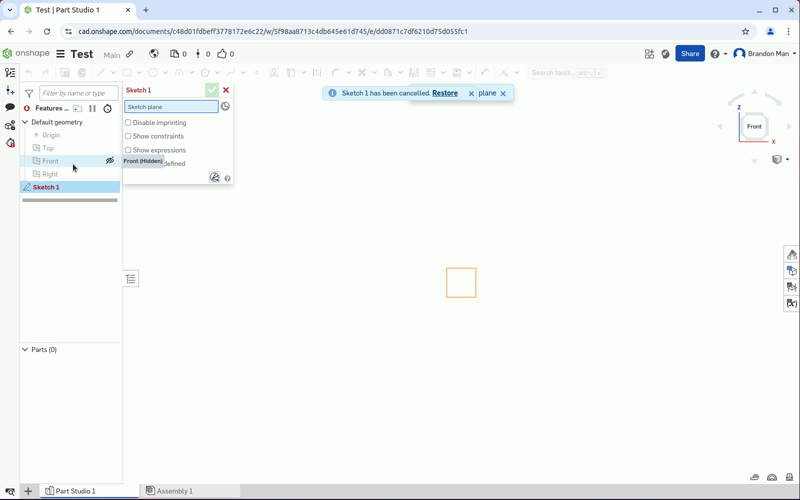
click(73, 163)
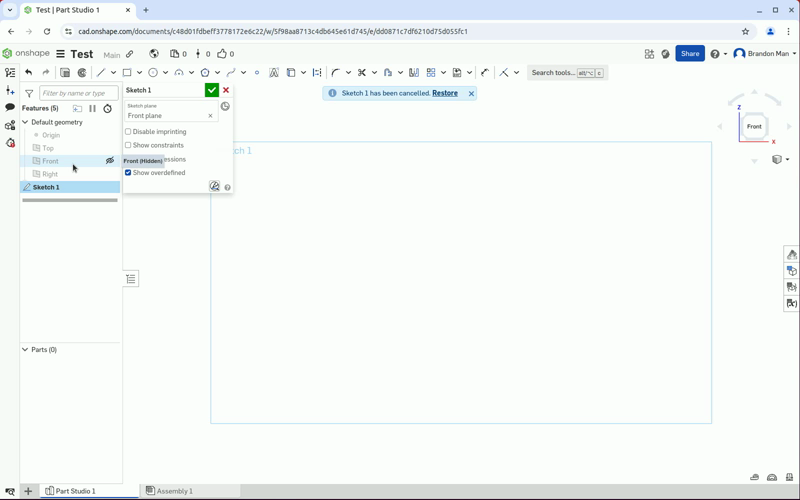
mouse_move(73, 352)
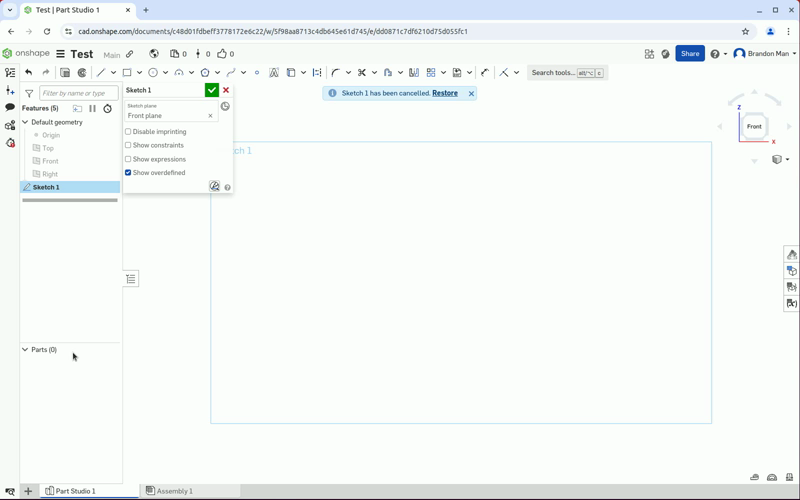
key(y)
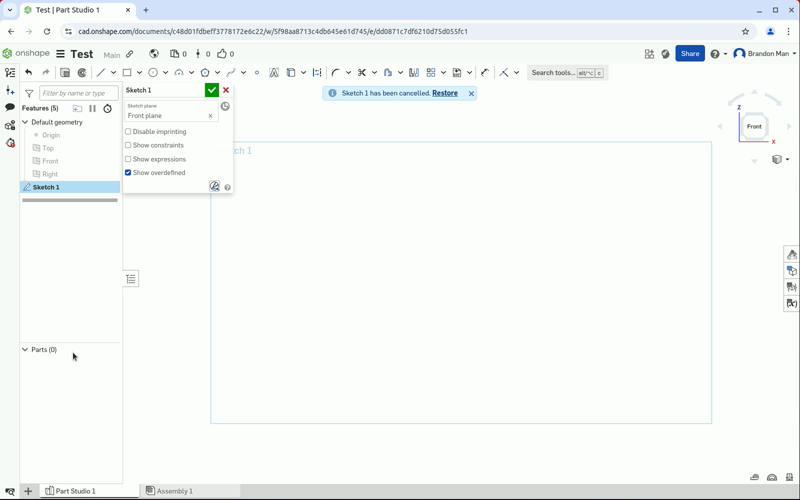
key(a)
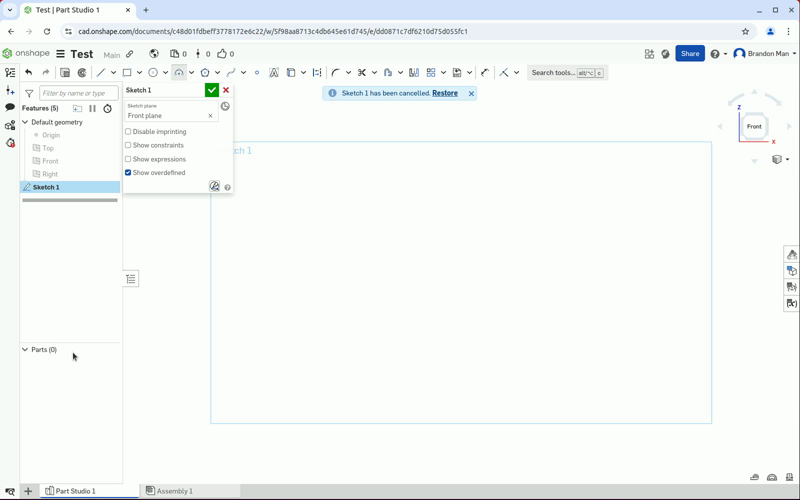
key_down(shift)
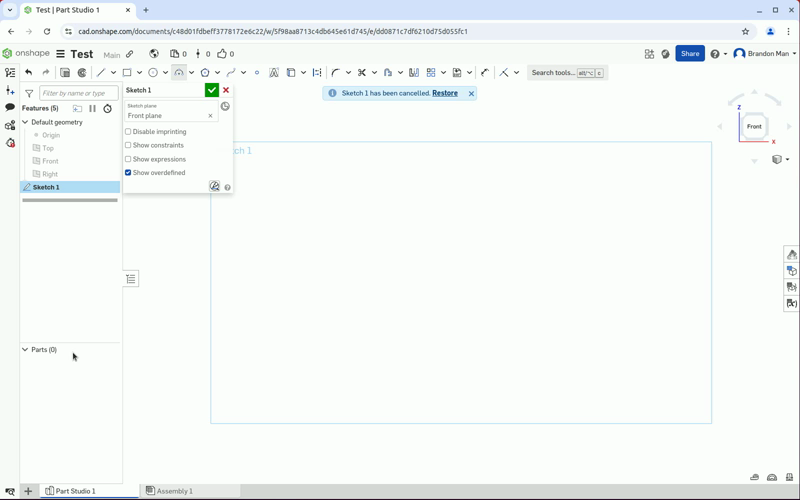
mouse_move(422, 179)
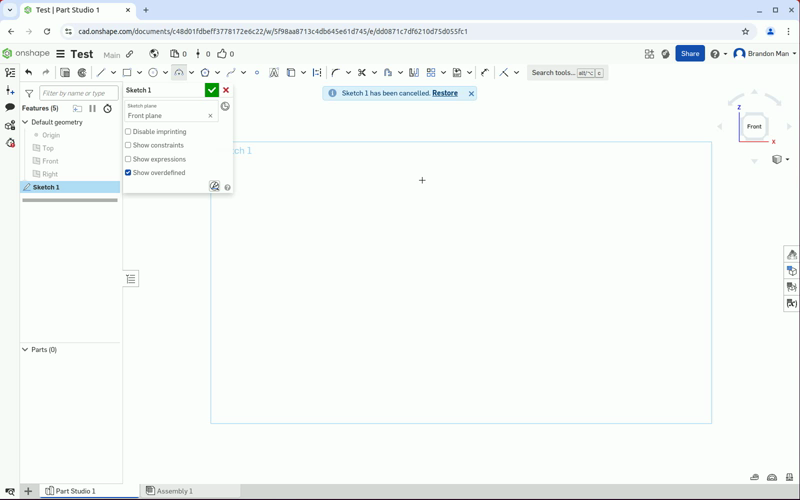
click(422, 179)
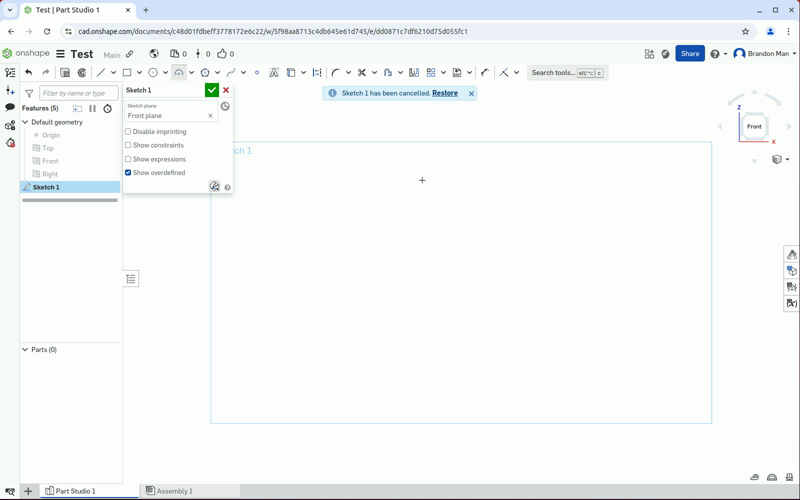
key_up(shift)
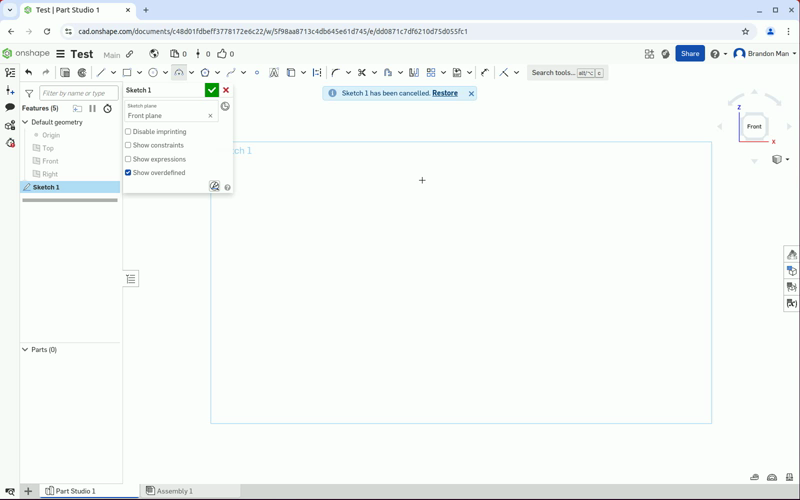
key_down(shift)
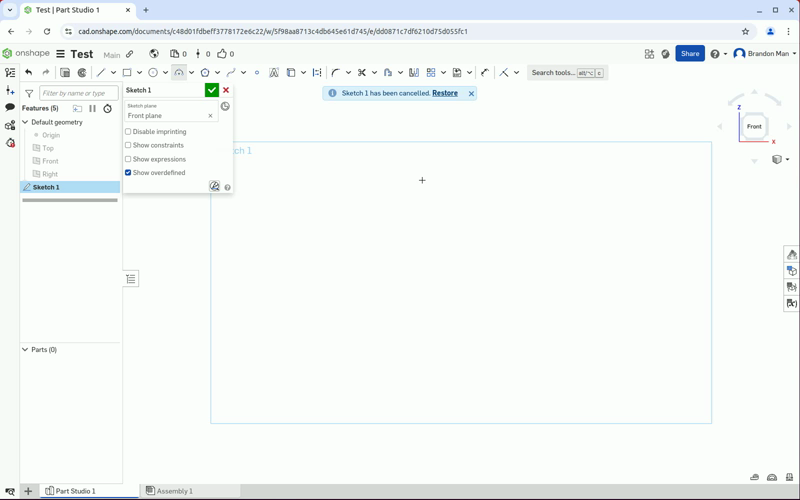
mouse_move(498, 179)
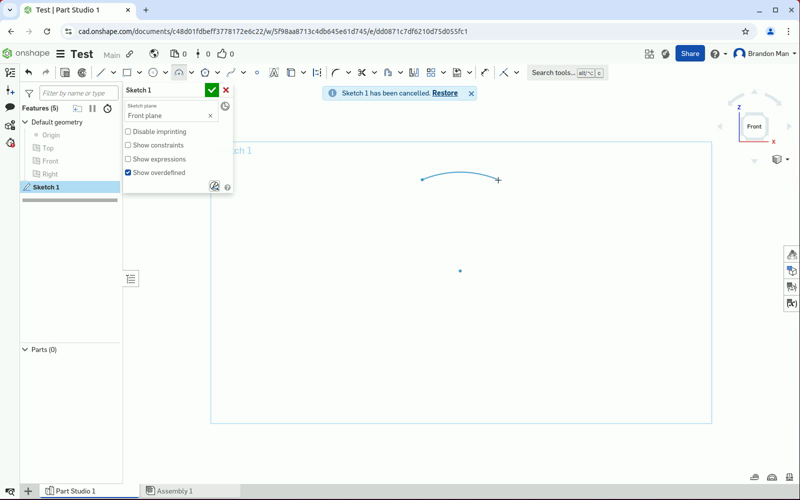
click(498, 179)
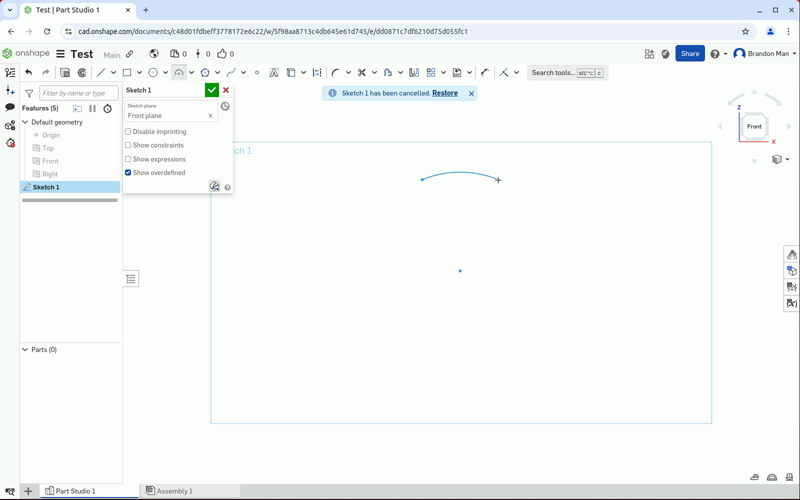
mouse_move(460, 390)
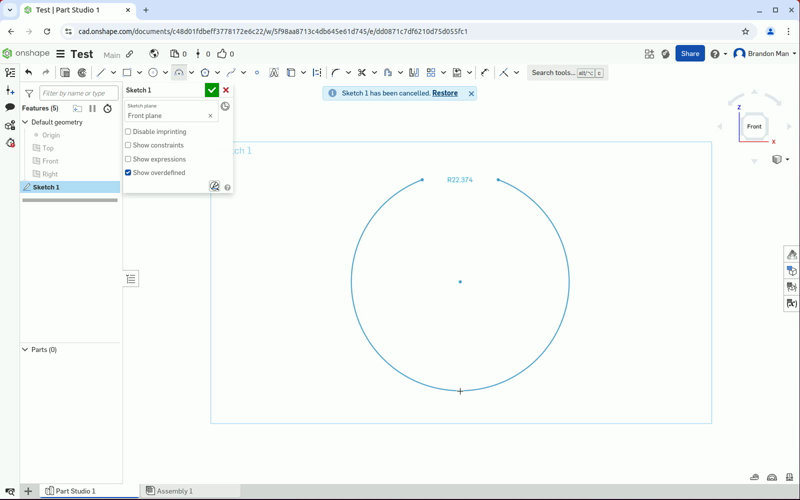
click(460, 390)
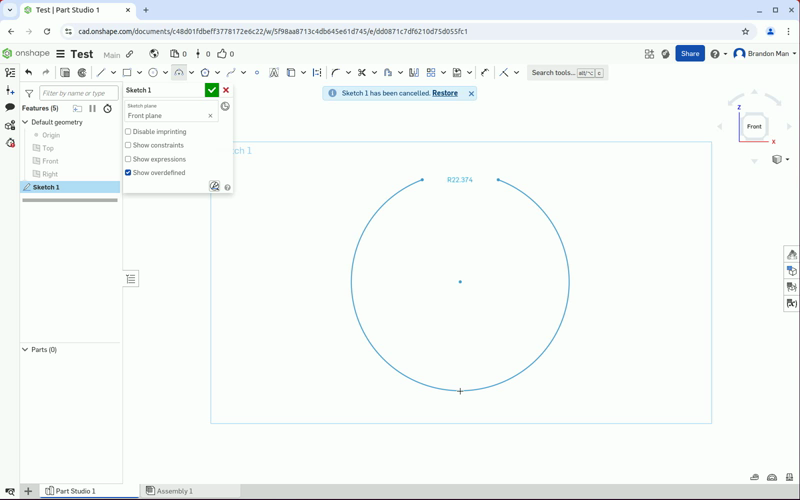
key_up(shift)
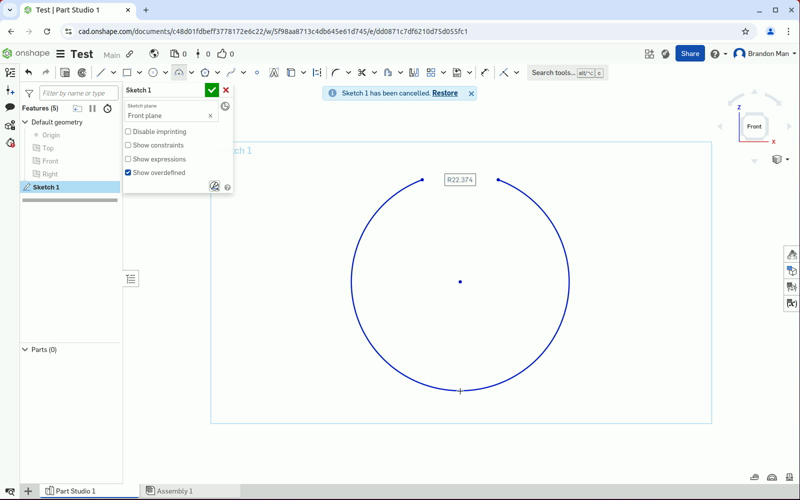
key(esc)
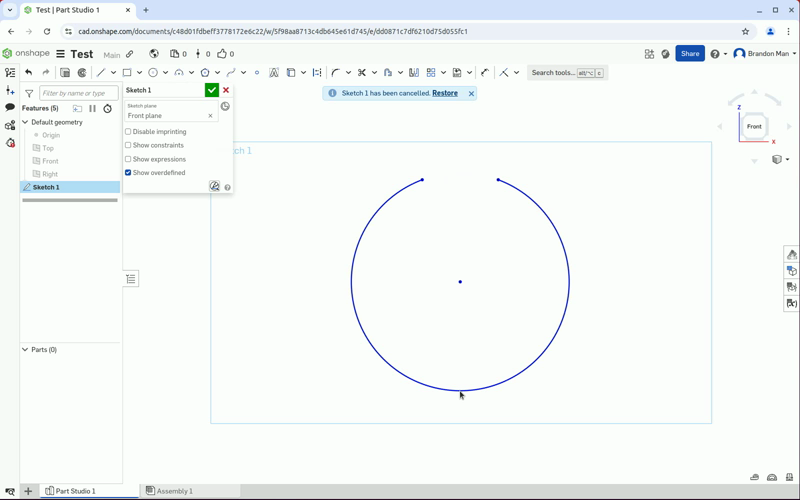
key(l)
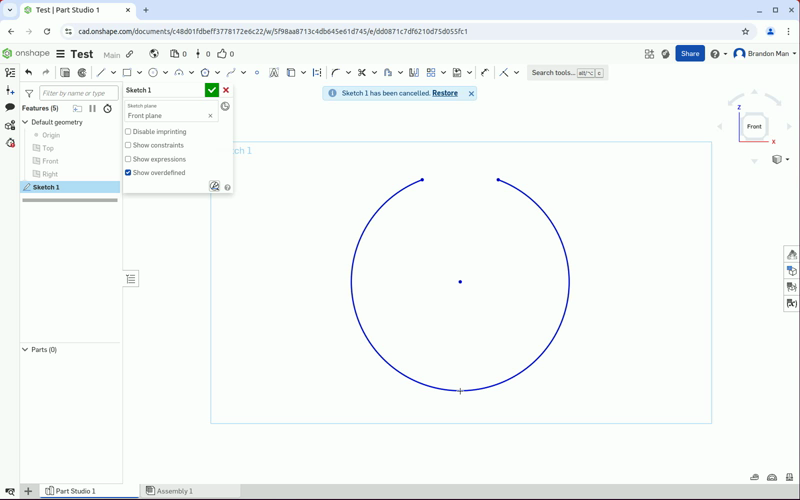
mouse_move(498, 179)
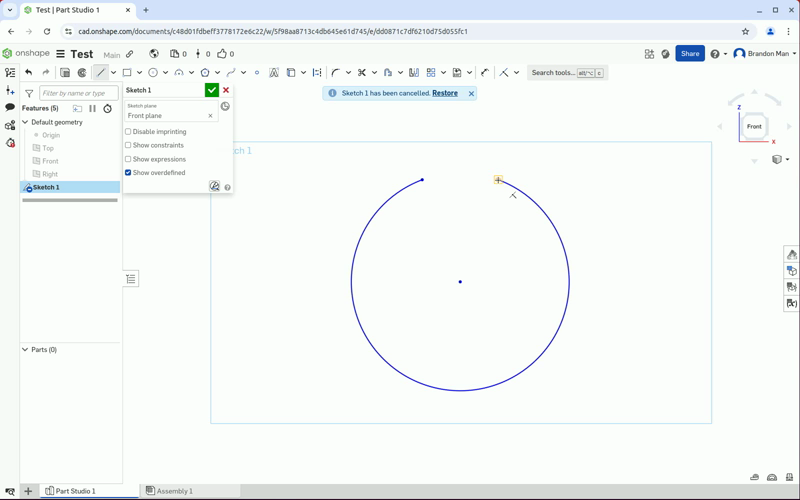
click(498, 179)
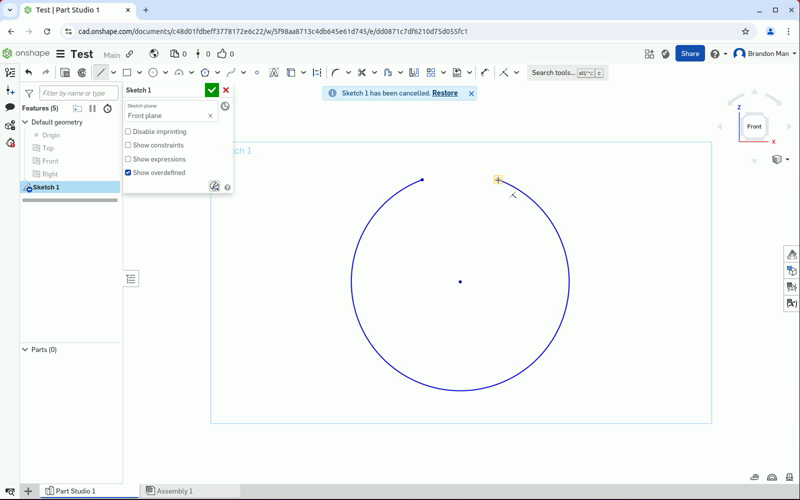
key_down(shift)
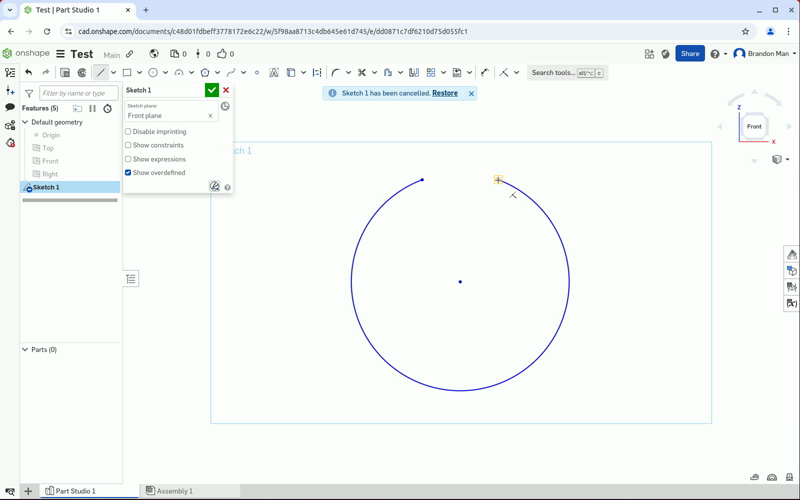
mouse_move(528, 179)
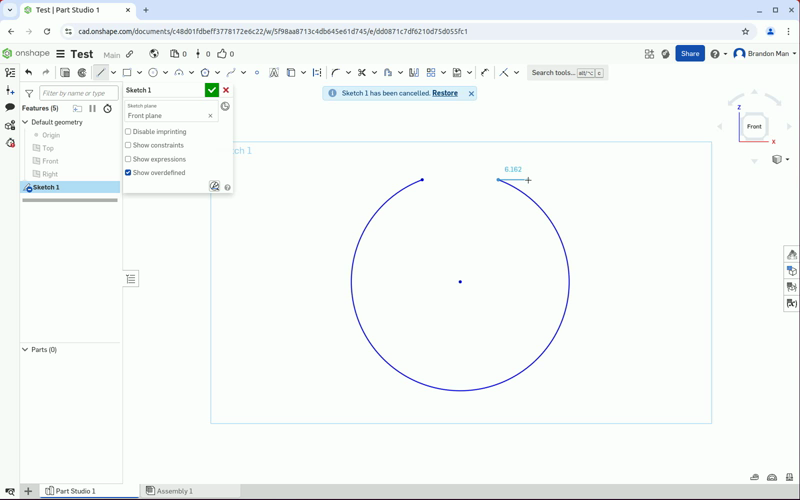
mouse_move(495, 188)
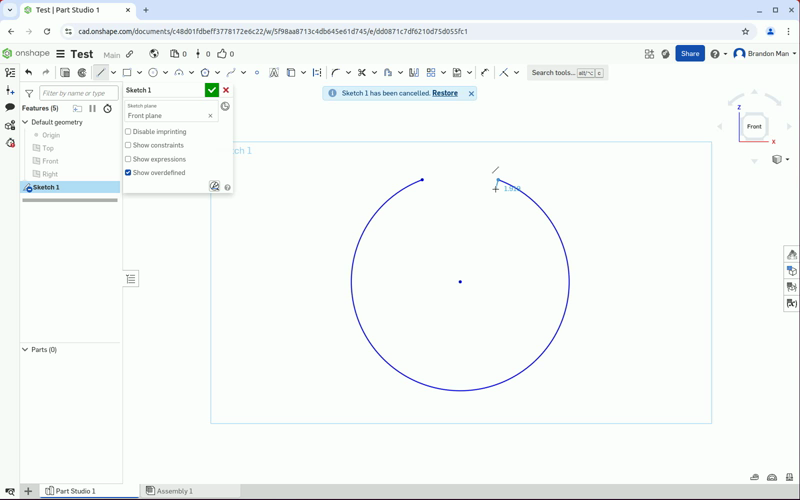
click(495, 188)
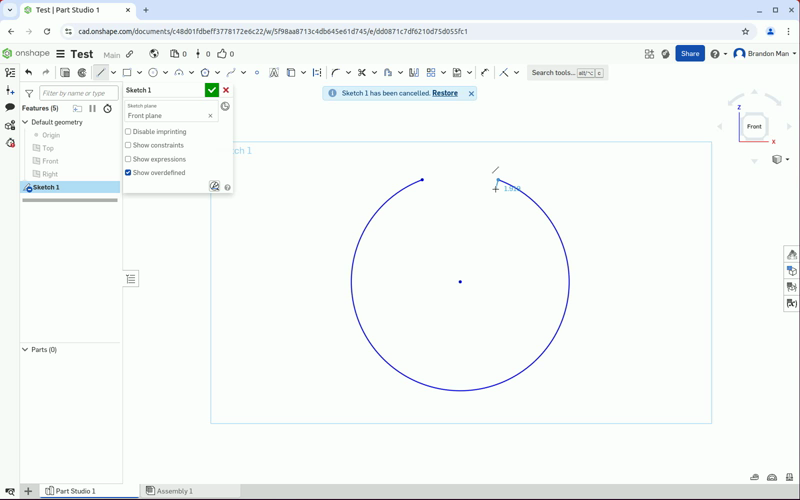
key_up(shift)
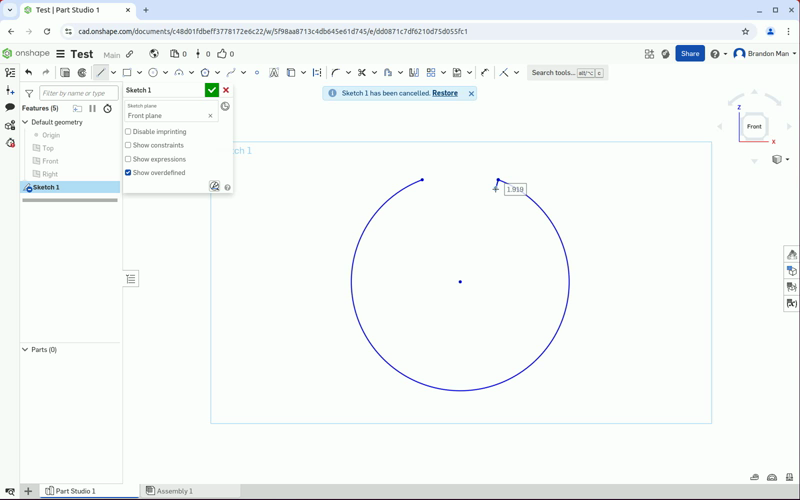
key(esc)
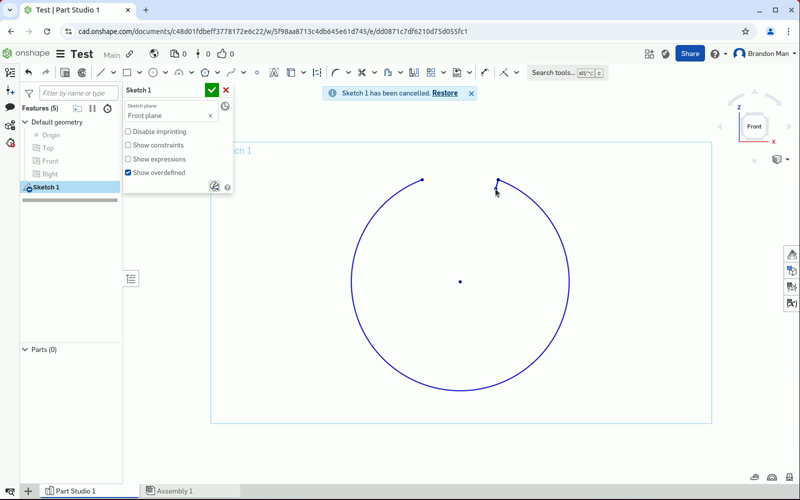
key(a)
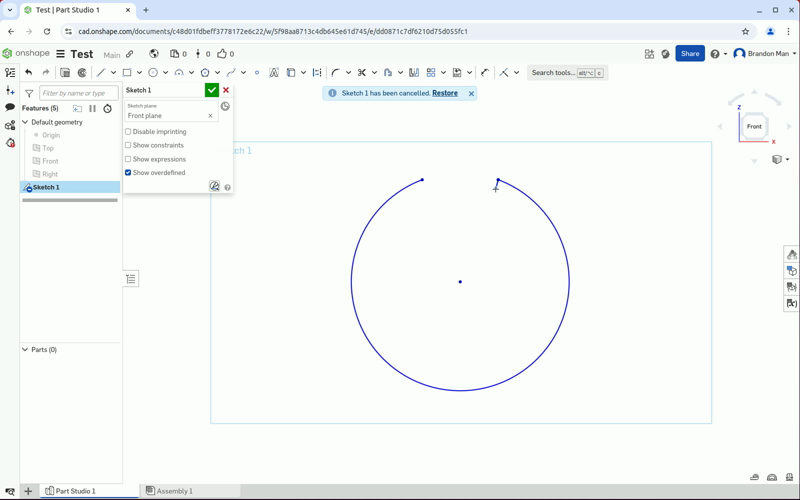
mouse_move(495, 188)
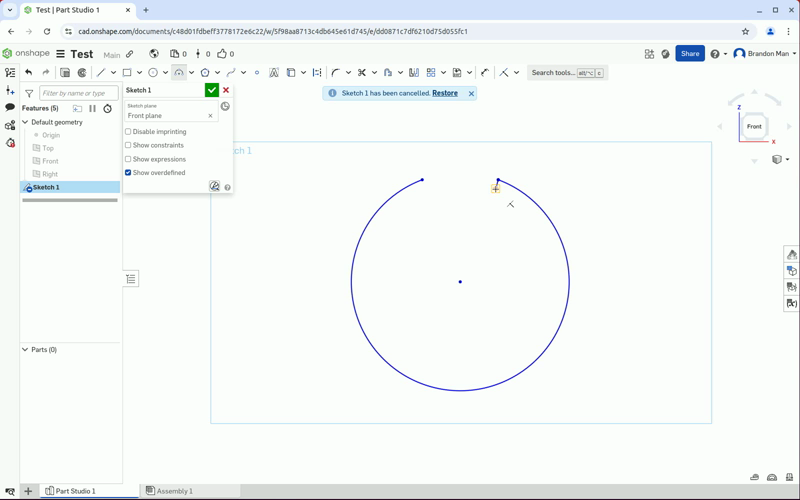
click(495, 188)
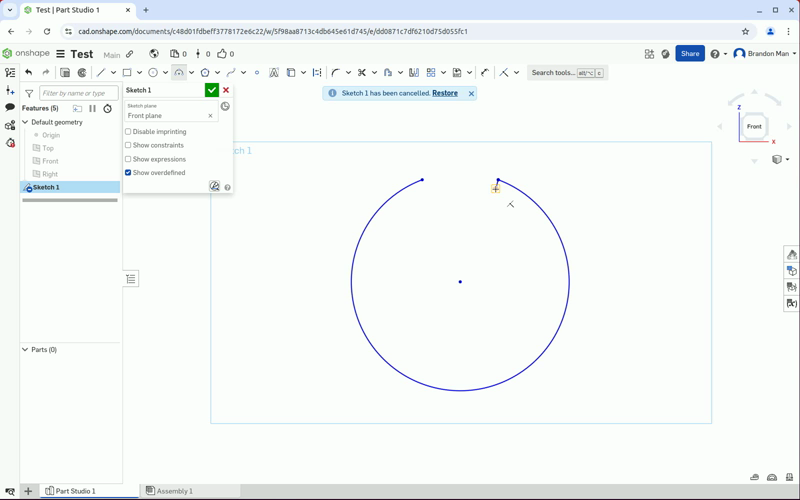
key_down(shift)
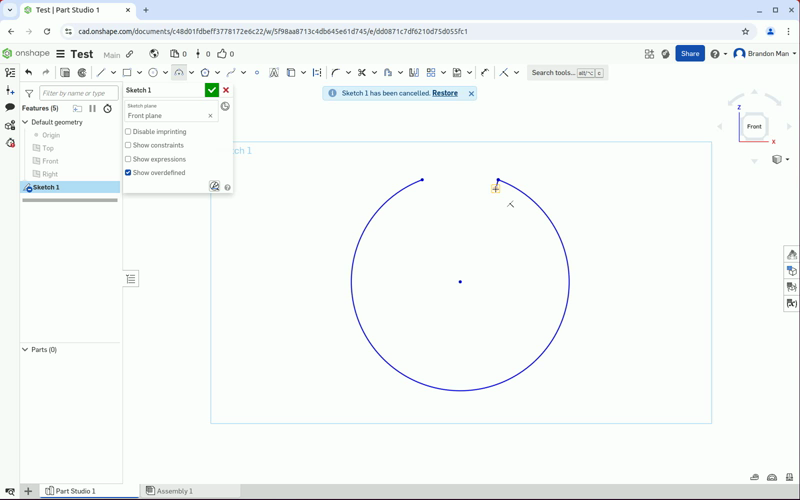
mouse_move(424, 188)
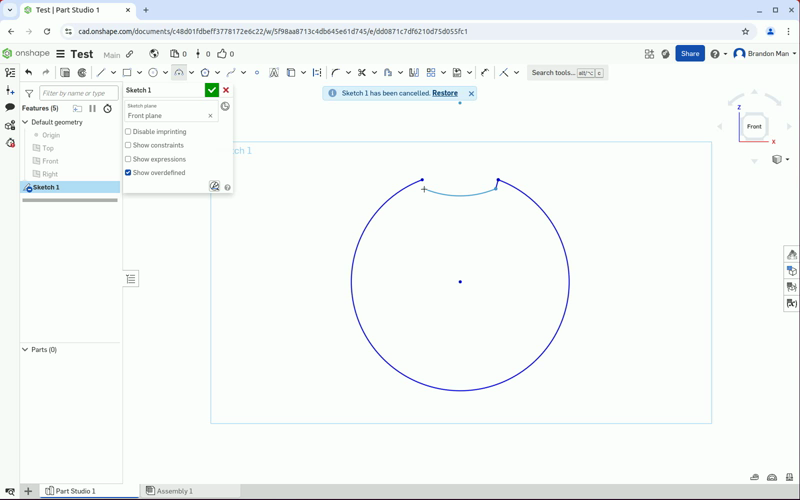
click(424, 188)
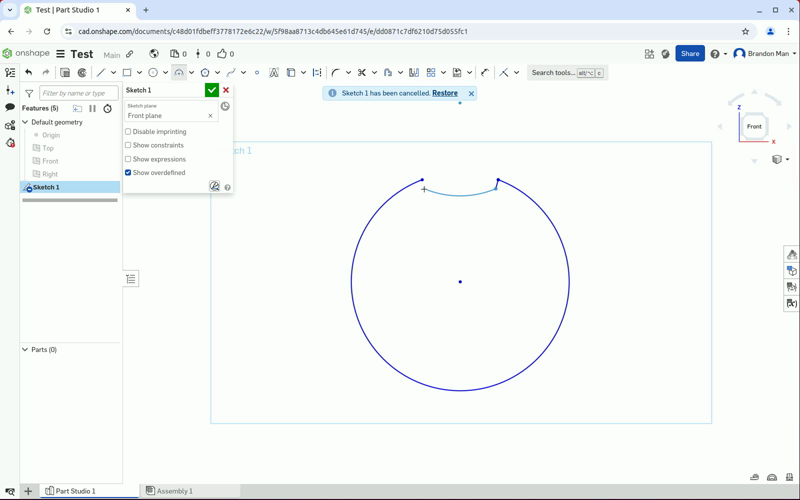
mouse_move(460, 387)
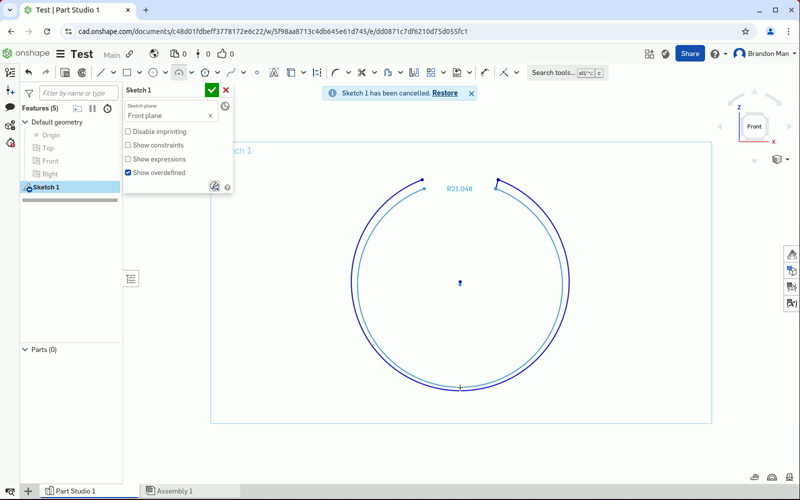
scroll(6)
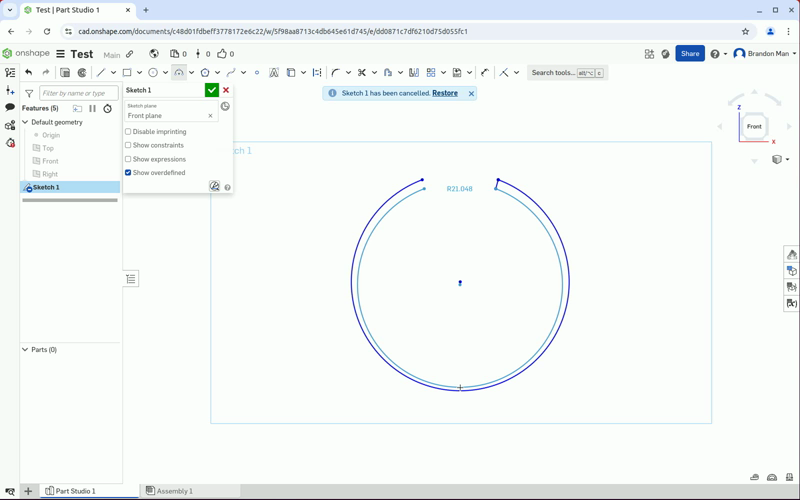
scroll(6)
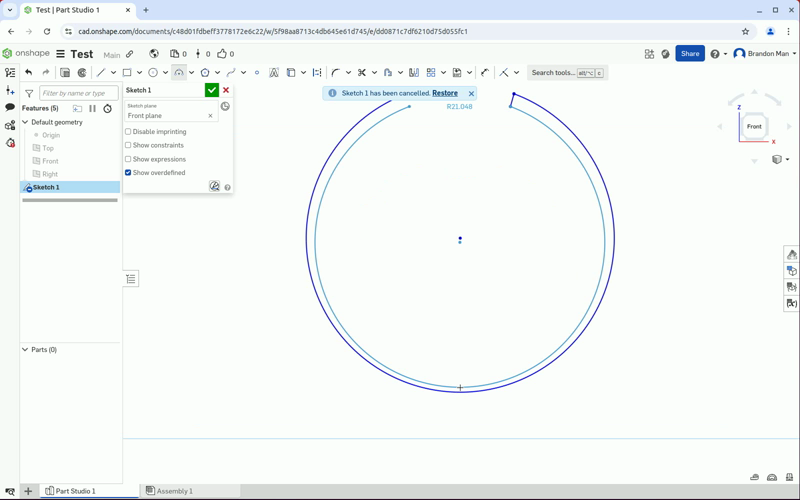
scroll(6)
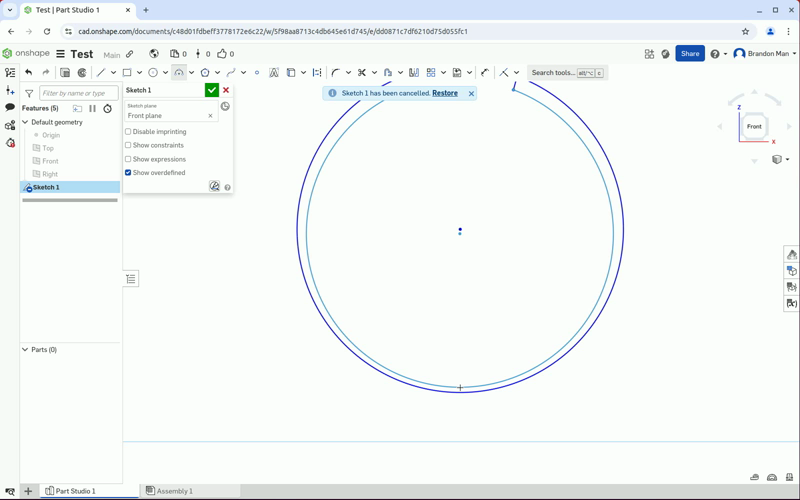
scroll(6)
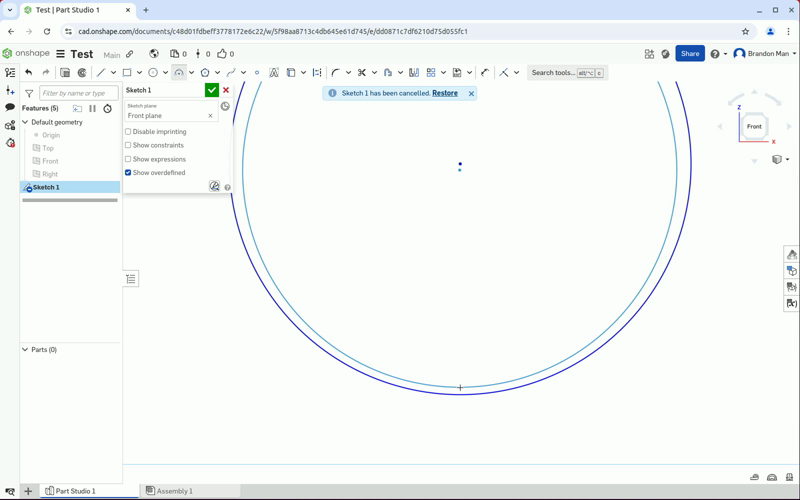
scroll(6)
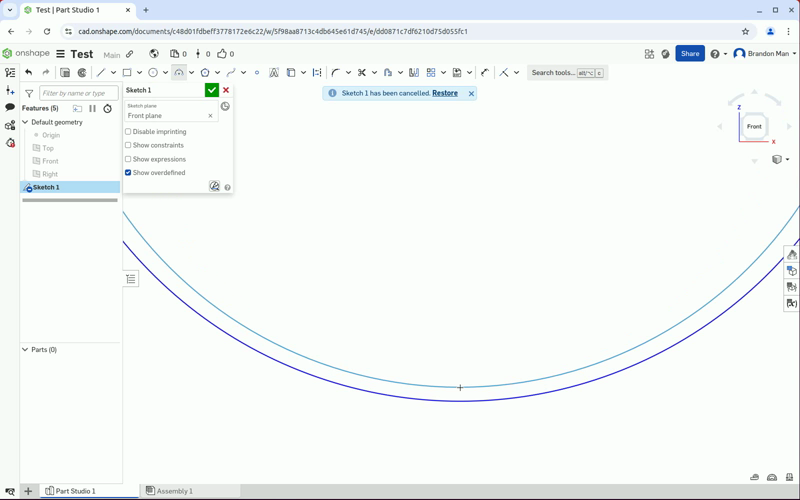
scroll(6)
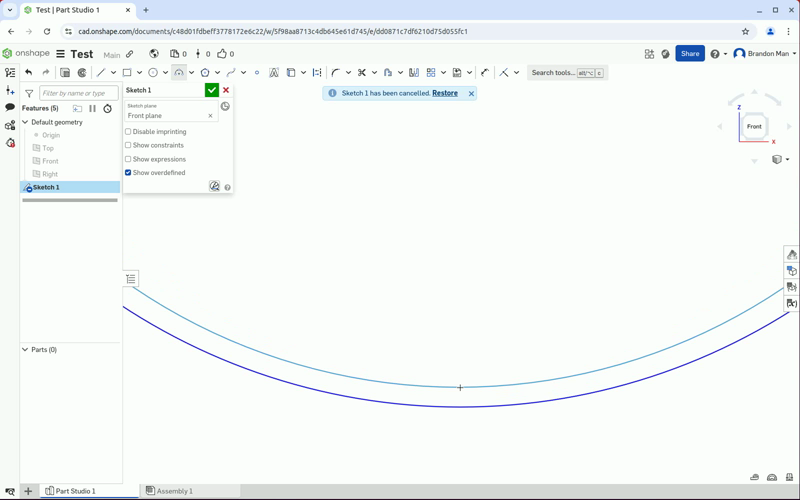
scroll(6)
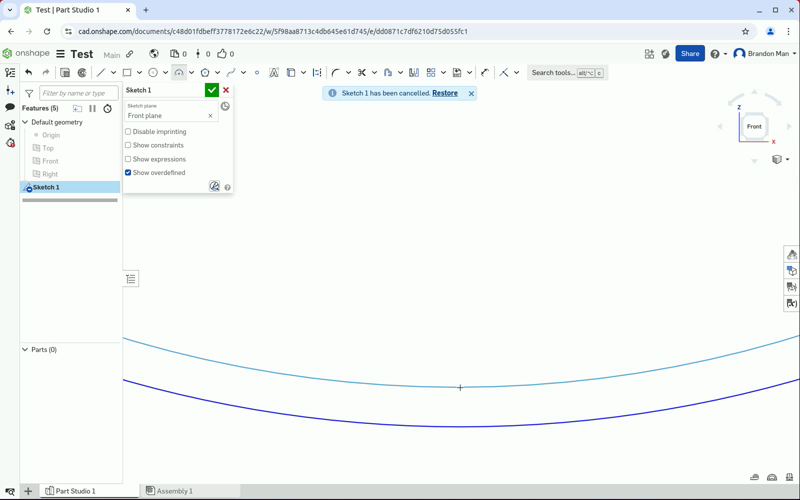
click(460, 387)
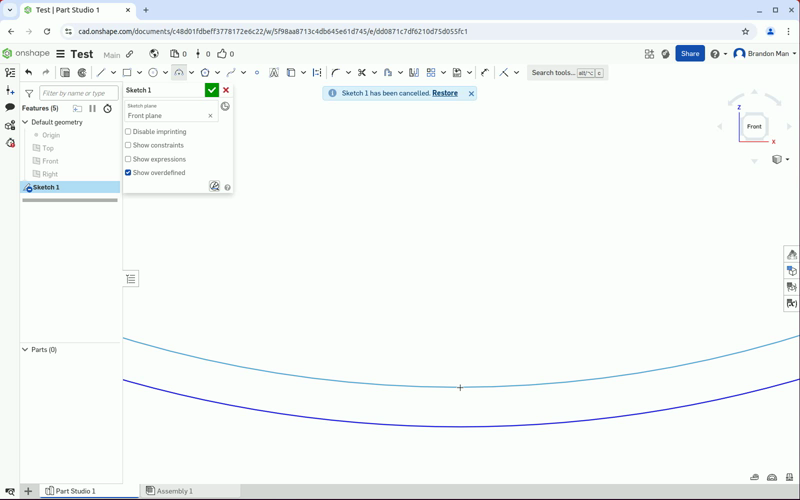
scroll(-6)
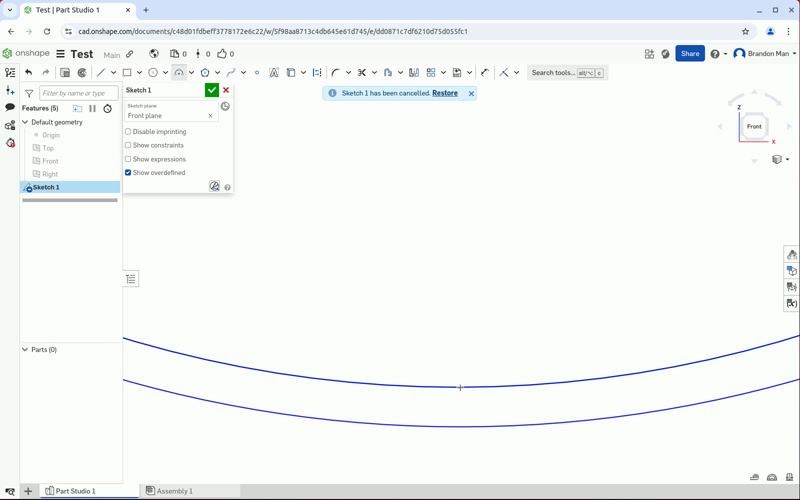
scroll(-6)
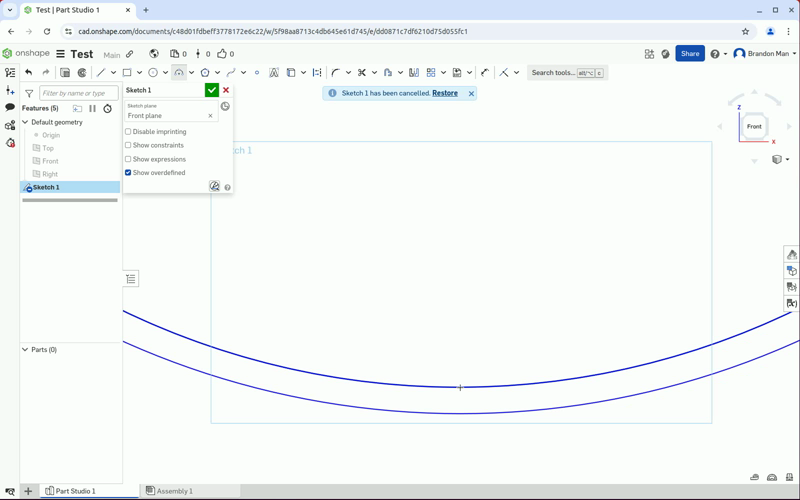
scroll(-6)
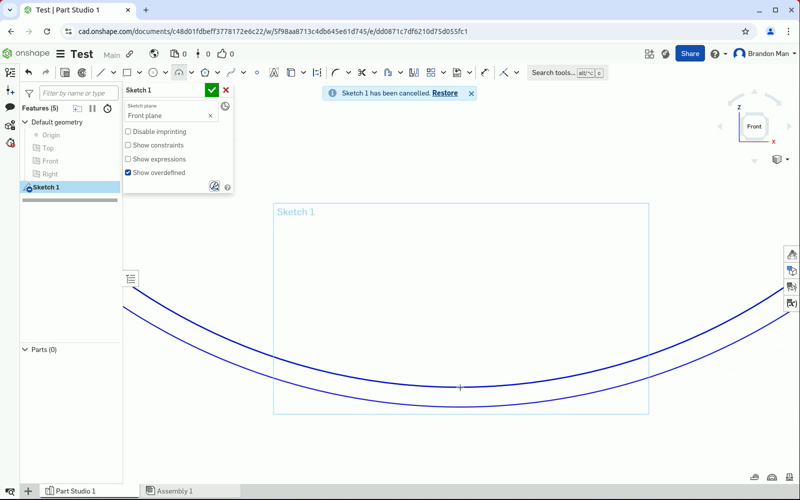
scroll(-6)
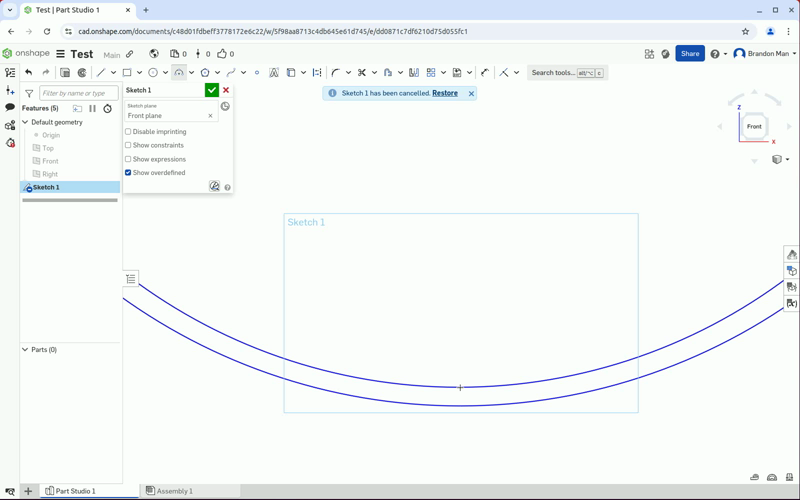
scroll(-6)
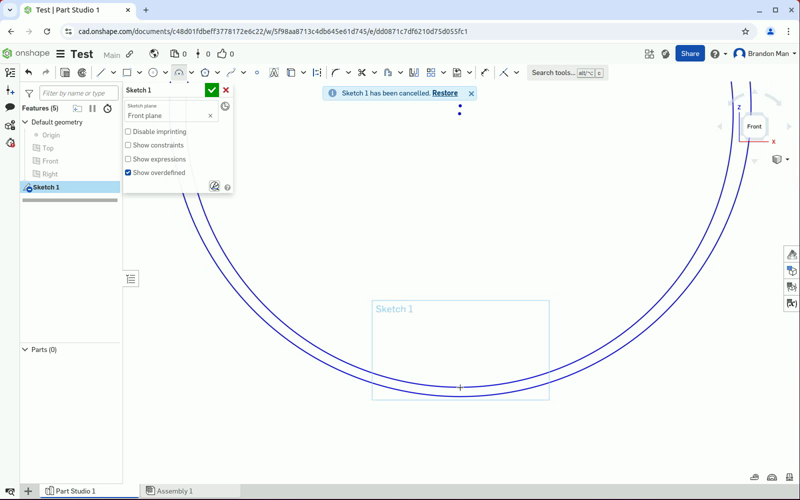
scroll(-6)
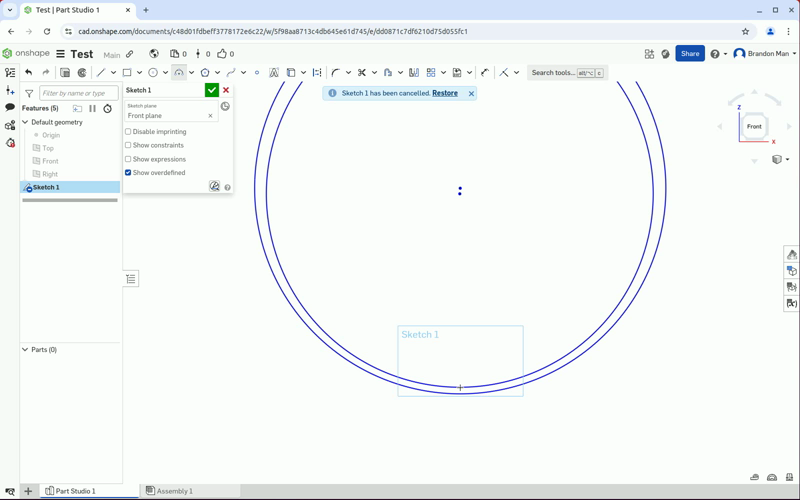
scroll(-6)
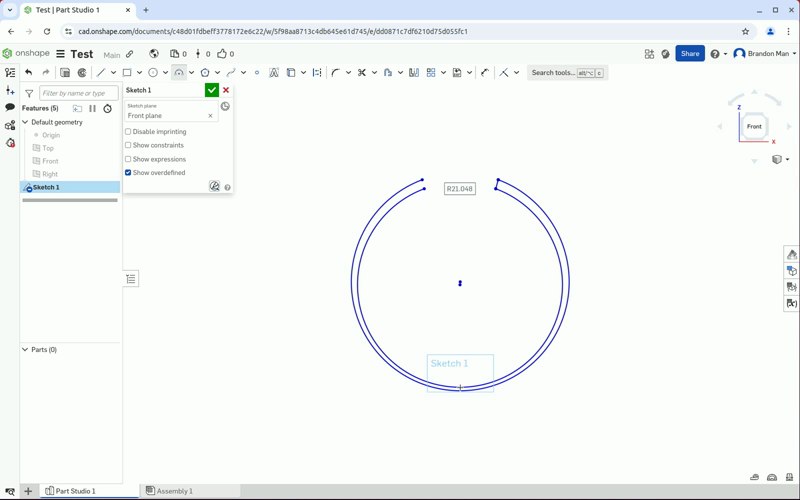
key_up(shift)
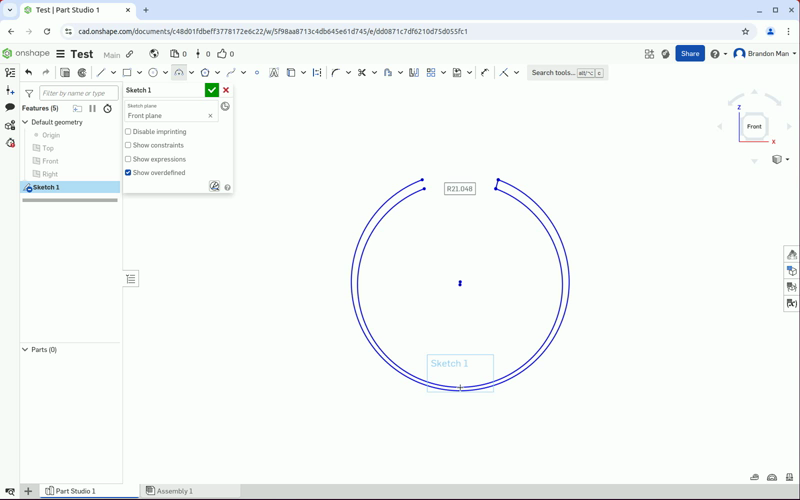
key(esc)
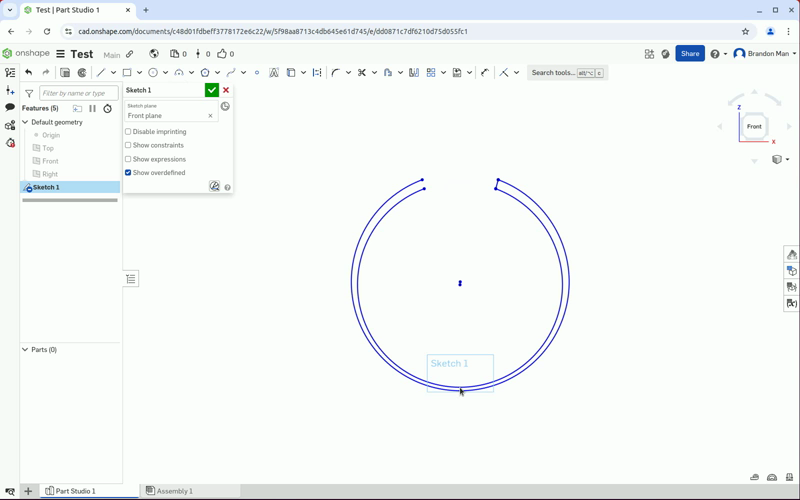
key(l)
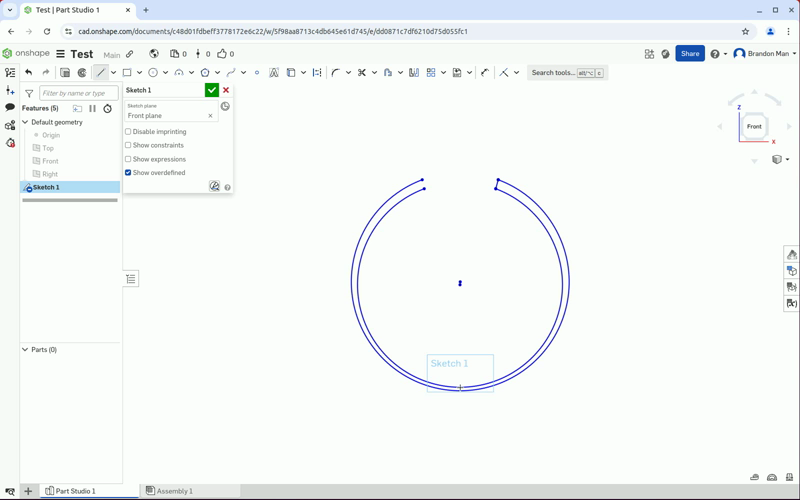
mouse_move(424, 188)
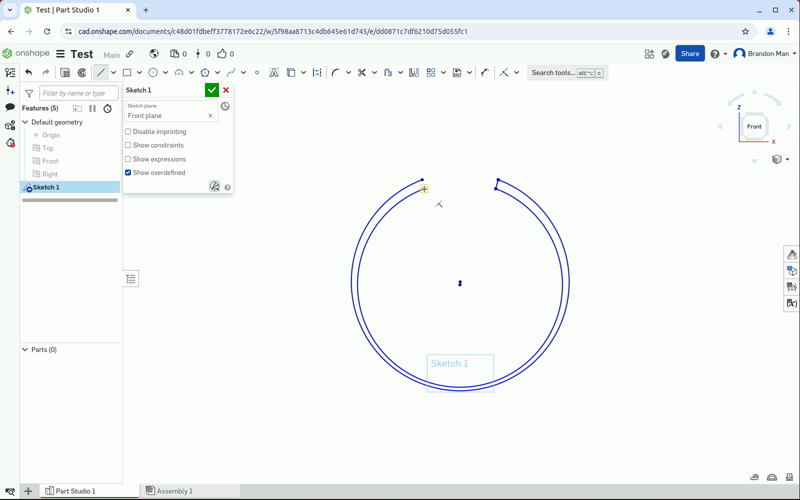
click(424, 188)
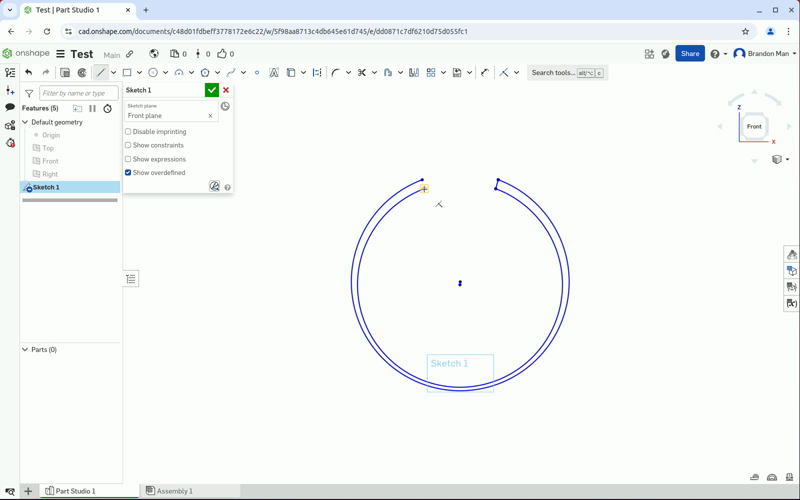
mouse_move(454, 188)
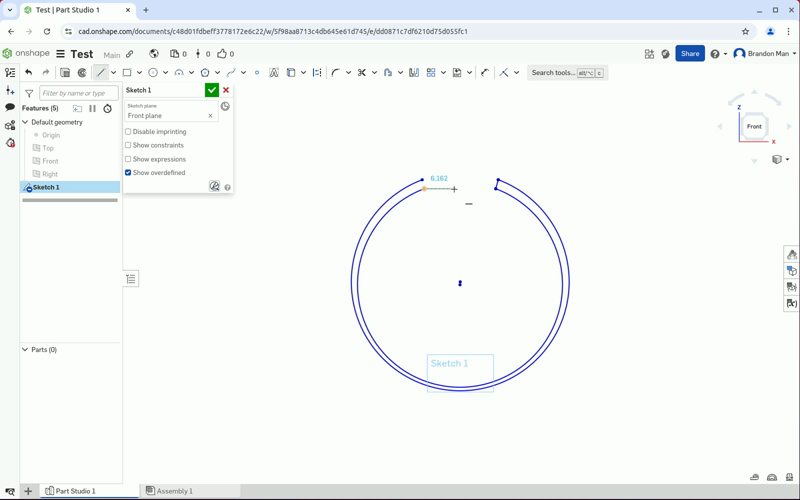
key_down(shift)
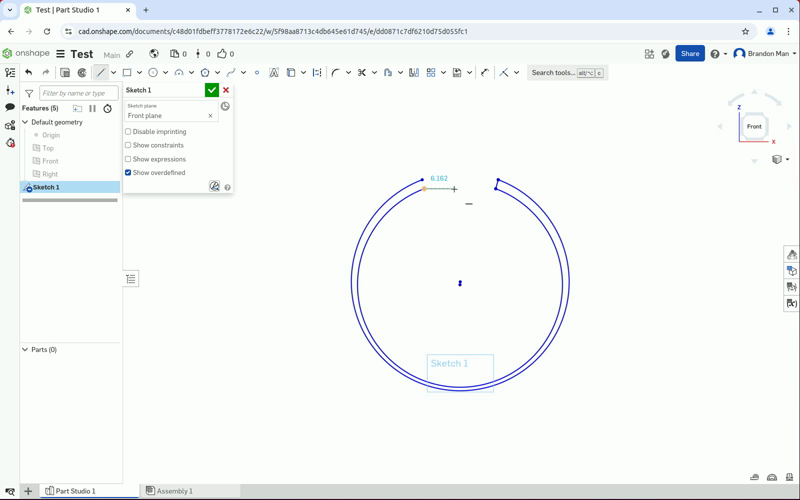
mouse_move(422, 179)
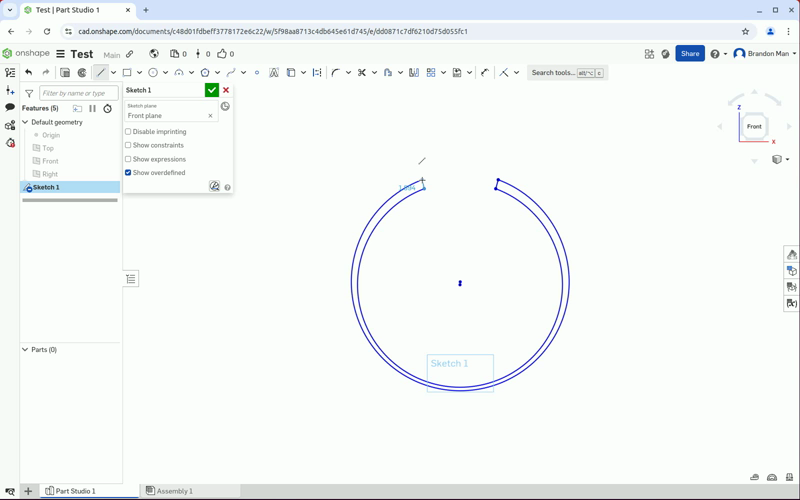
key_up(shift)
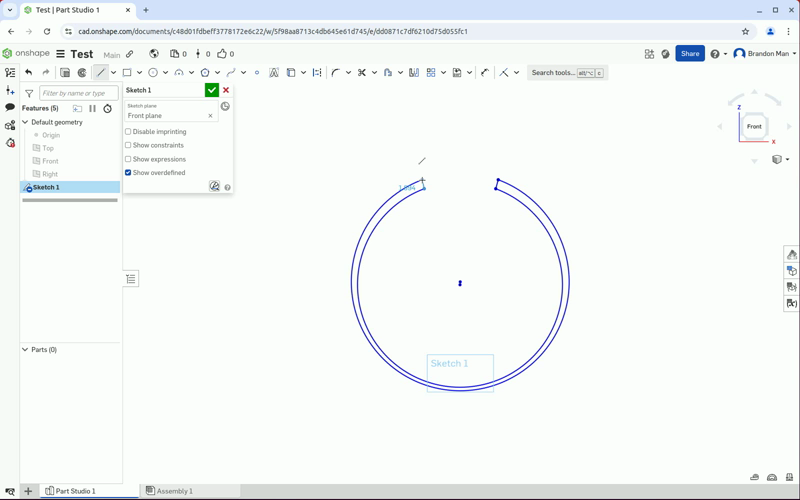
click(422, 179)
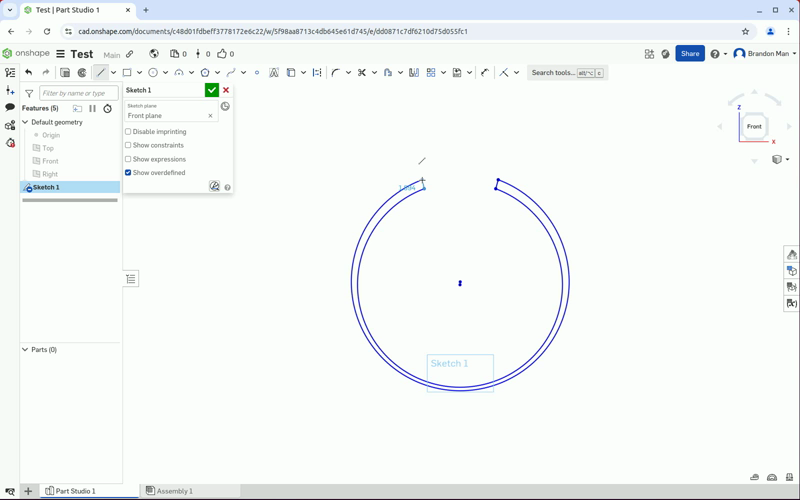
key(esc)
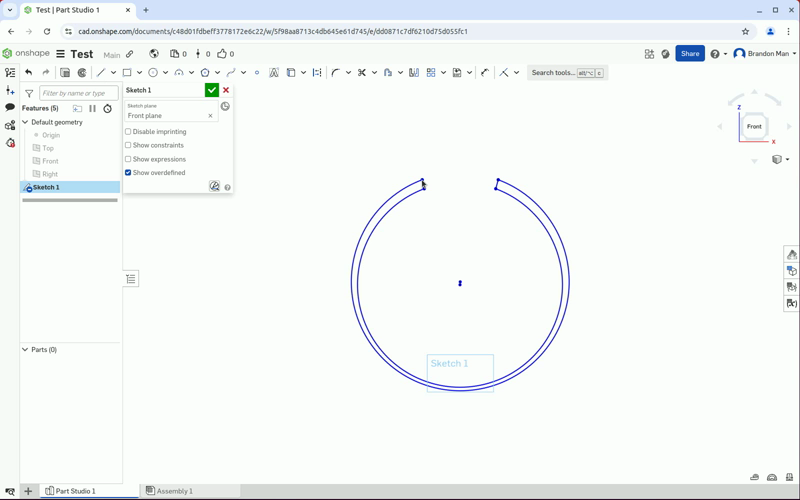
mouse_move(564, 267)
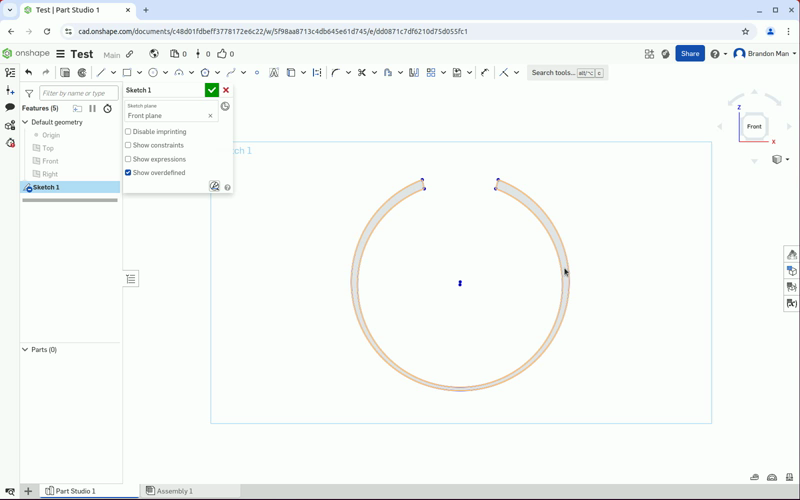
click(564, 267)
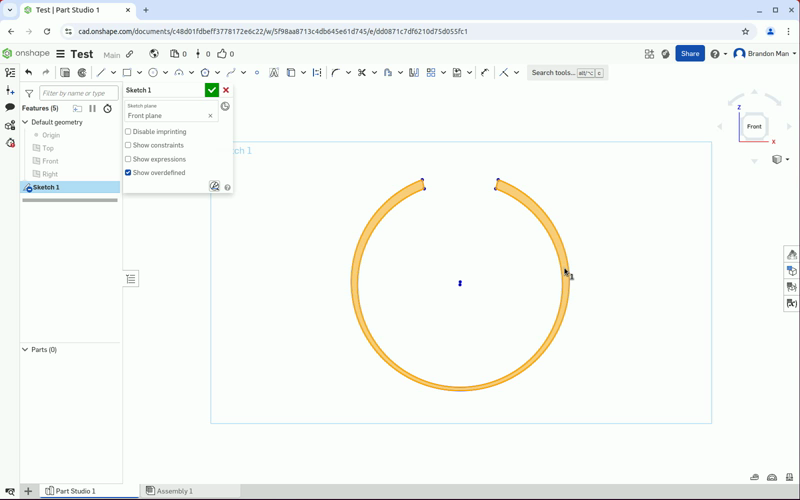
mouse_move(73, 352)
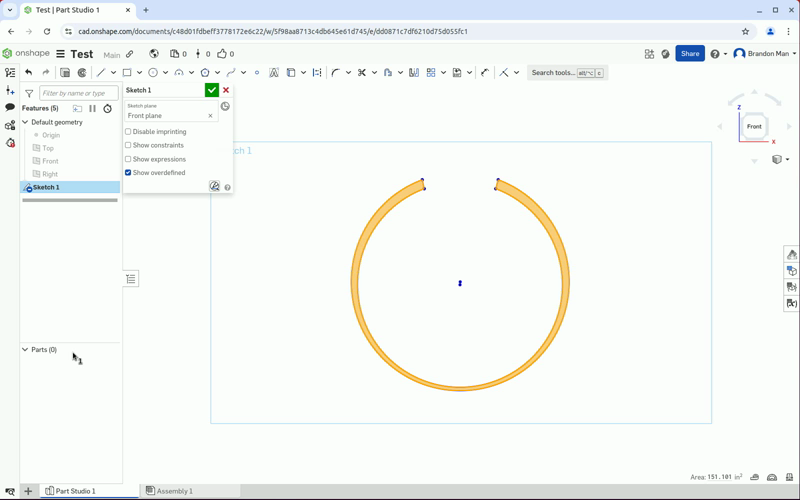
key(shift+y)
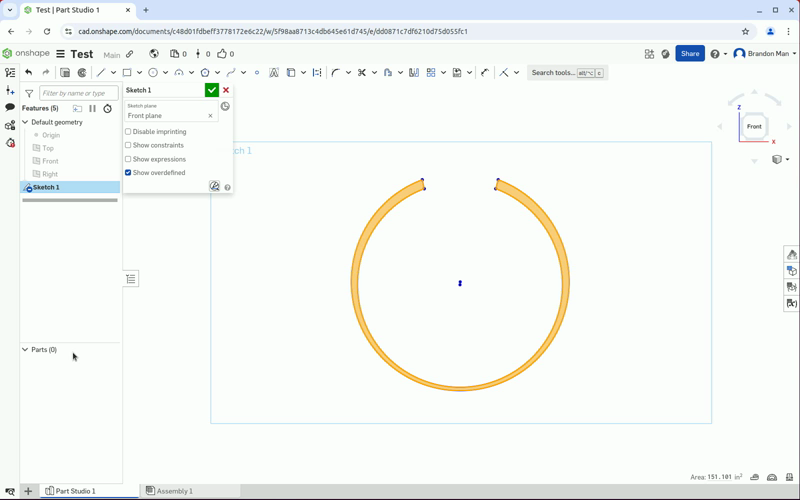
key(shift+e)
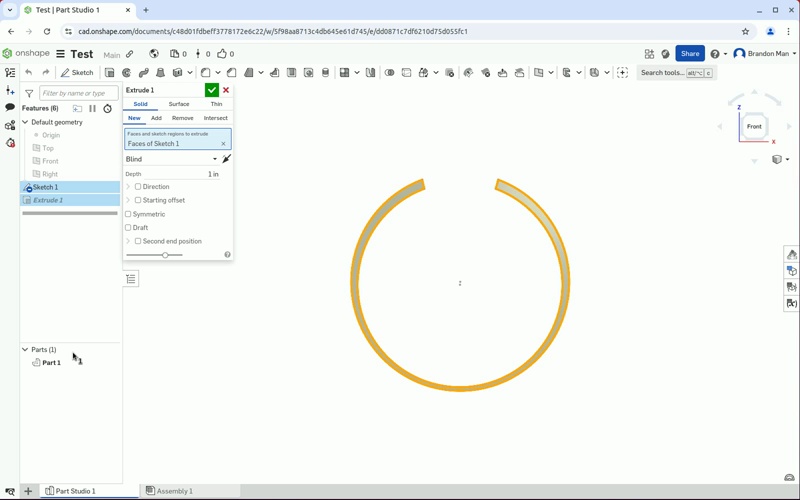
mouse_move(143, 106)
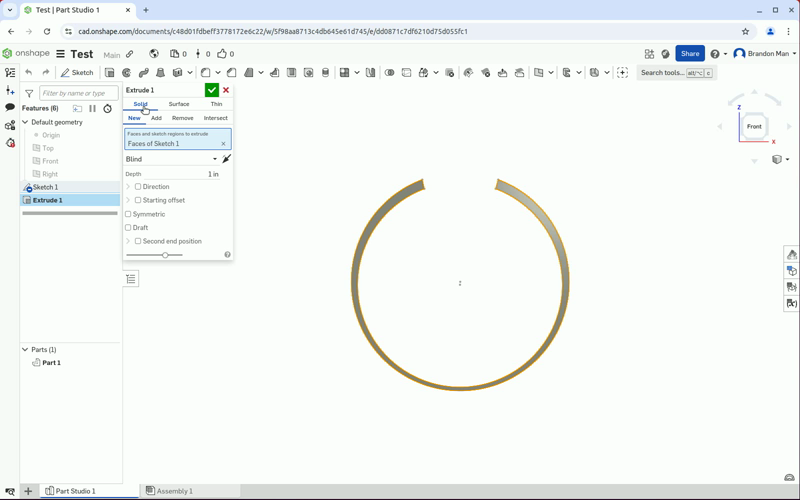
click(143, 106)
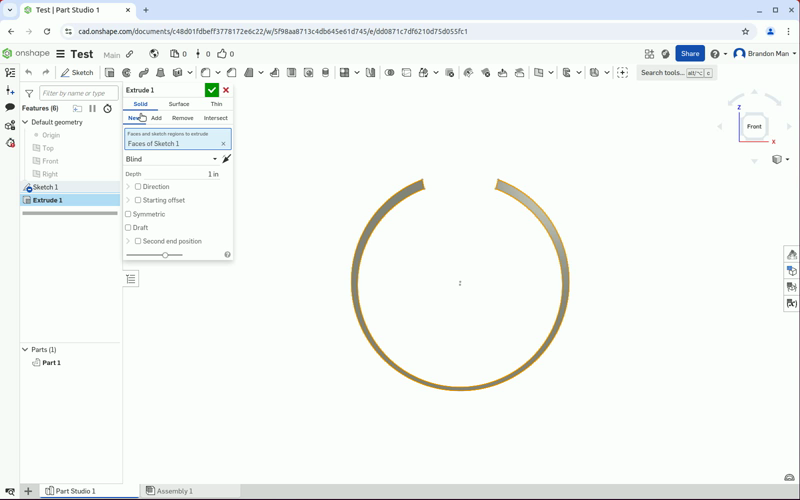
mouse_move(137, 120)
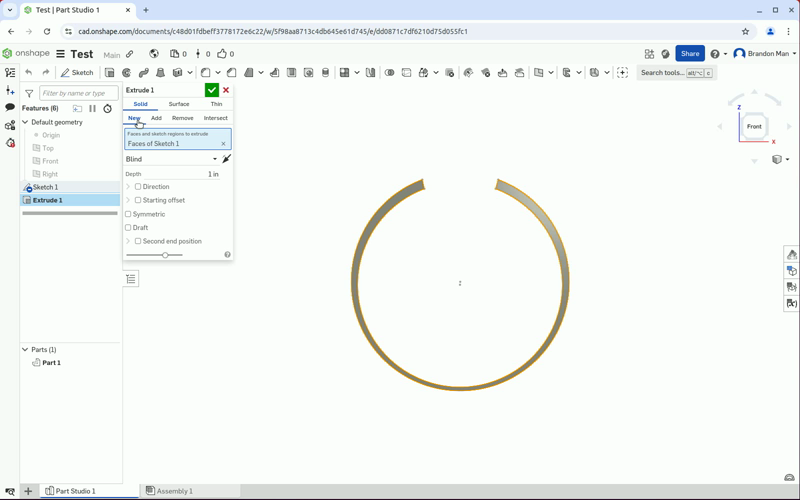
click(137, 120)
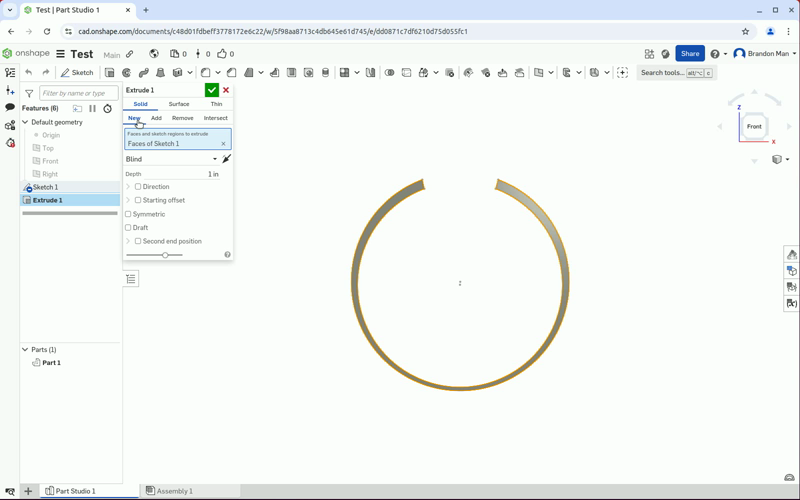
key(tab, 4)
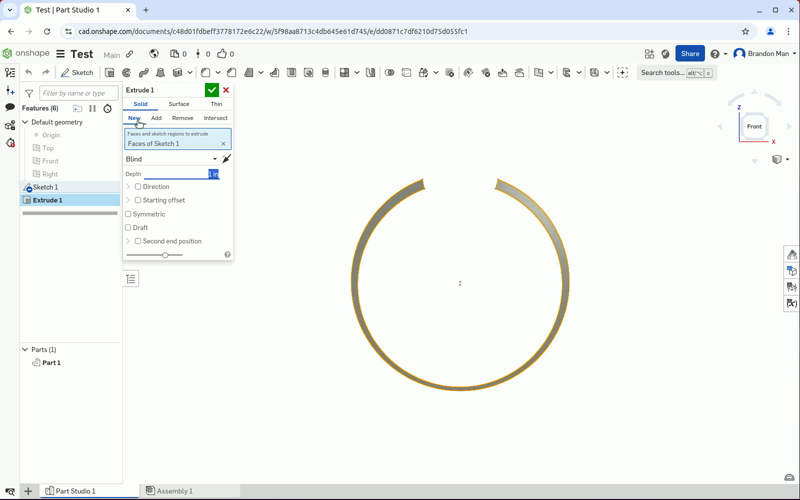
text(0.963)
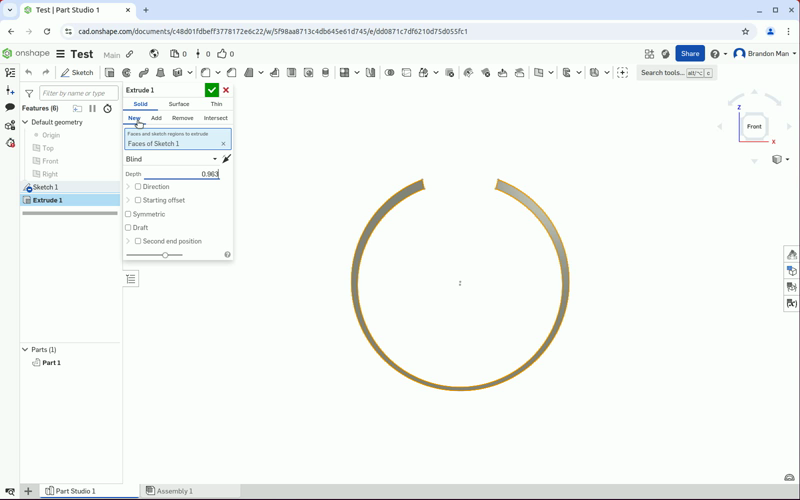
key(tab, 3)
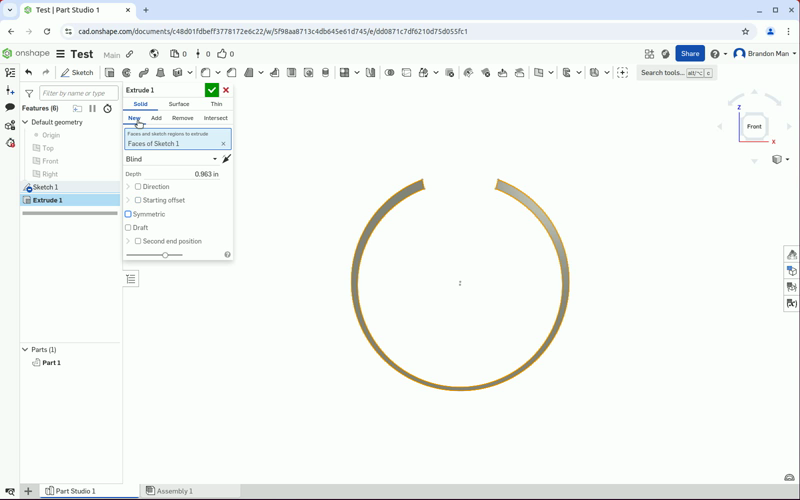
key(tab, 2)
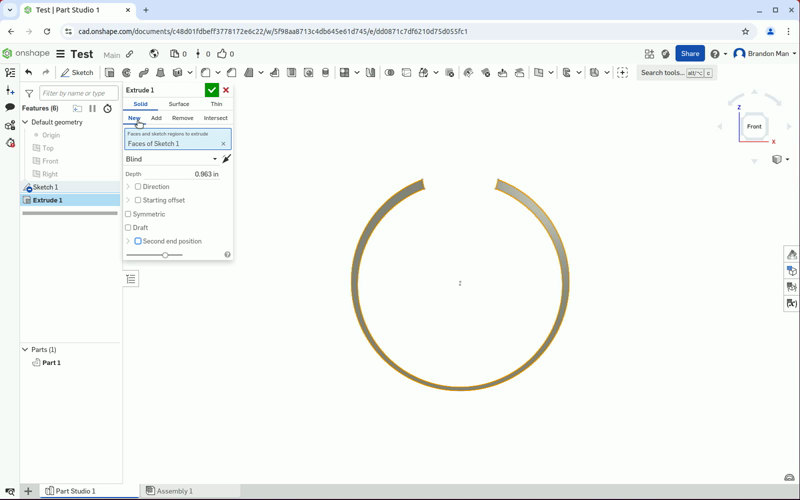
key(space)
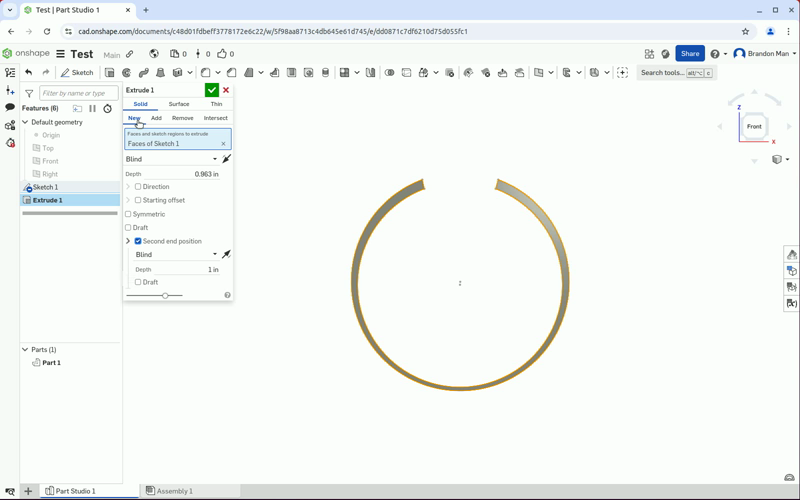
key(tab, 3)
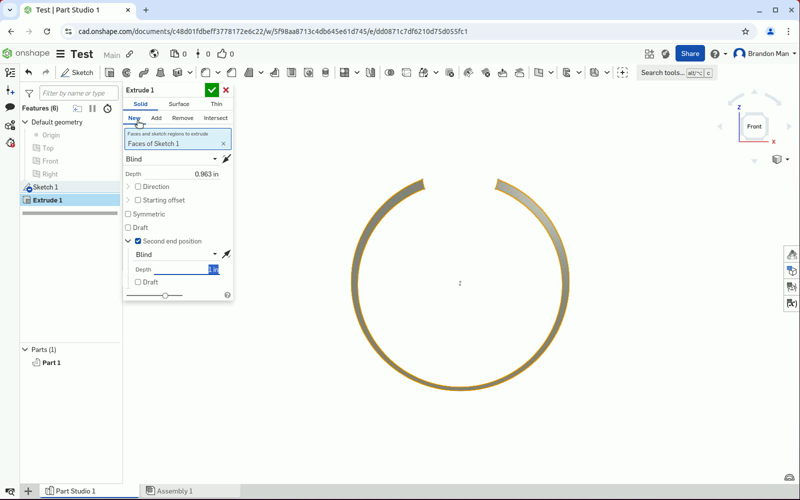
text(0.963)
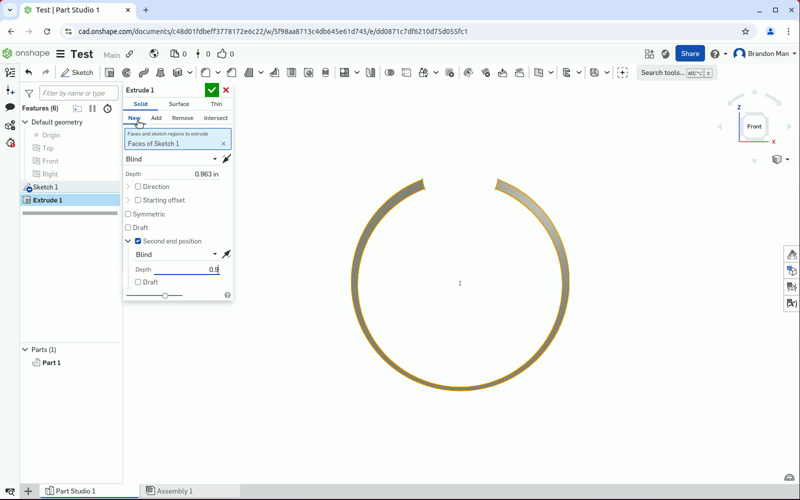
key(enter)
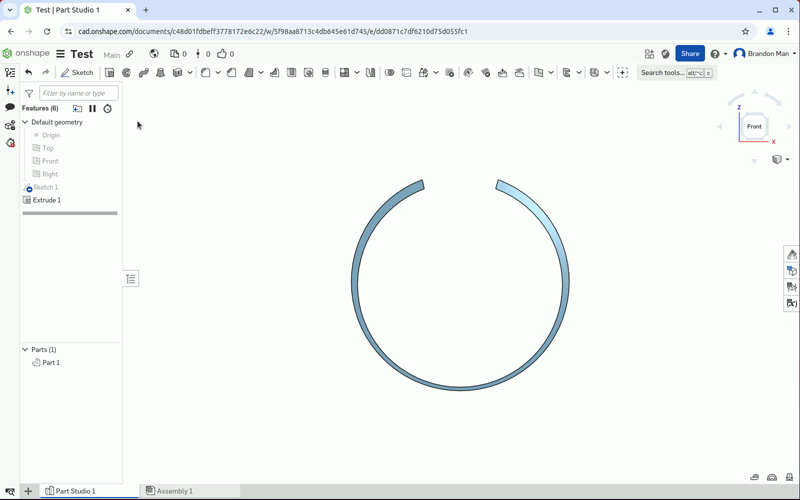
key(shift+h)
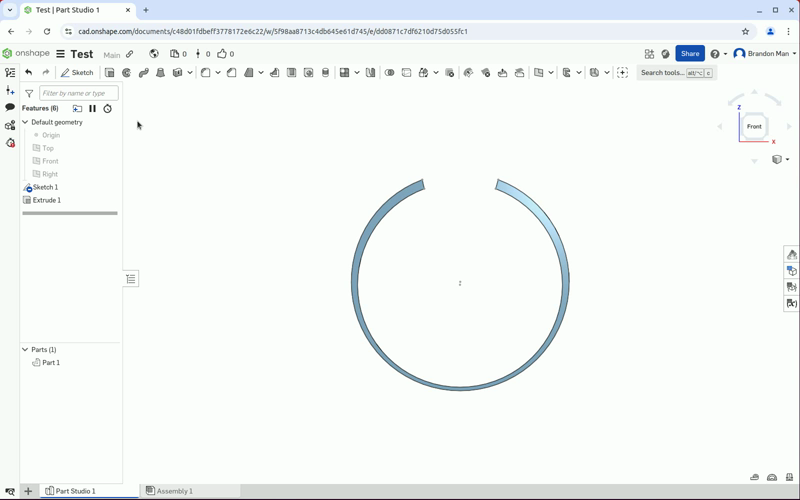
key(shift+h)
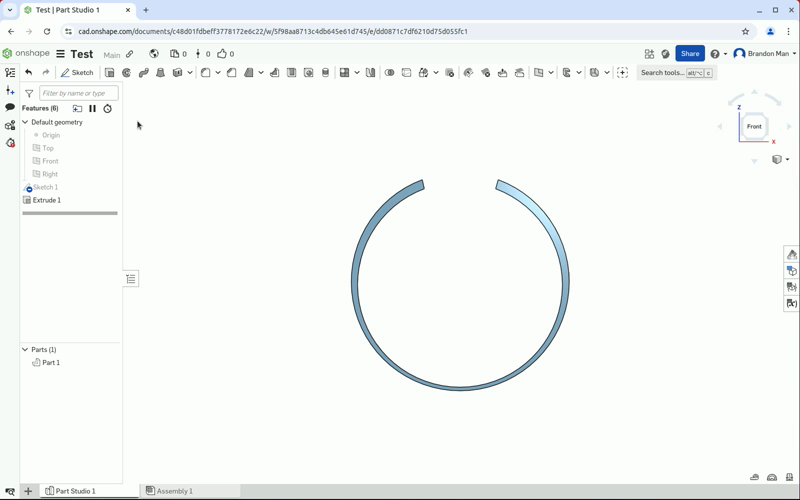
mouse_move(73, 189)
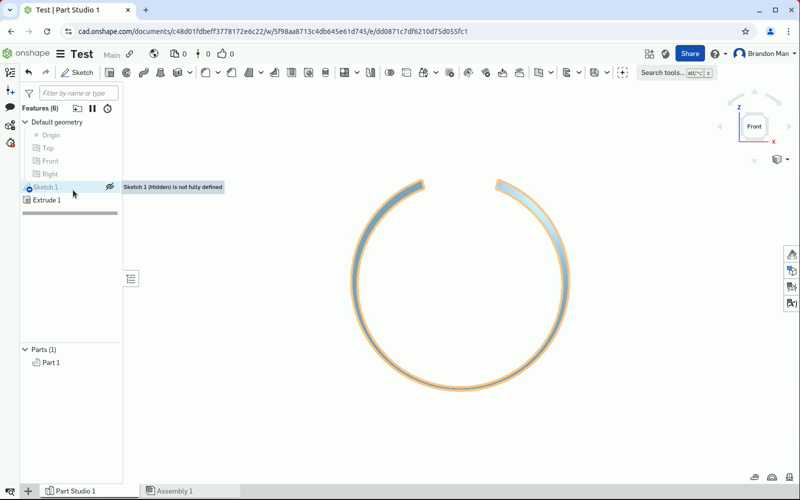
click(73, 189)
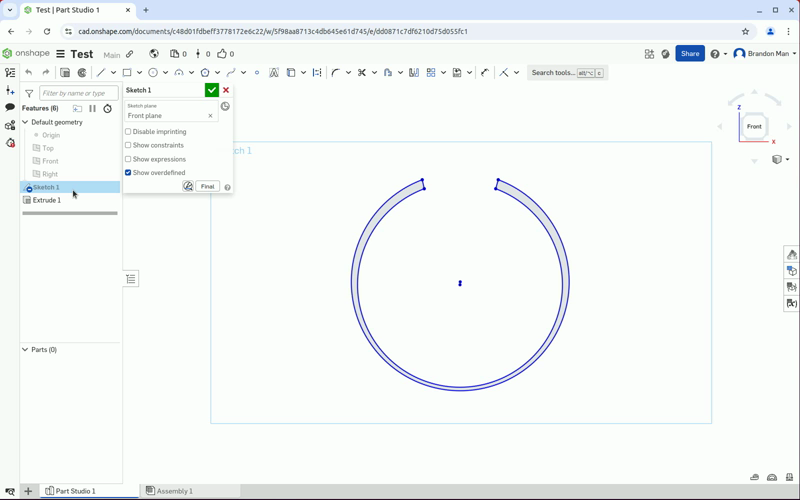
mouse_move(229, 92)
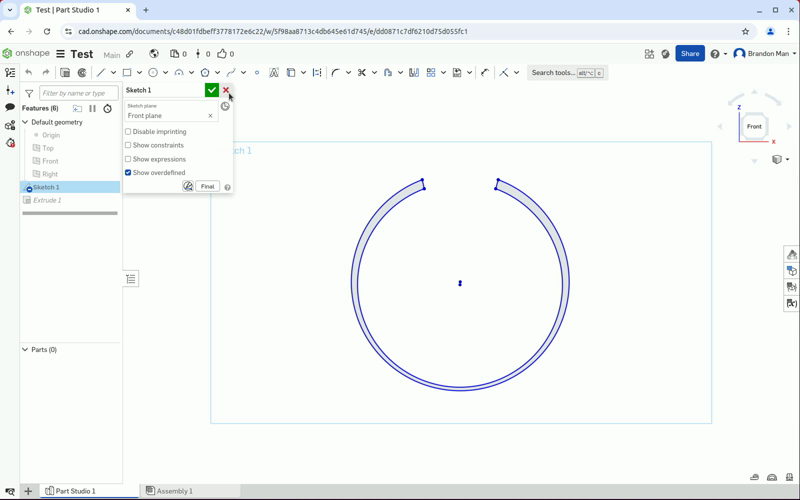
click(229, 92)
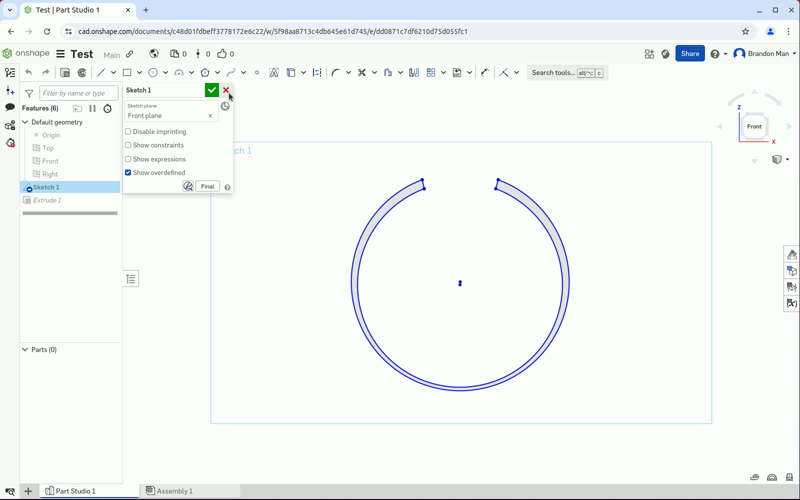
key(shift+s)
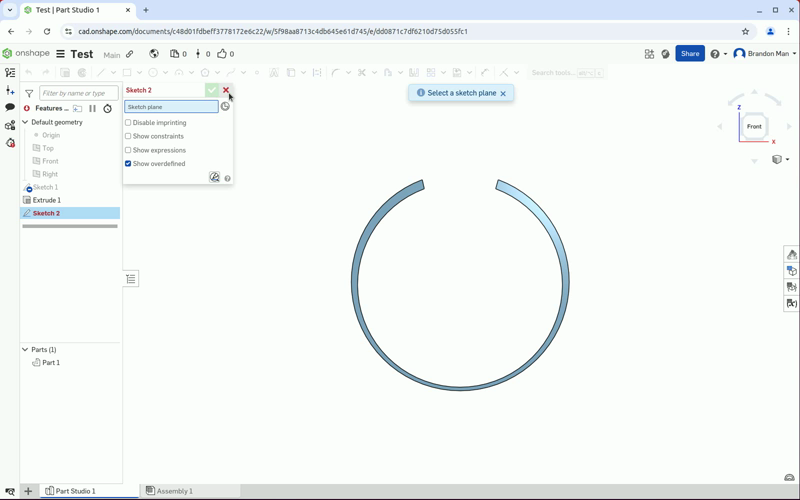
mouse_move(73, 163)
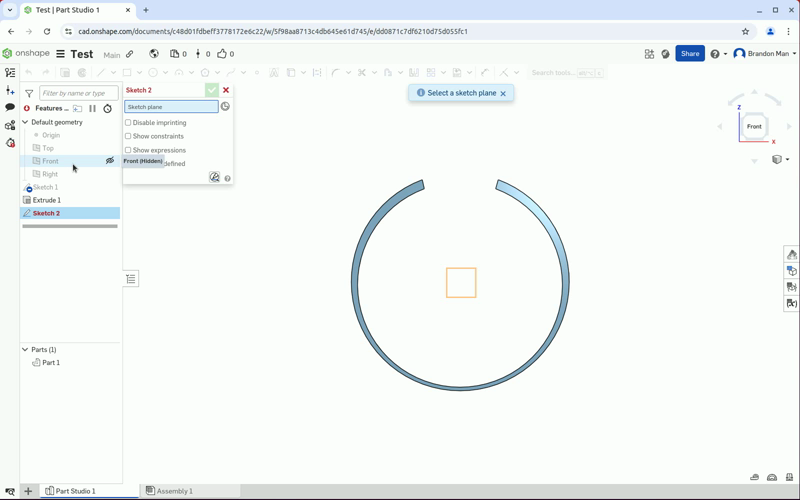
click(73, 163)
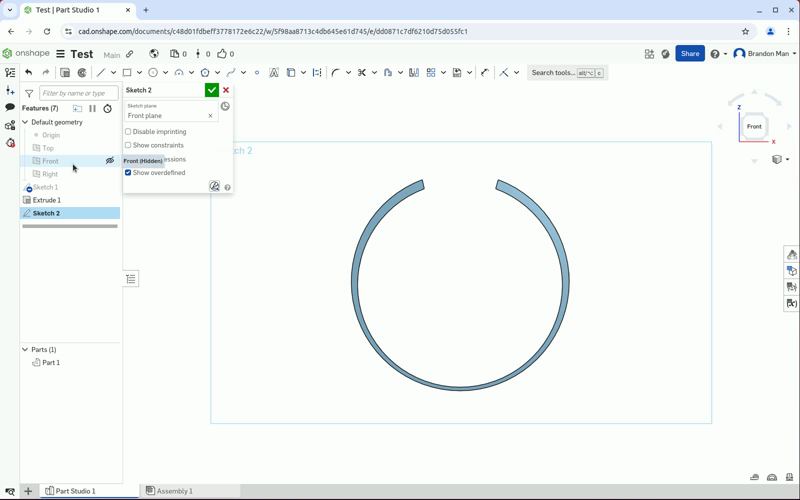
mouse_move(73, 352)
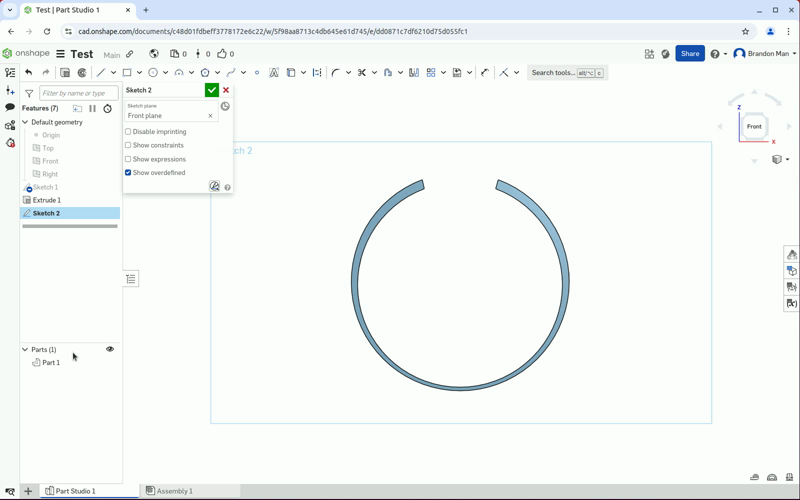
key(y)
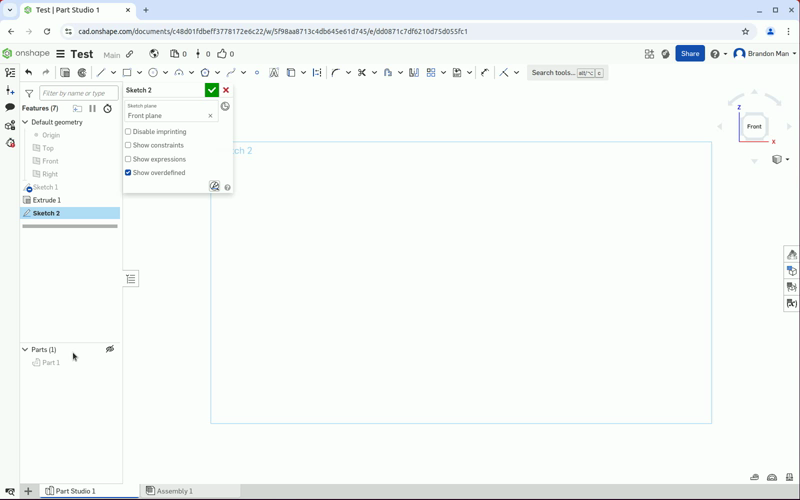
key(l)
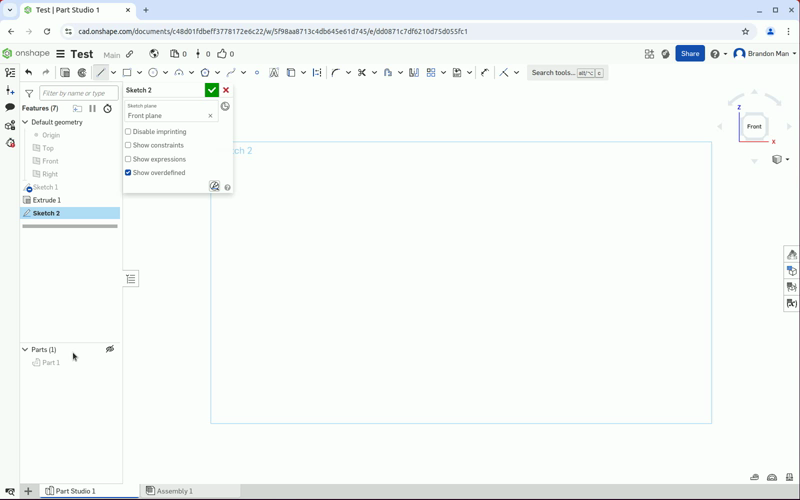
key_down(shift)
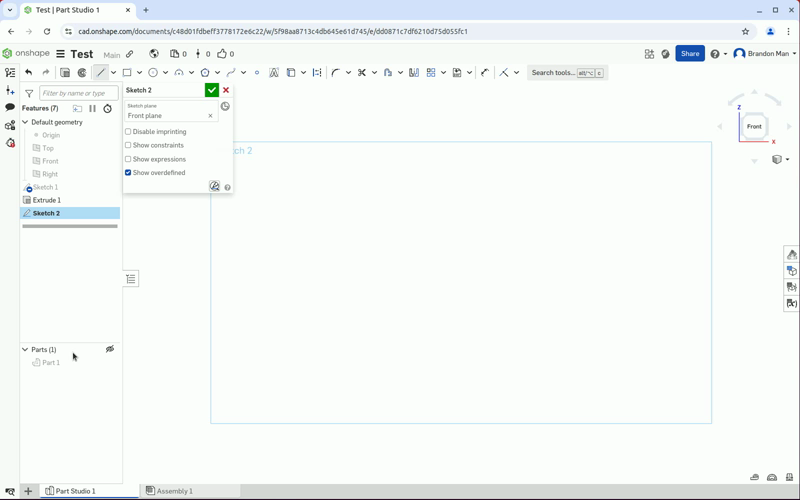
mouse_move(422, 179)
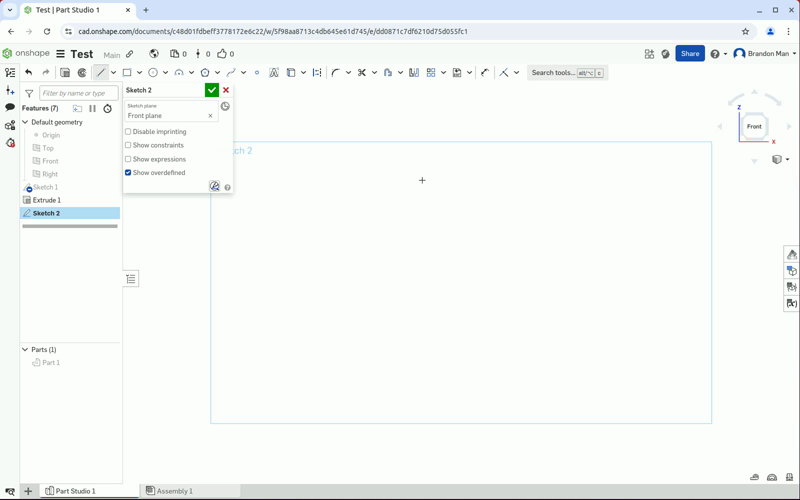
click(422, 179)
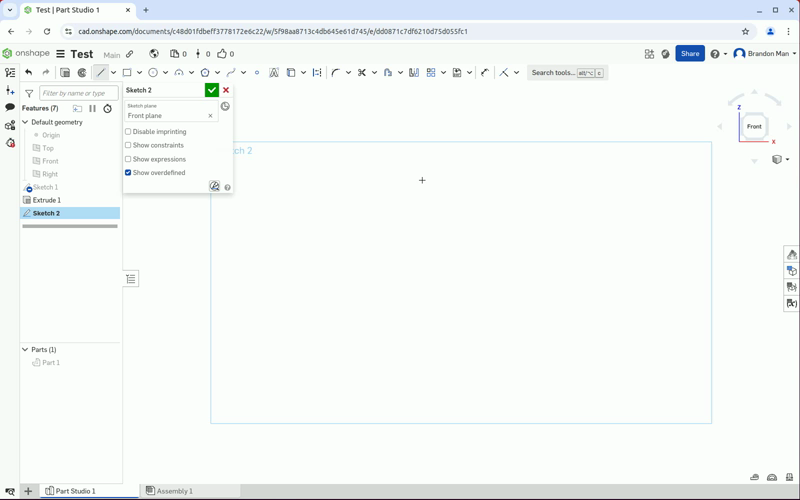
key_up(shift)
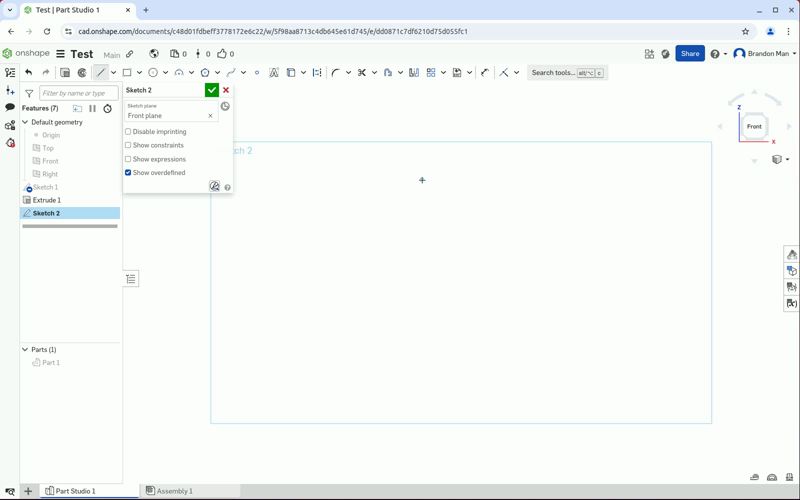
key_down(shift)
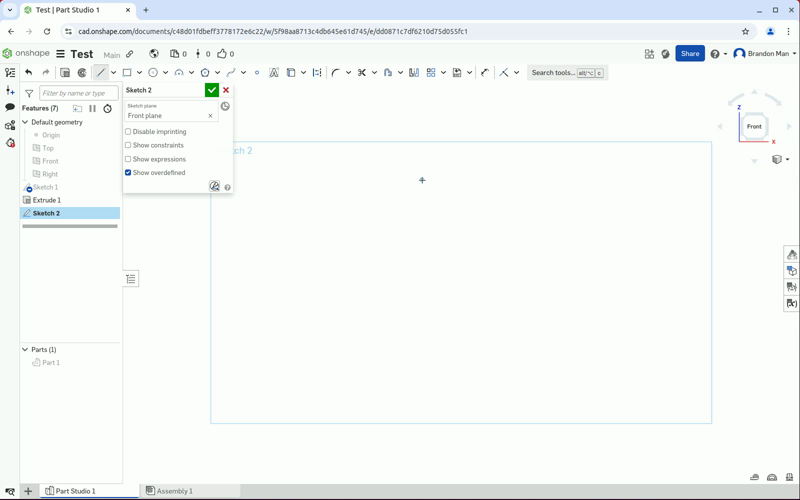
mouse_move(452, 179)
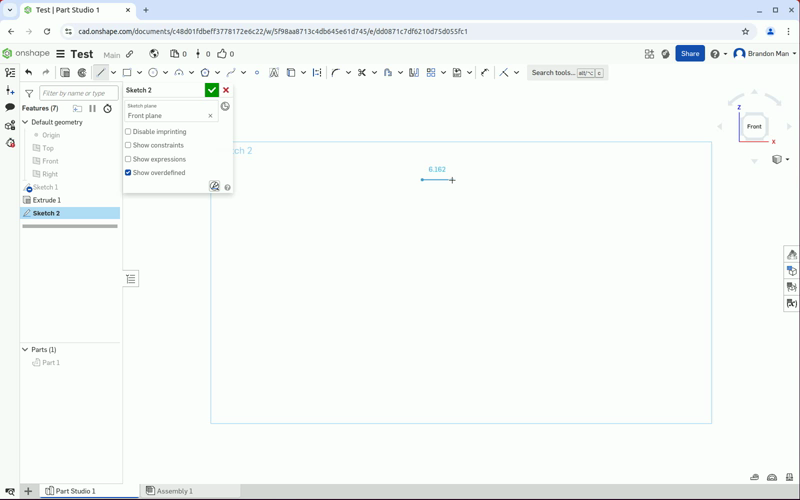
mouse_move(425, 187)
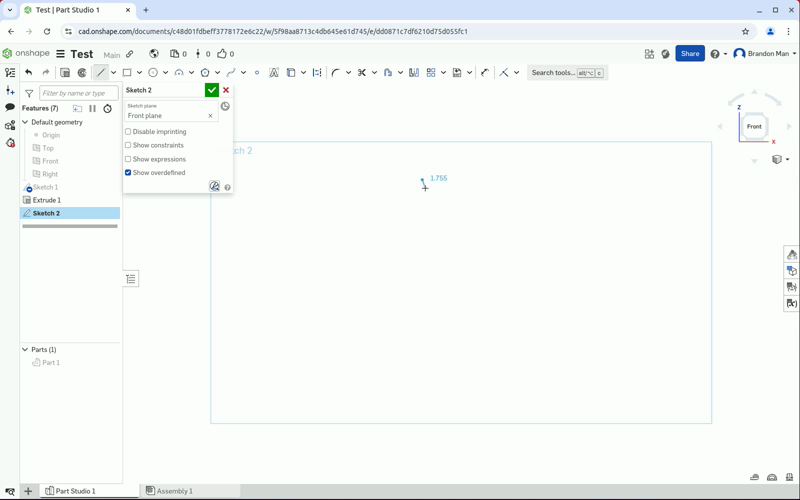
click(425, 187)
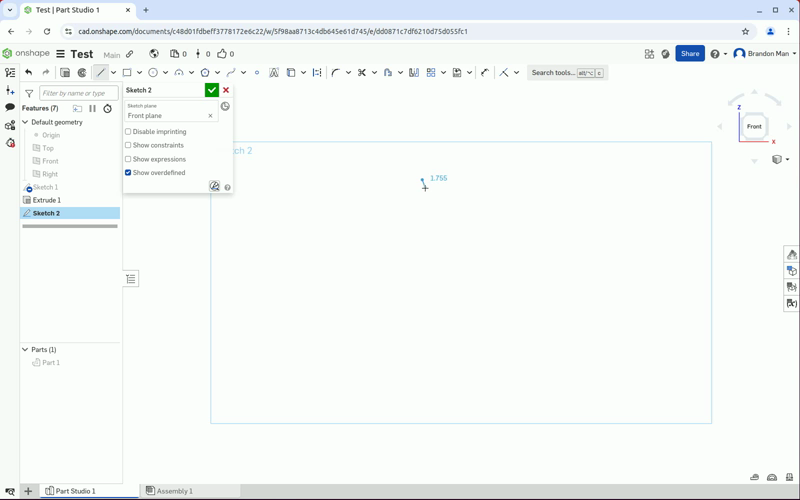
key_up(shift)
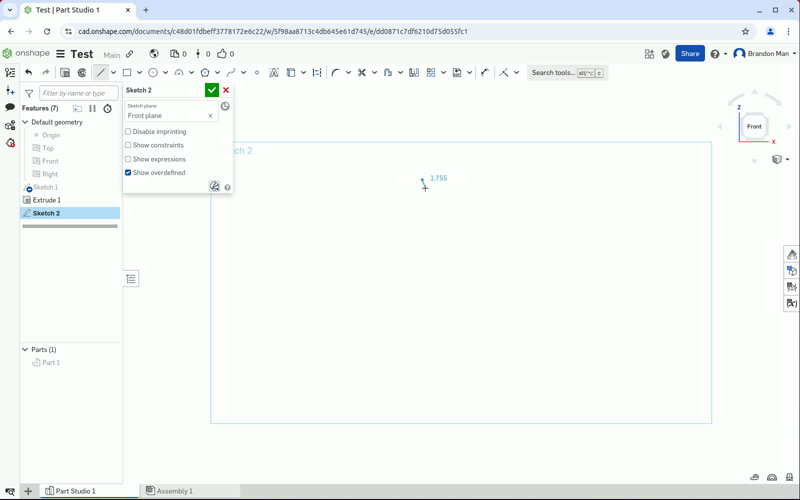
key(esc)
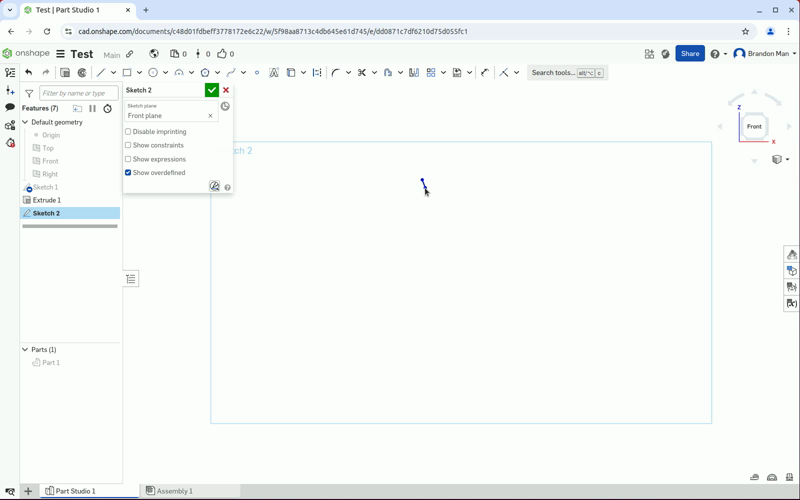
key(a)
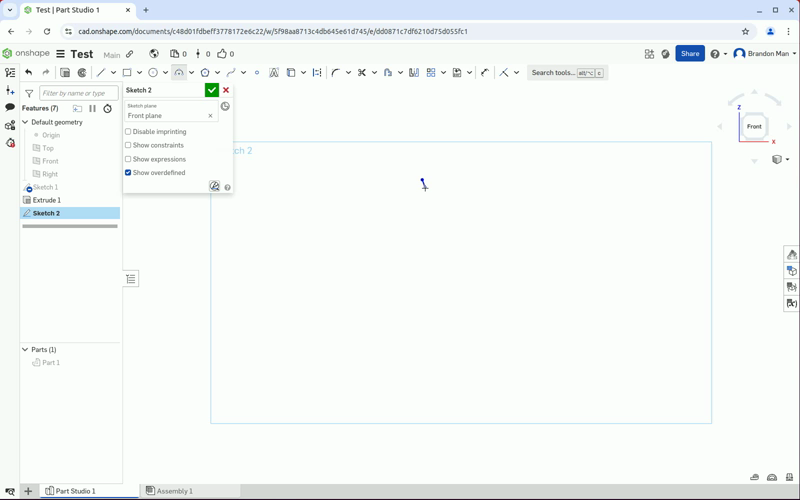
mouse_move(425, 187)
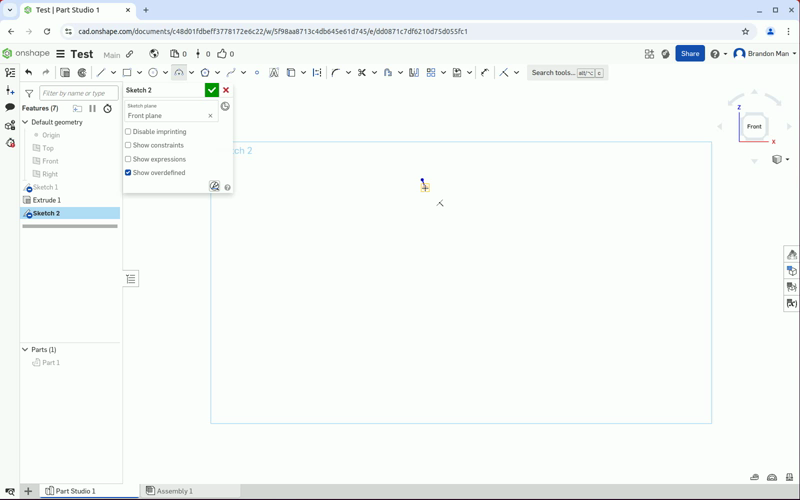
click(425, 187)
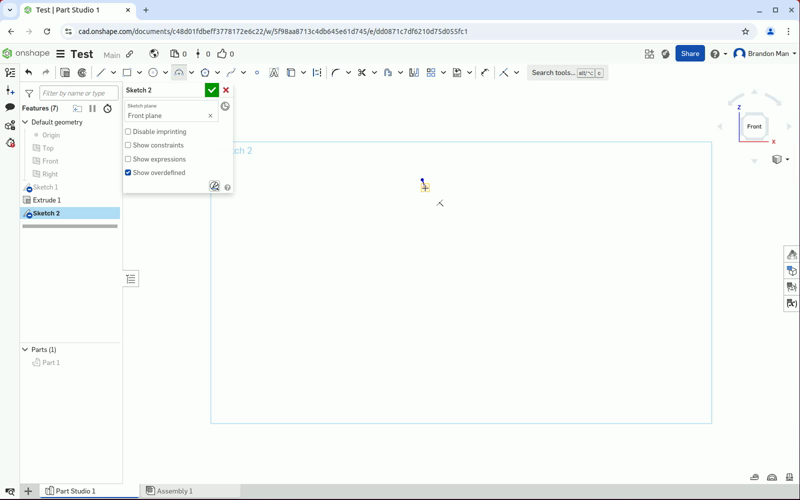
key_down(shift)
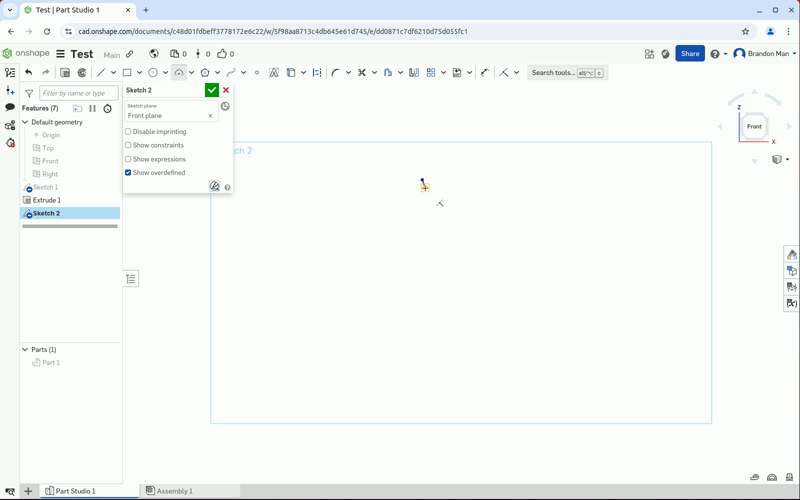
mouse_move(495, 187)
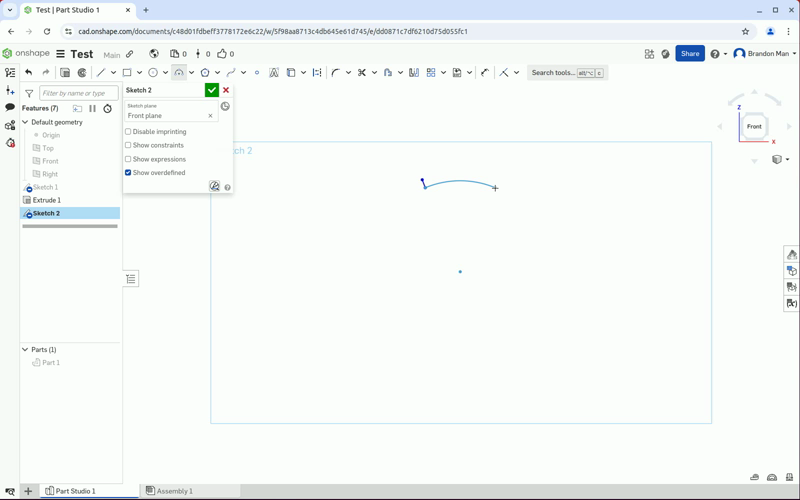
click(495, 187)
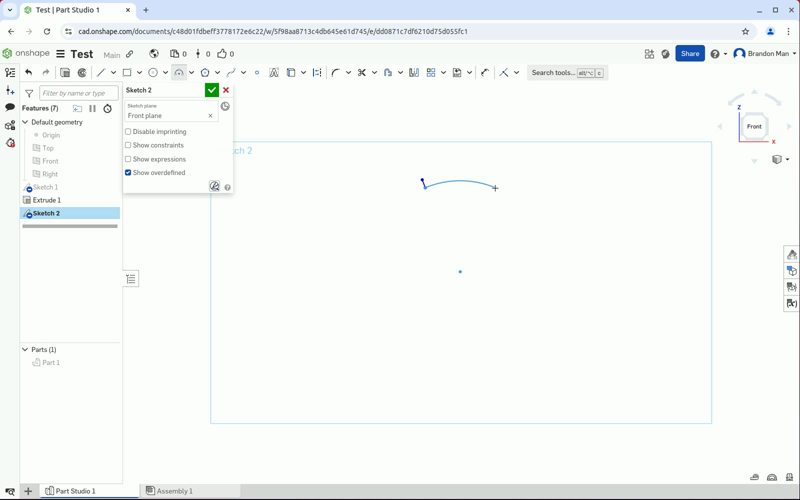
mouse_move(460, 181)
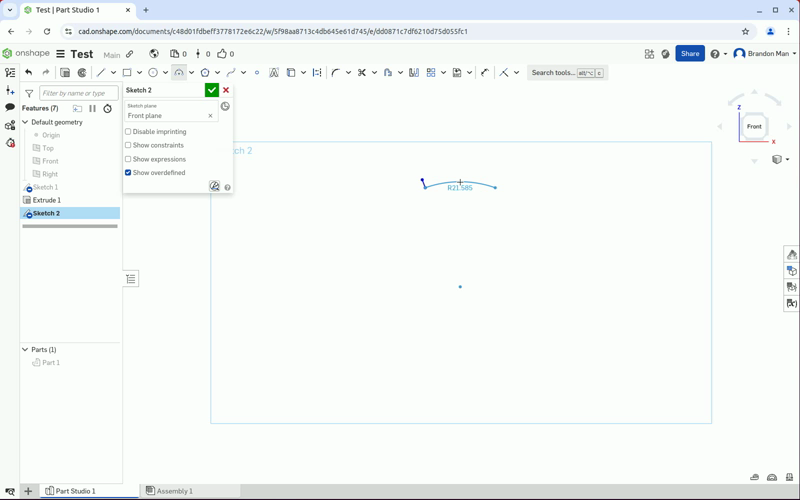
click(460, 181)
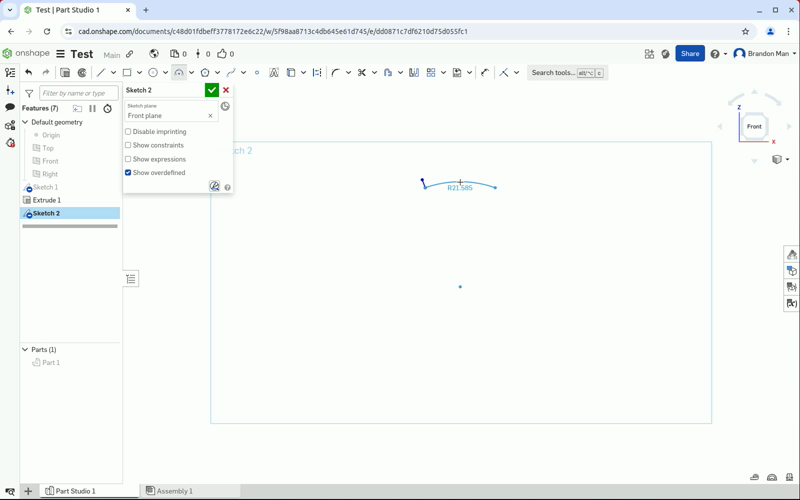
key_up(shift)
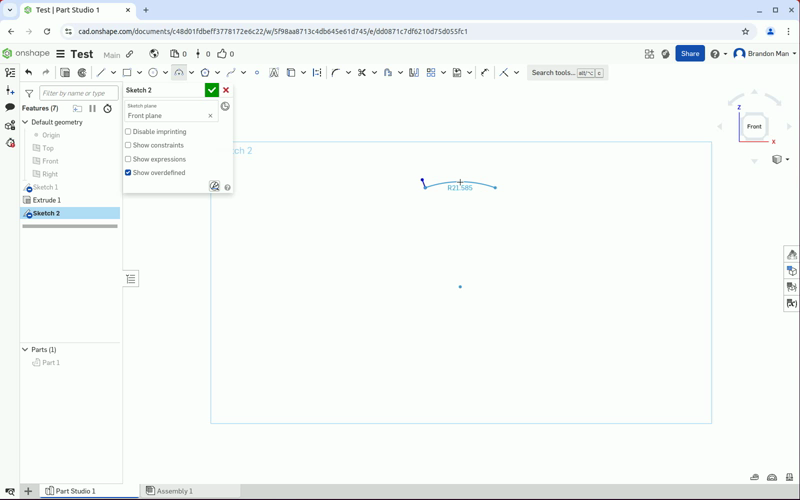
key(esc)
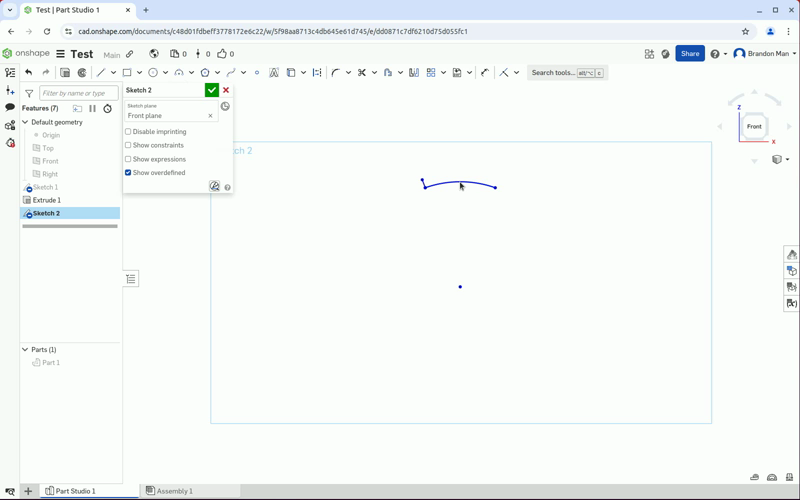
key(l)
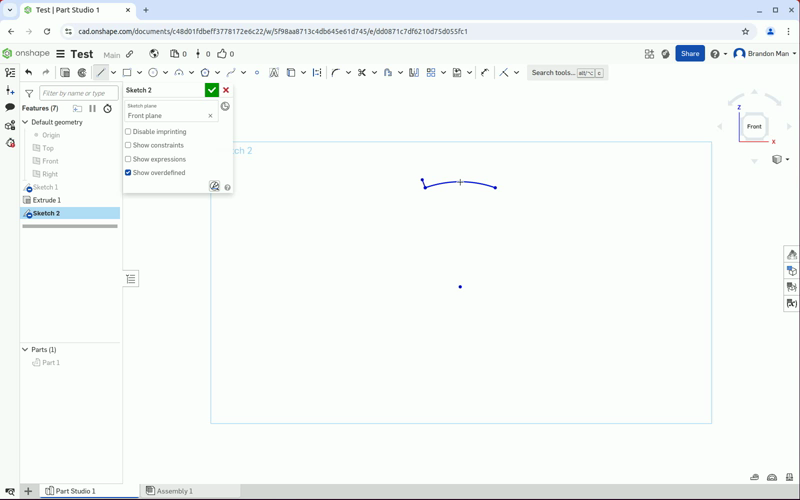
mouse_move(495, 187)
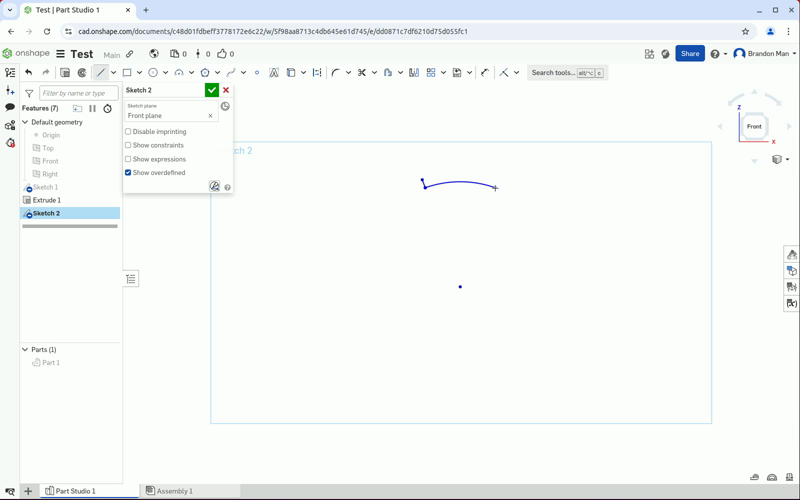
click(495, 187)
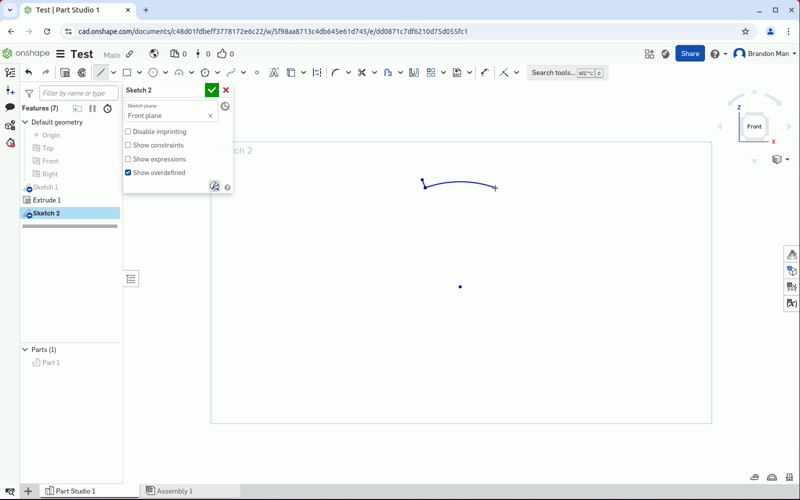
key_down(shift)
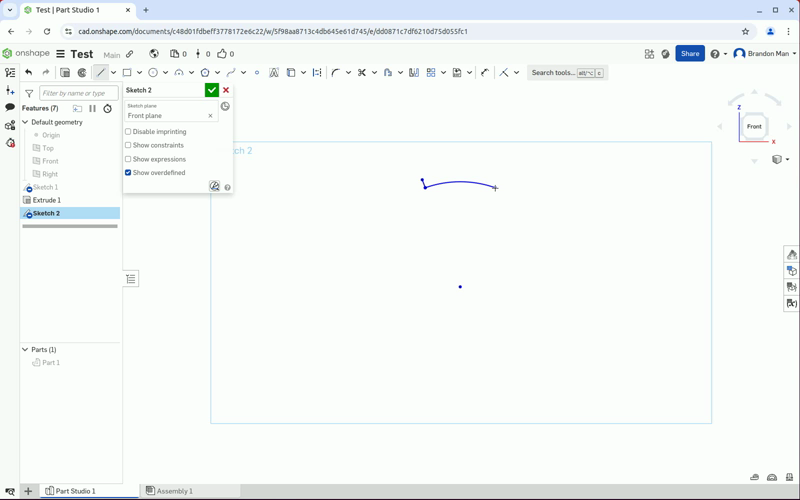
mouse_move(525, 187)
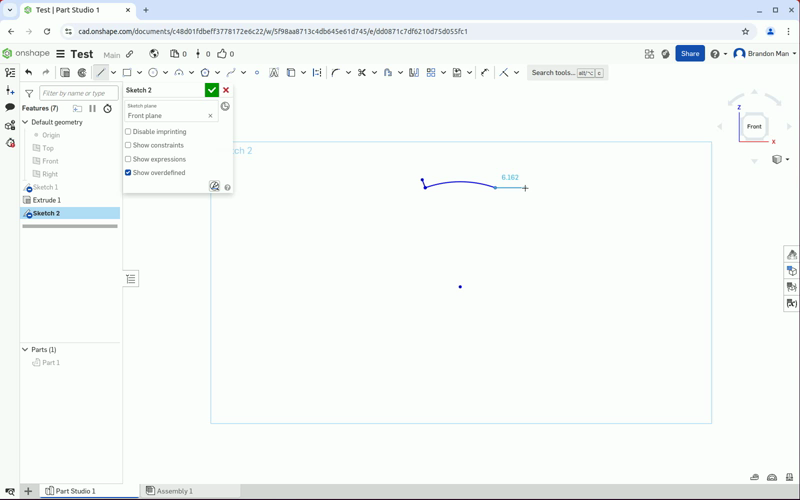
mouse_move(498, 179)
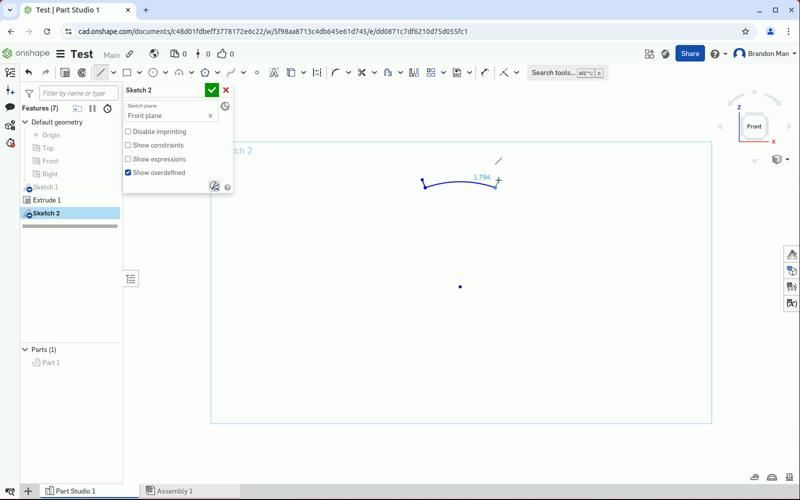
click(498, 179)
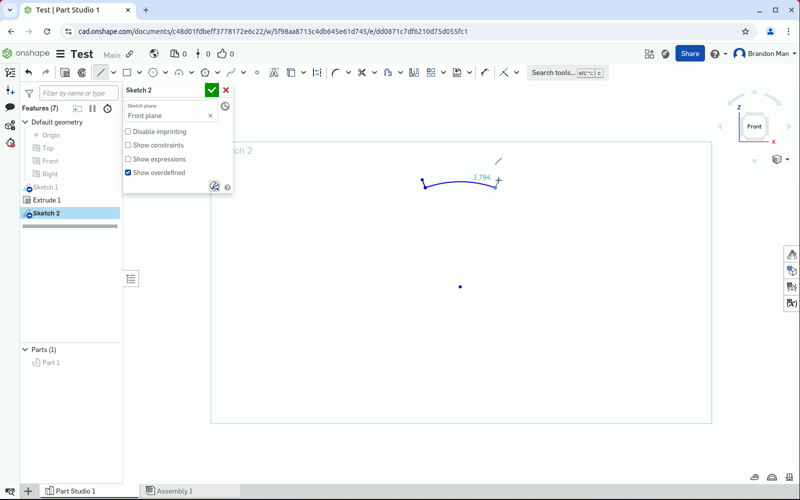
key_up(shift)
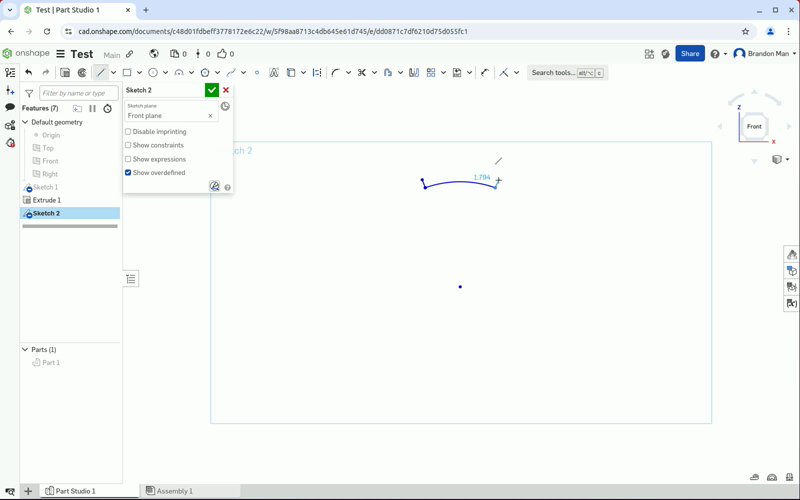
key_down(shift)
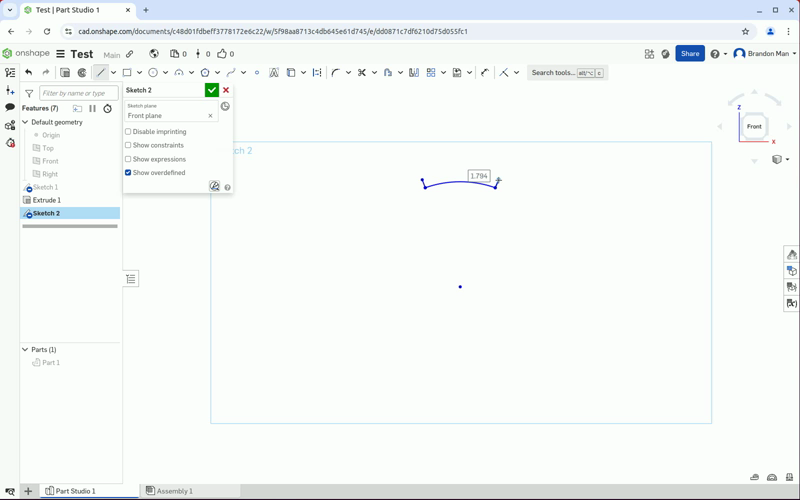
mouse_move(422, 179)
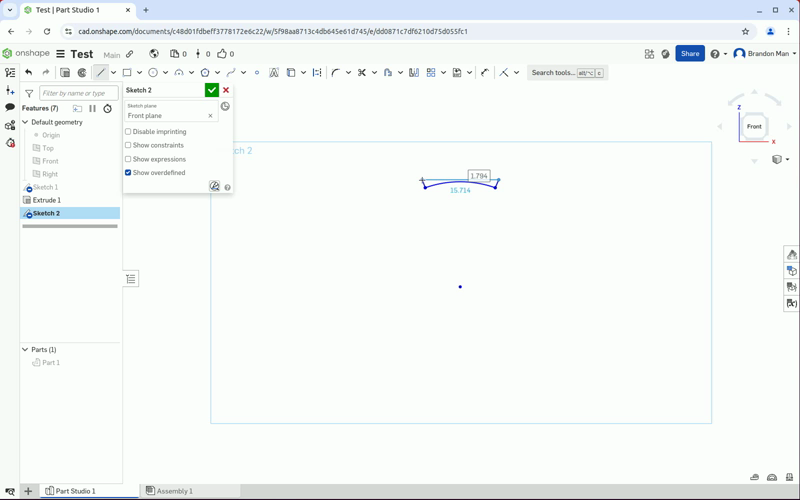
key_up(shift)
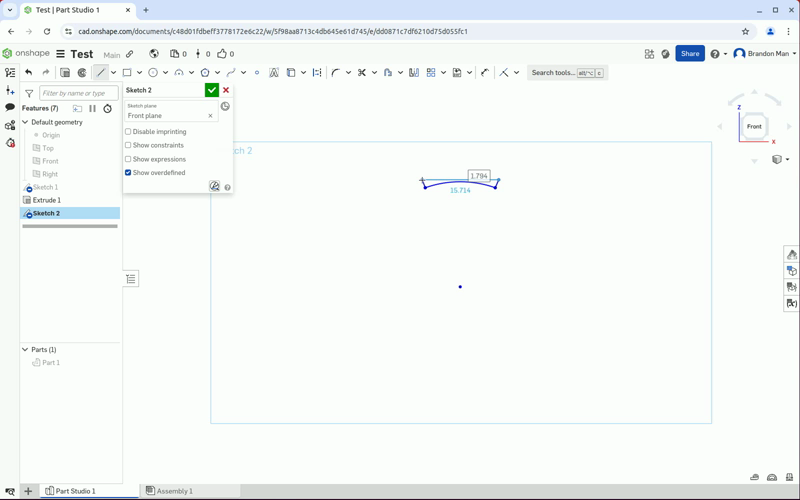
click(422, 179)
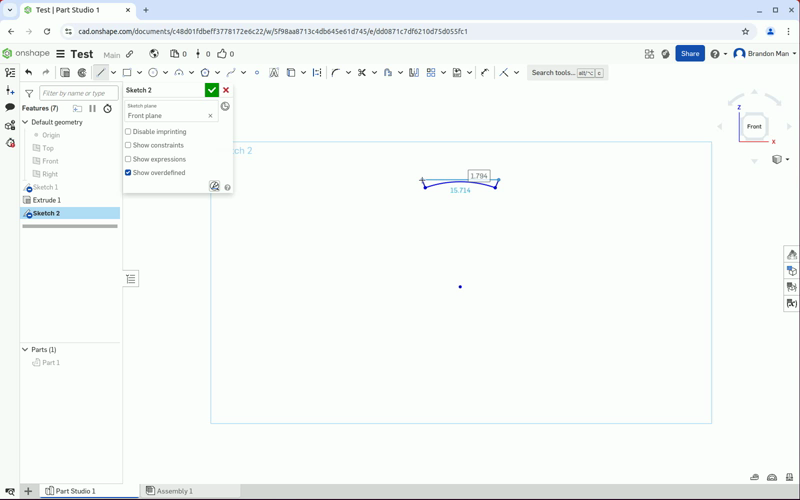
key(esc)
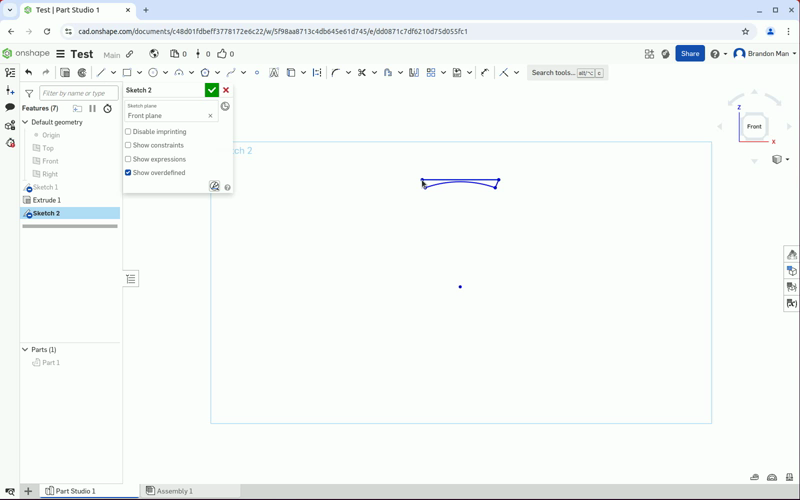
mouse_move(433, 183)
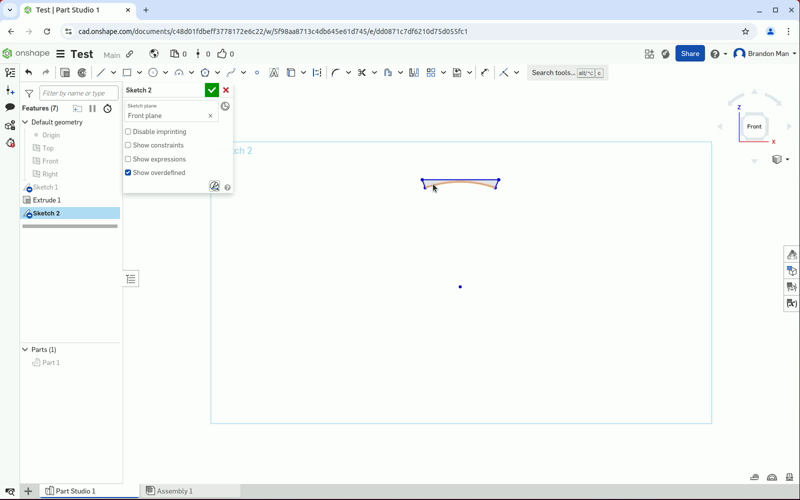
scroll(6)
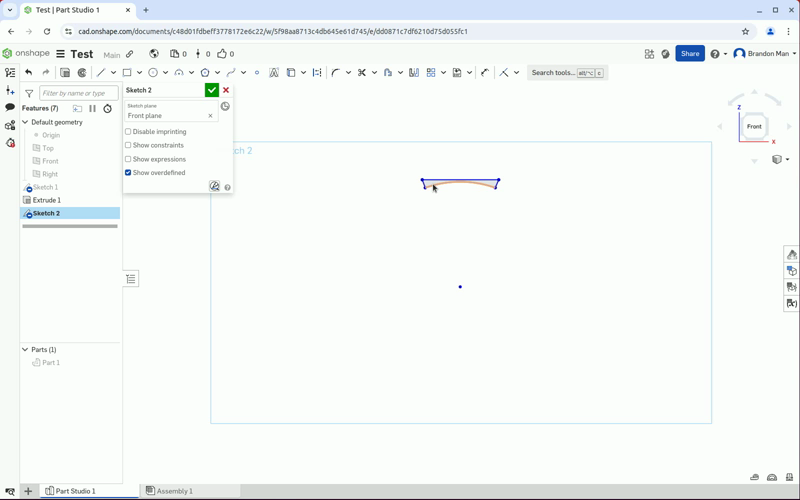
scroll(6)
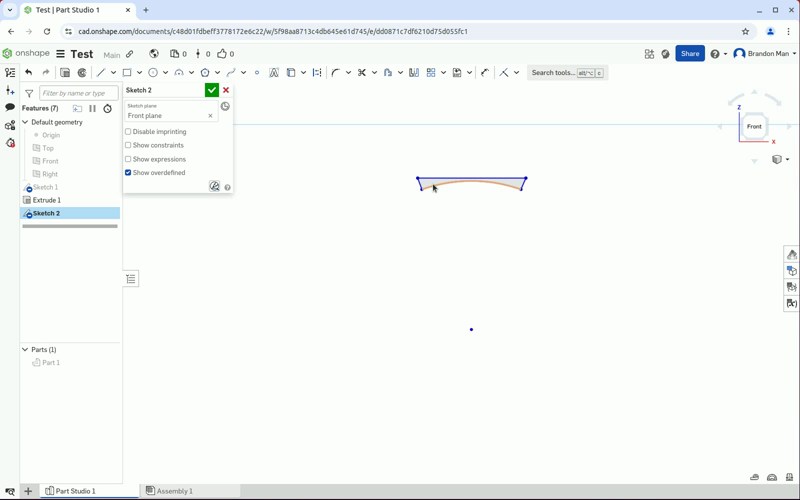
scroll(6)
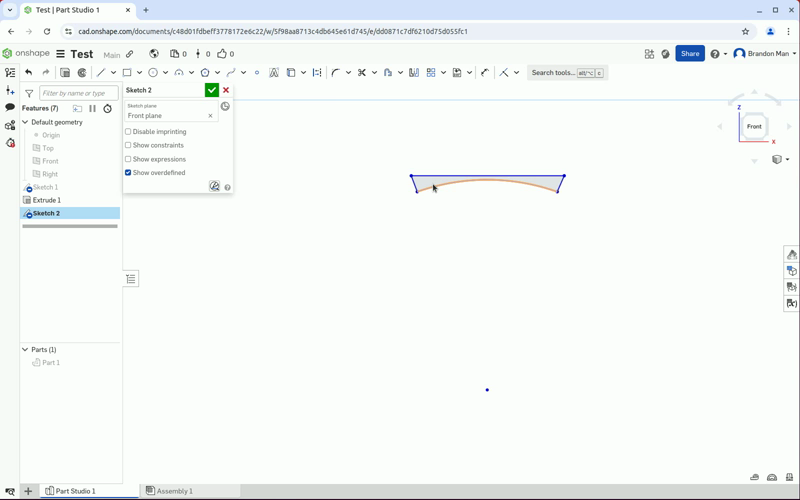
scroll(6)
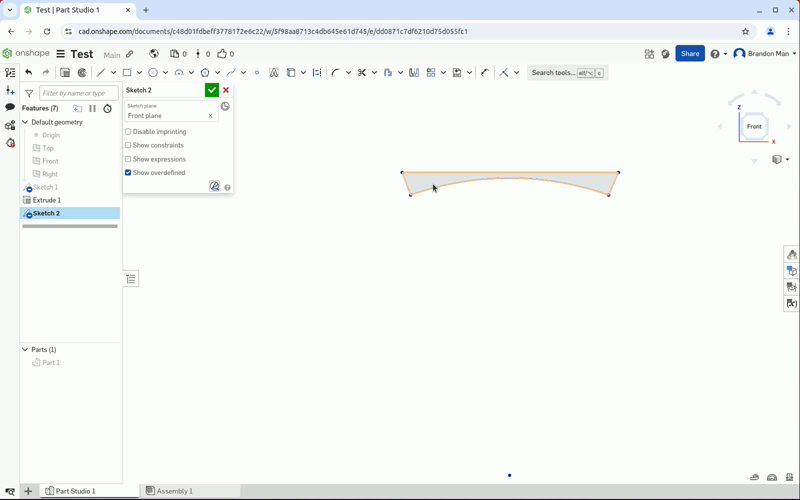
scroll(6)
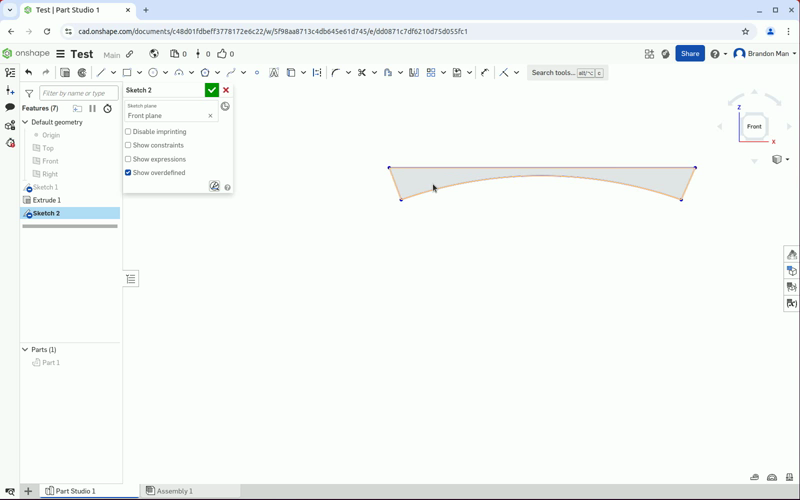
scroll(6)
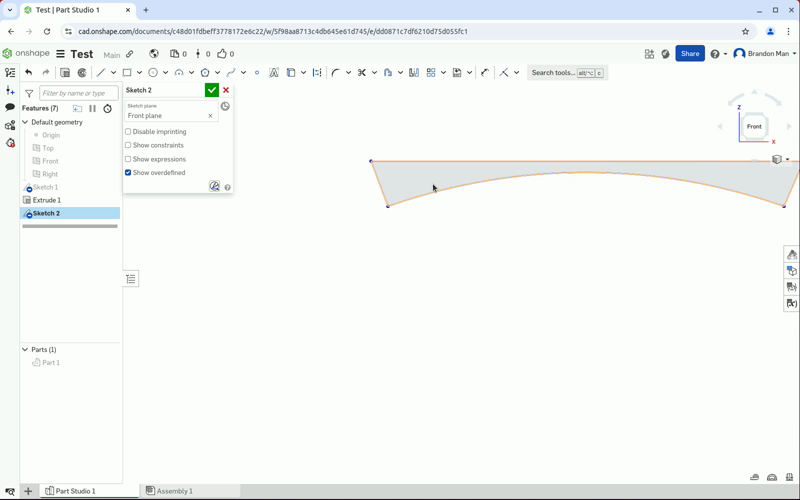
scroll(6)
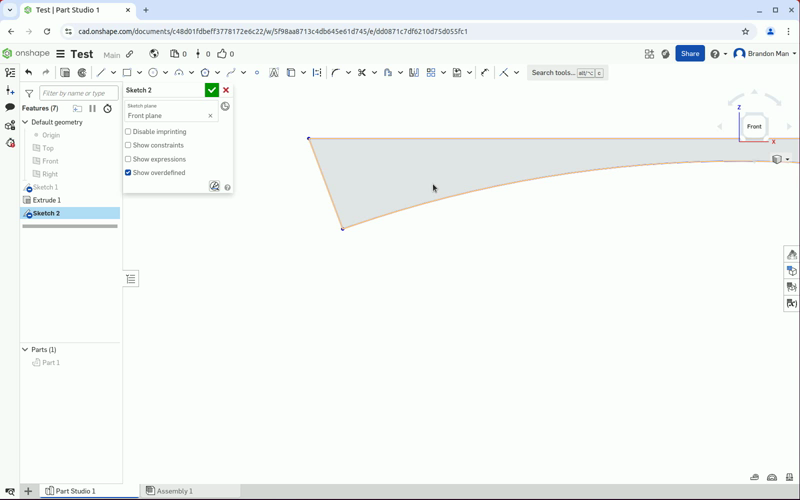
click(433, 183)
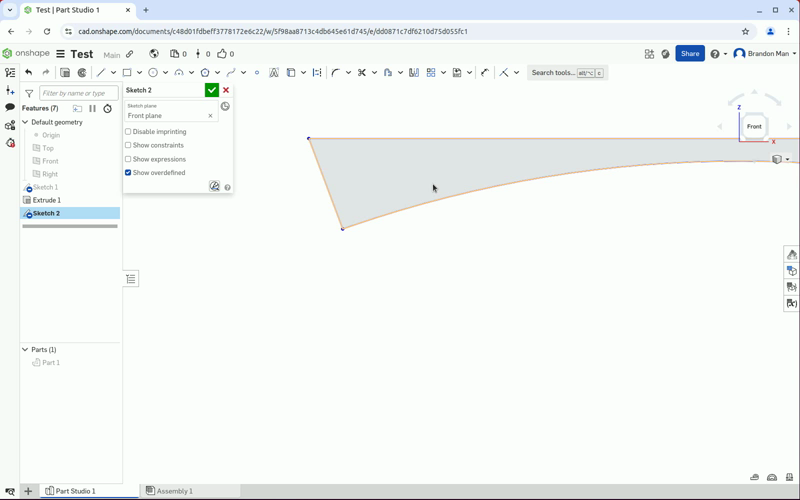
scroll(-6)
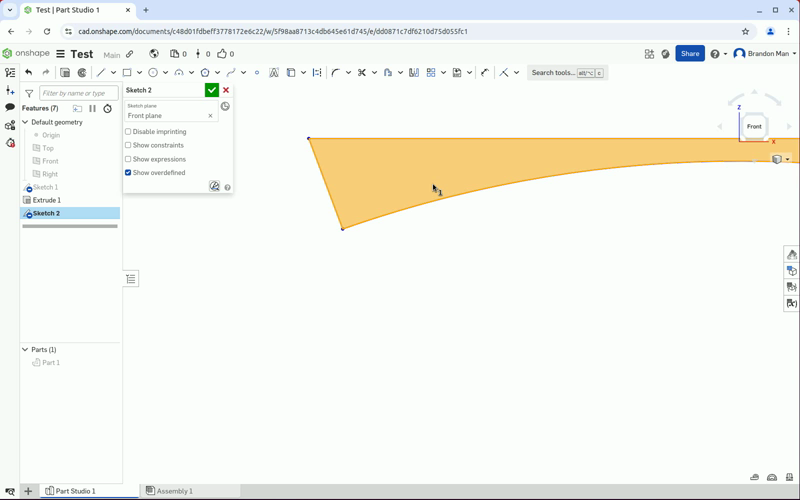
scroll(-6)
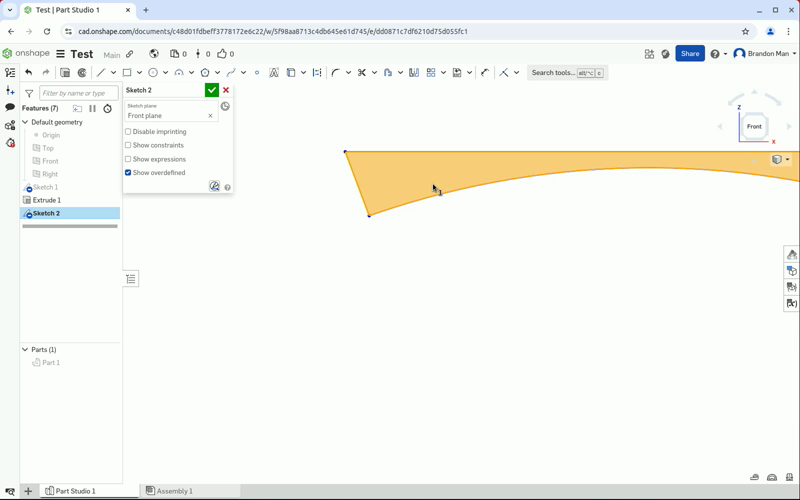
scroll(-6)
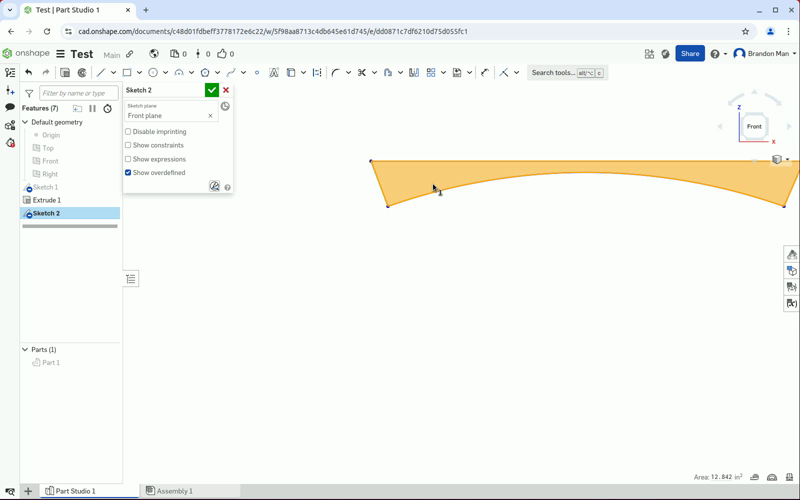
scroll(-6)
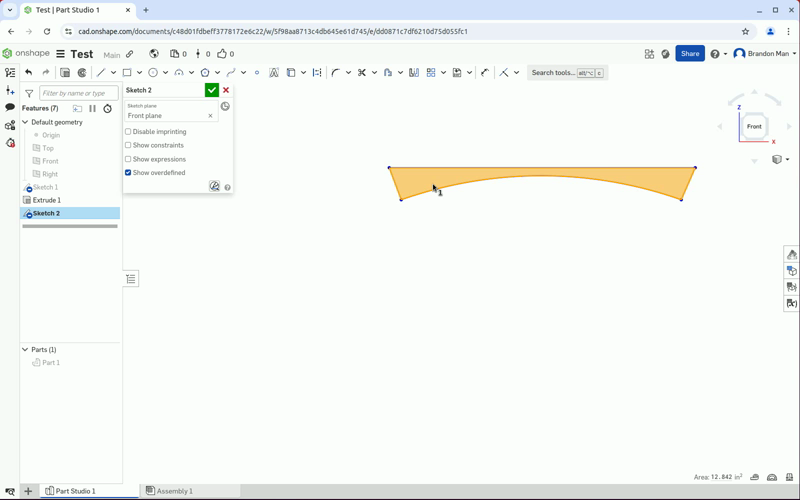
scroll(-6)
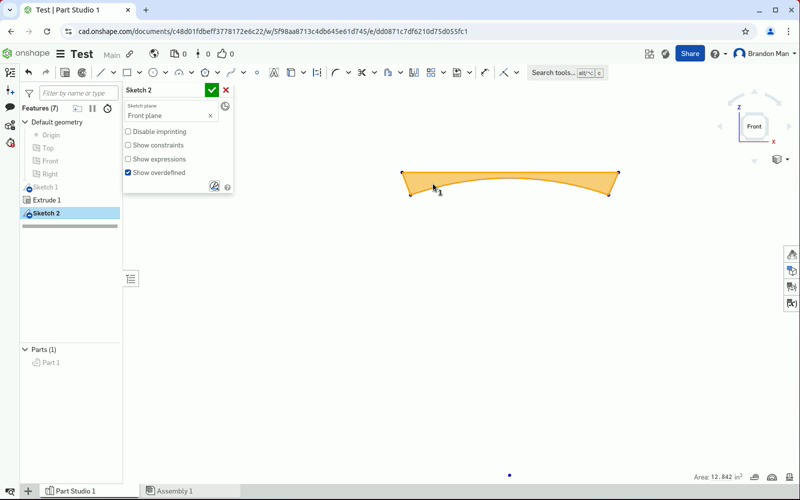
scroll(-6)
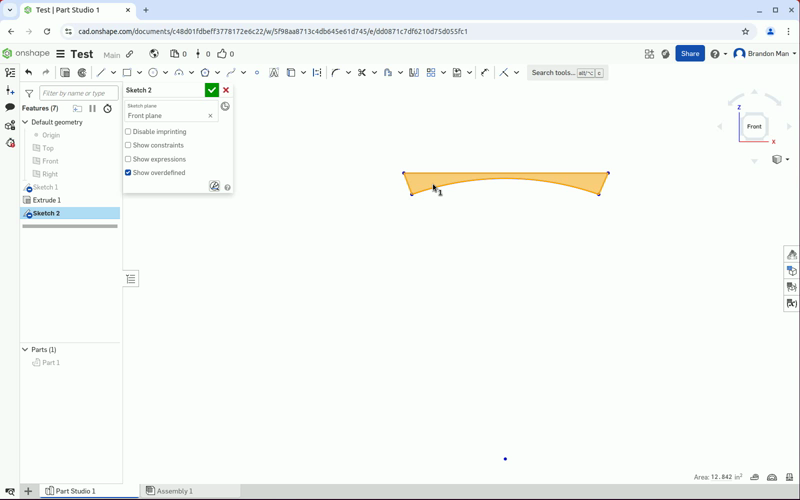
scroll(-6)
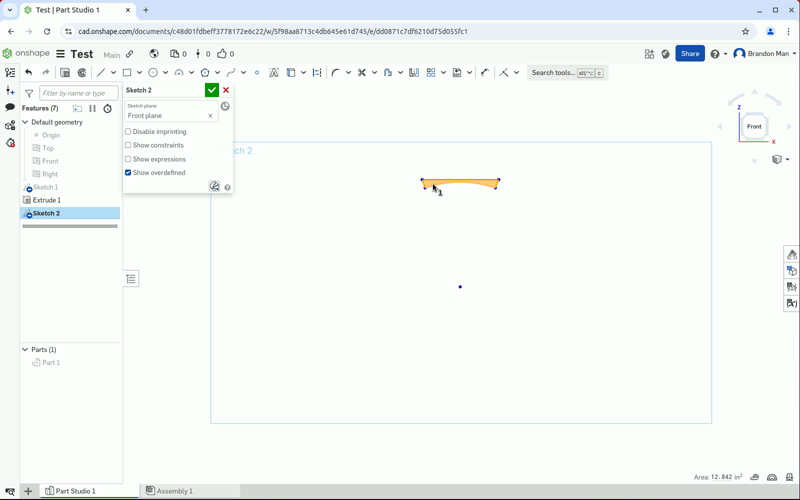
mouse_move(73, 352)
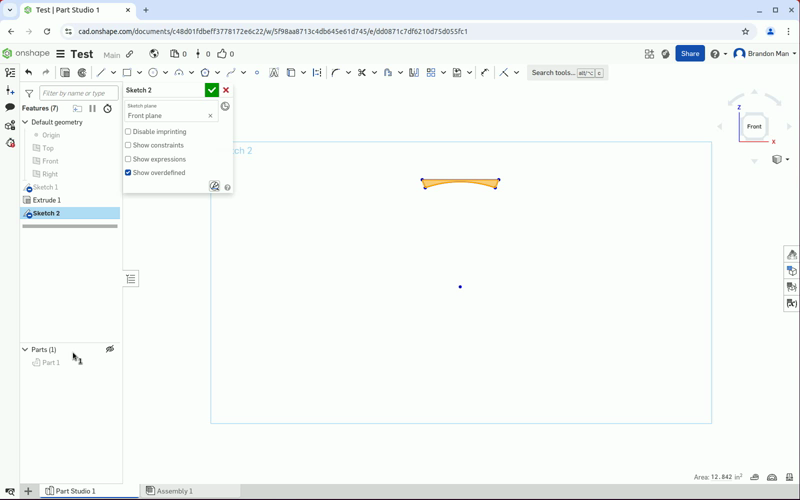
key(shift+y)
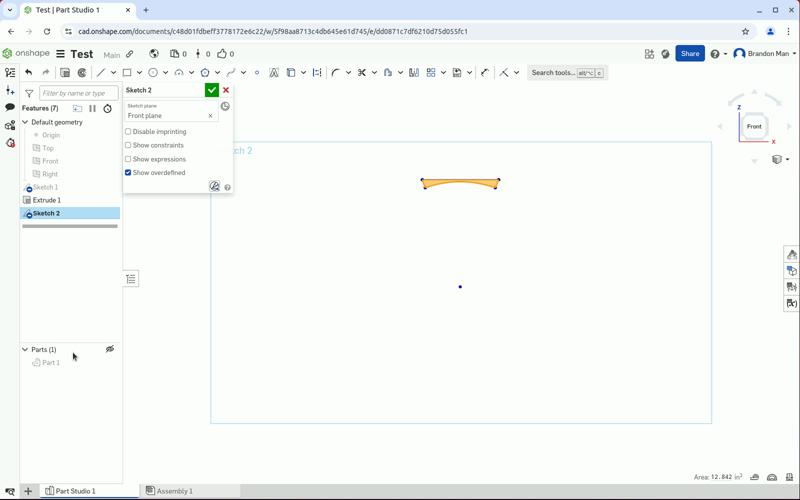
key(shift+e)
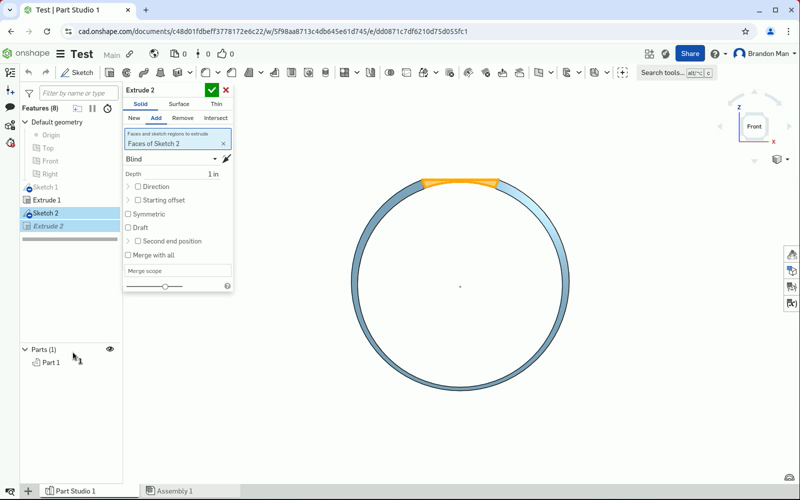
mouse_move(143, 106)
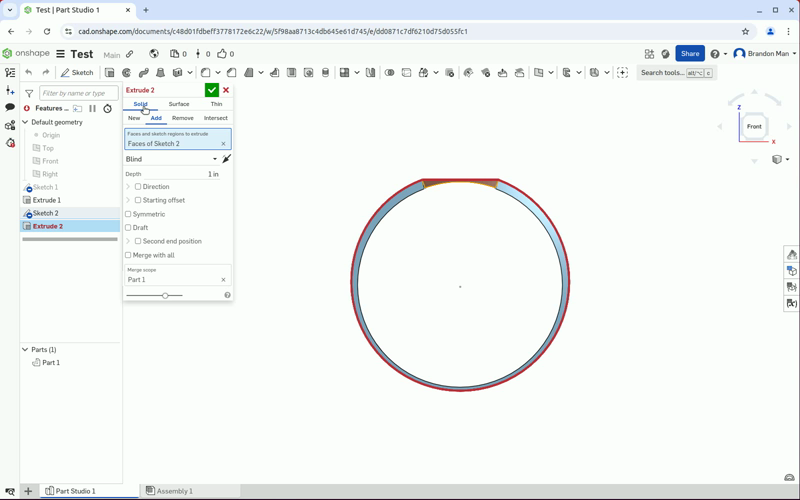
click(143, 106)
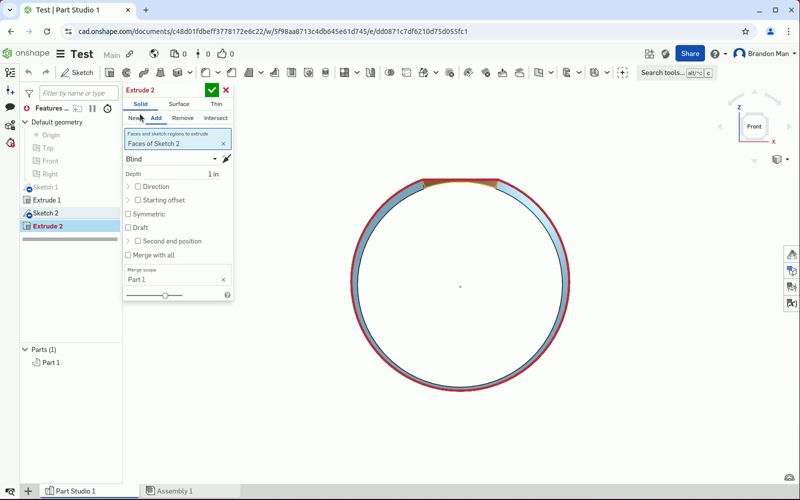
mouse_move(137, 120)
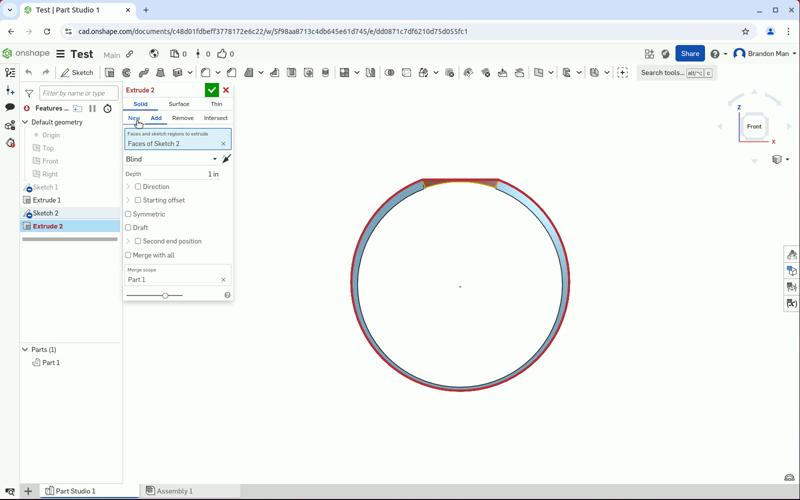
click(137, 120)
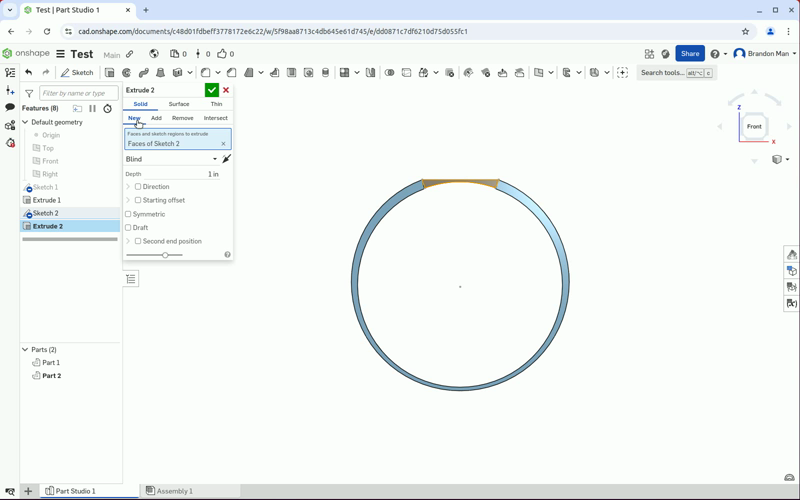
key(tab, 4)
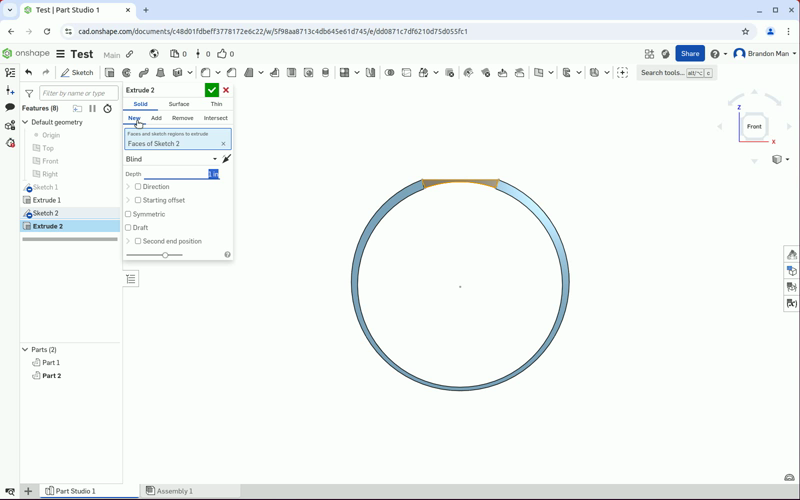
text(0.963)
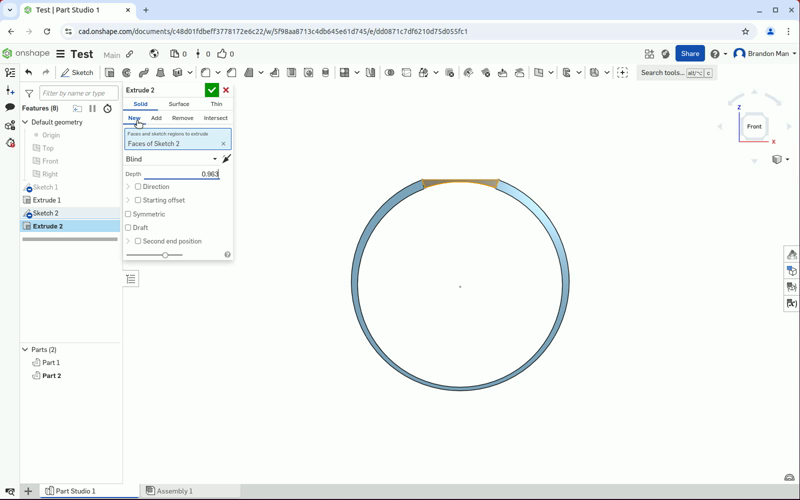
key(tab, 3)
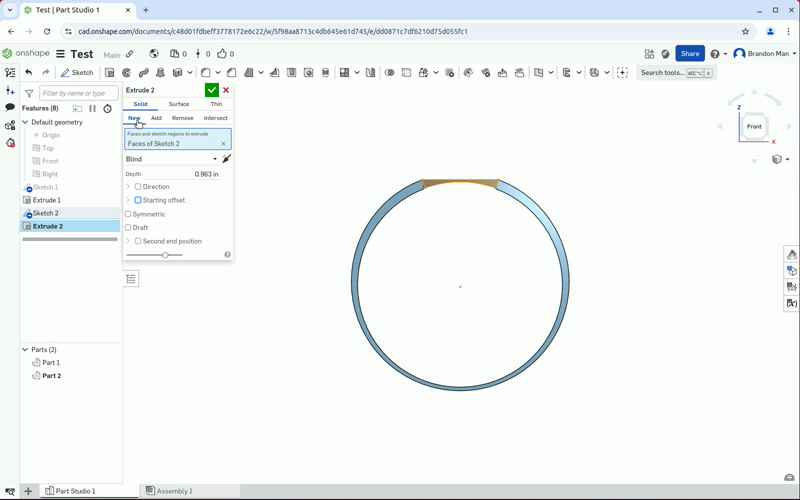
key(tab, 2)
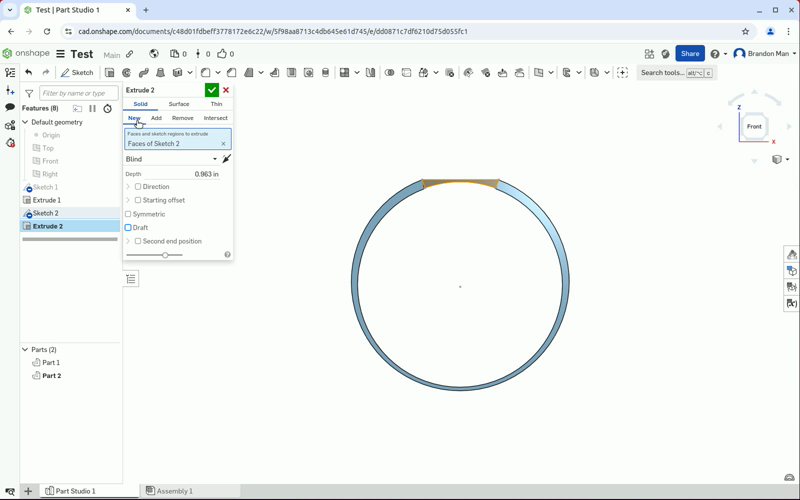
key(space)
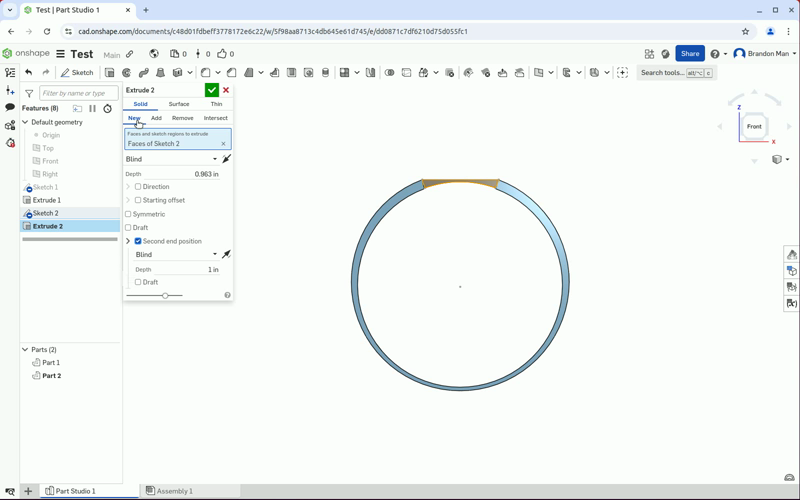
key(tab, 3)
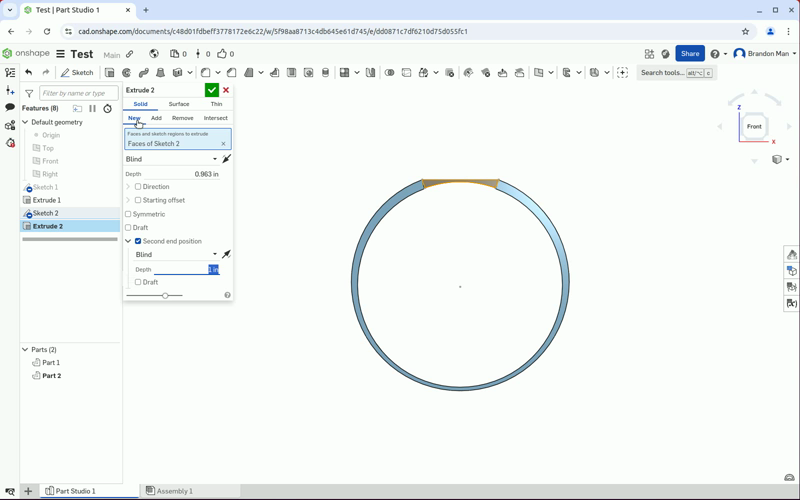
text(0.963)
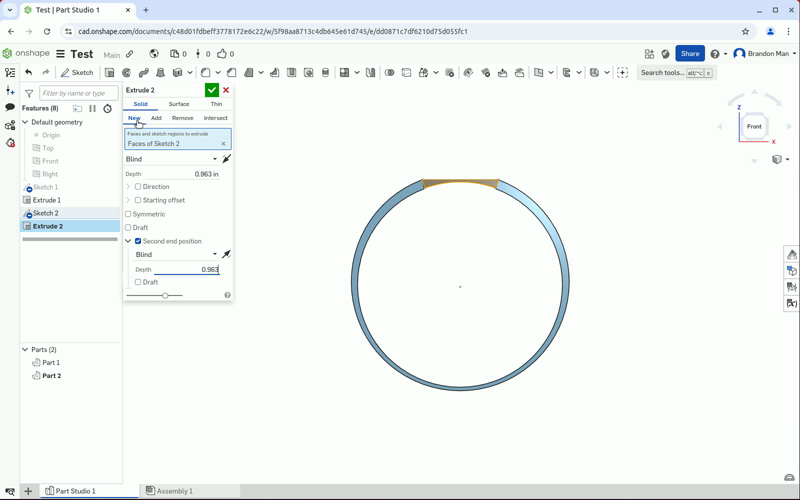
key(enter)
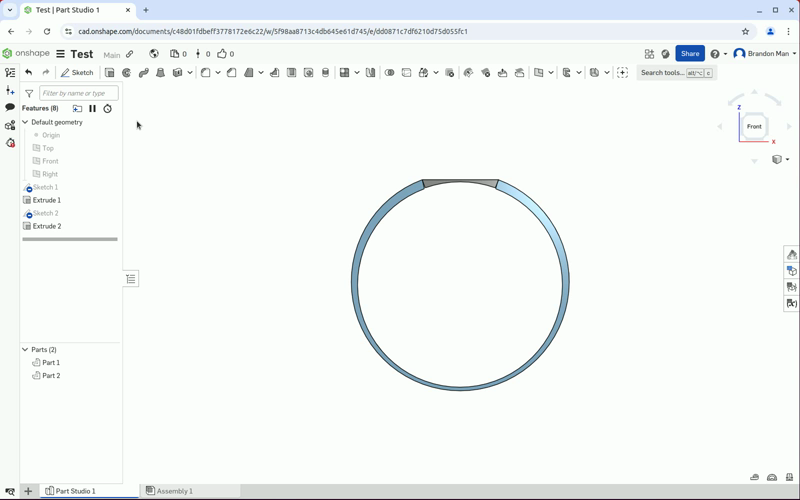
key(shift+h)
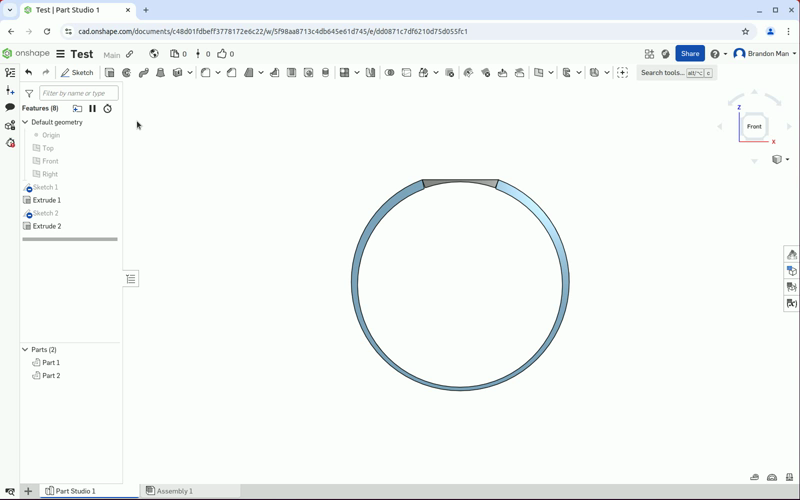
key(shift+h)
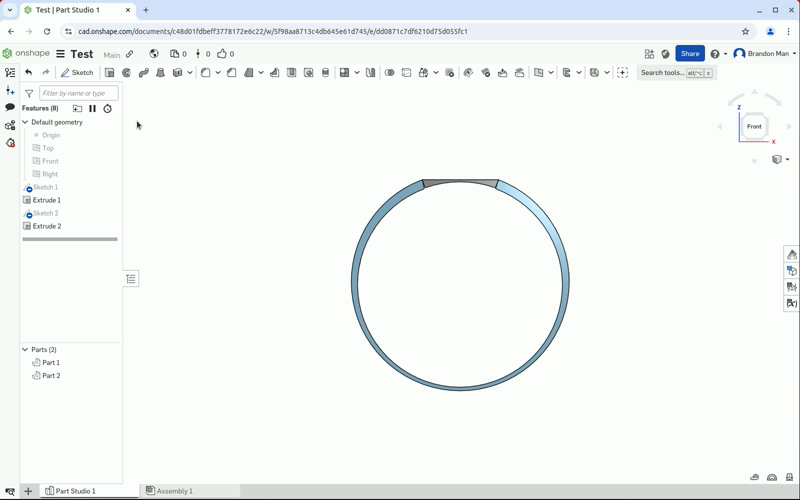
mouse_move(73, 189)
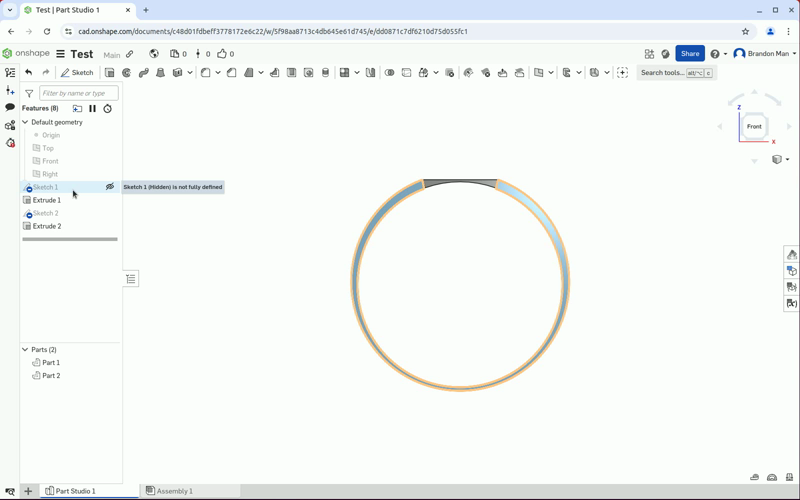
click(73, 189)
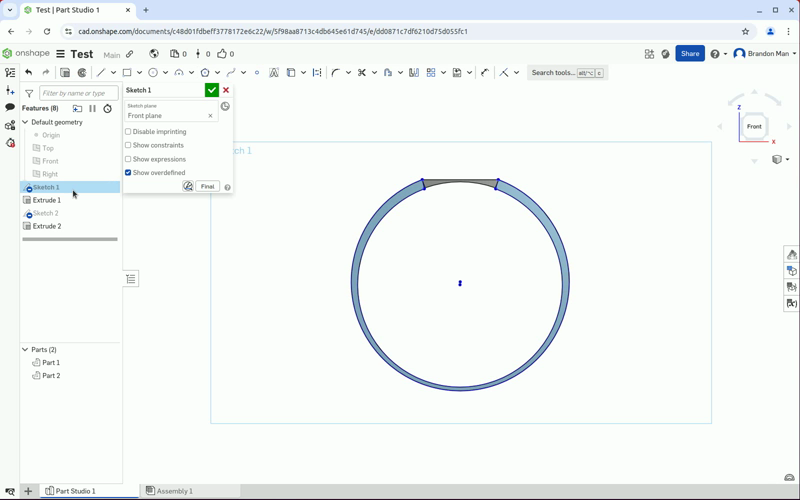
mouse_move(229, 92)
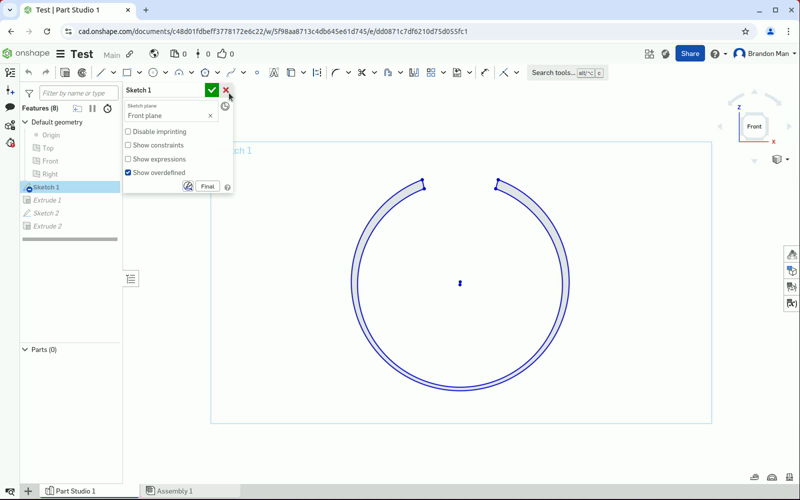
click(229, 92)
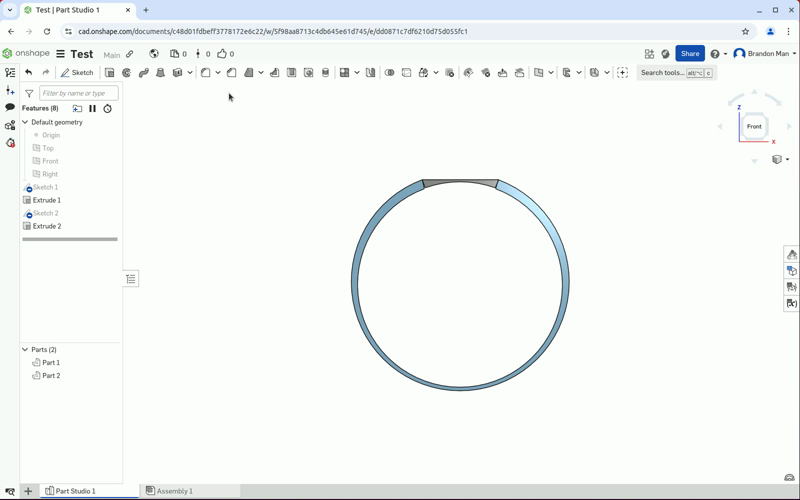
mouse_move(73, 352)
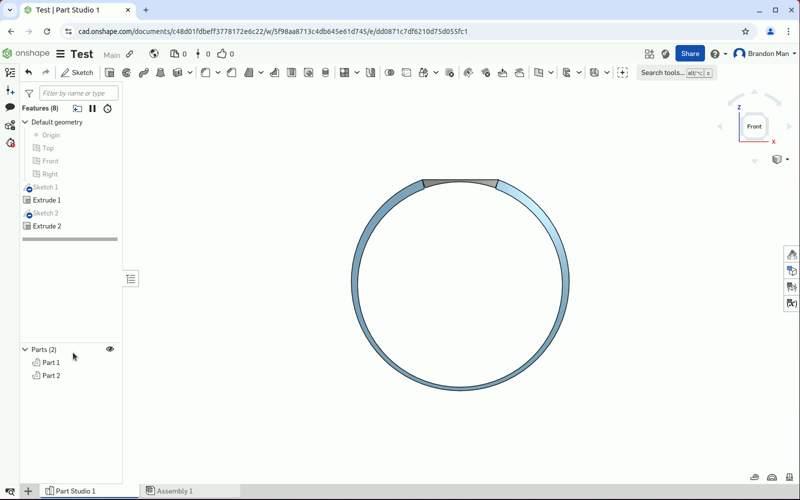
key(y)
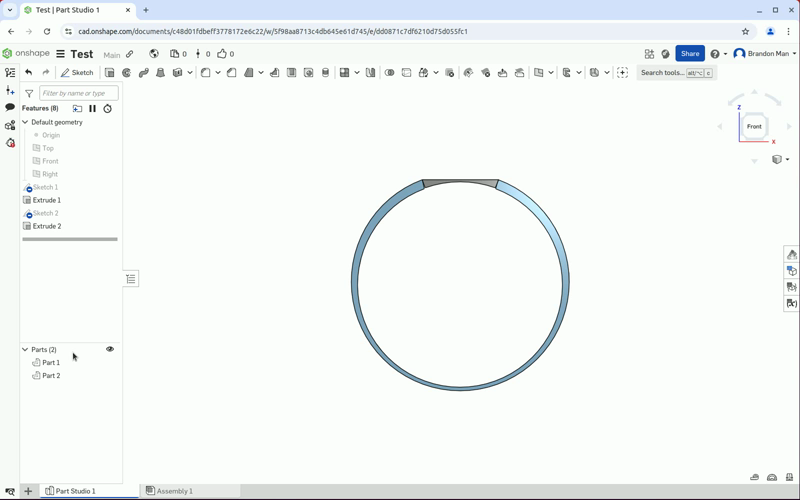
key(shift+p)
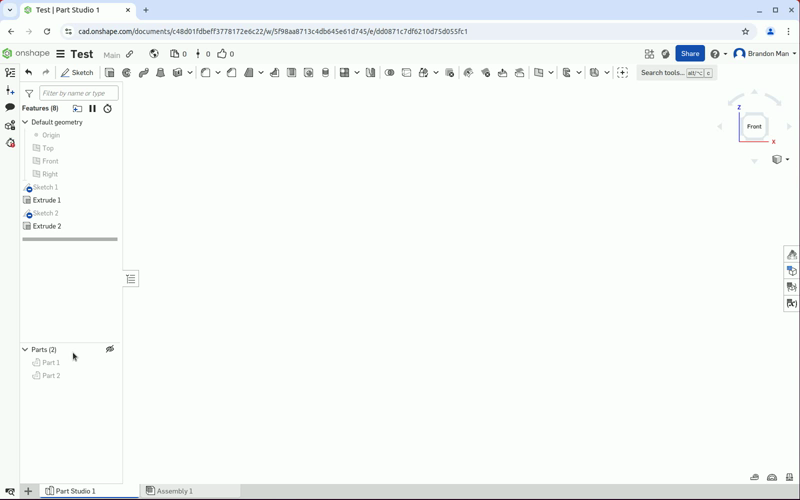
key(space)
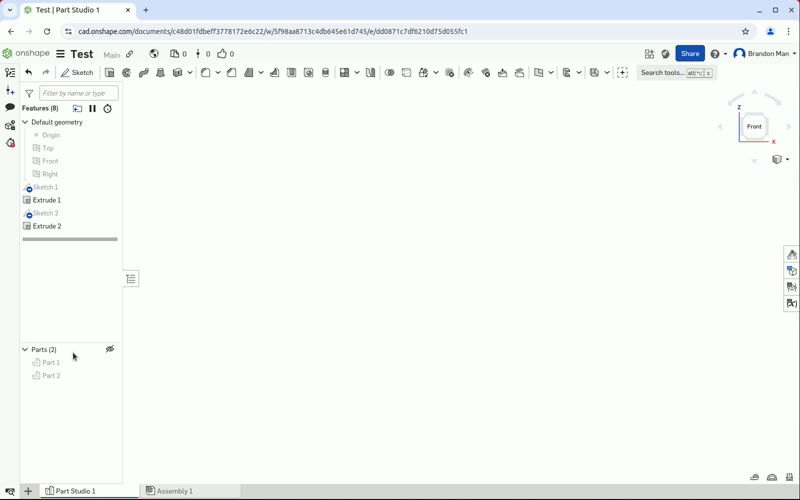
key_down(shift)
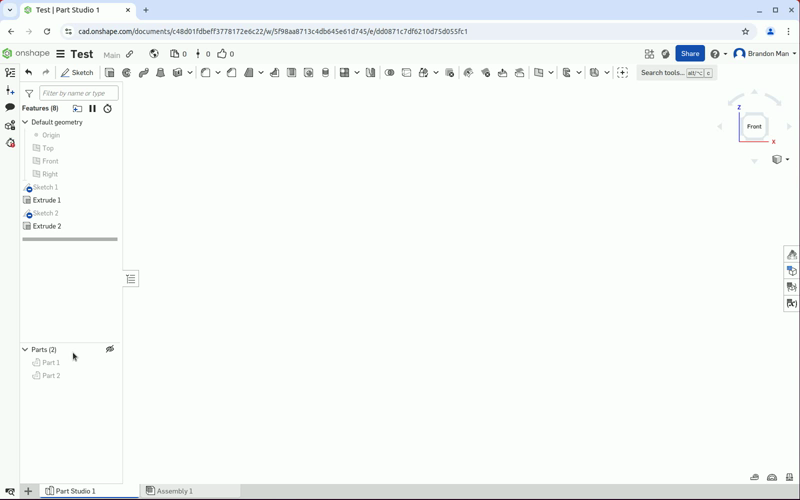
key(down)
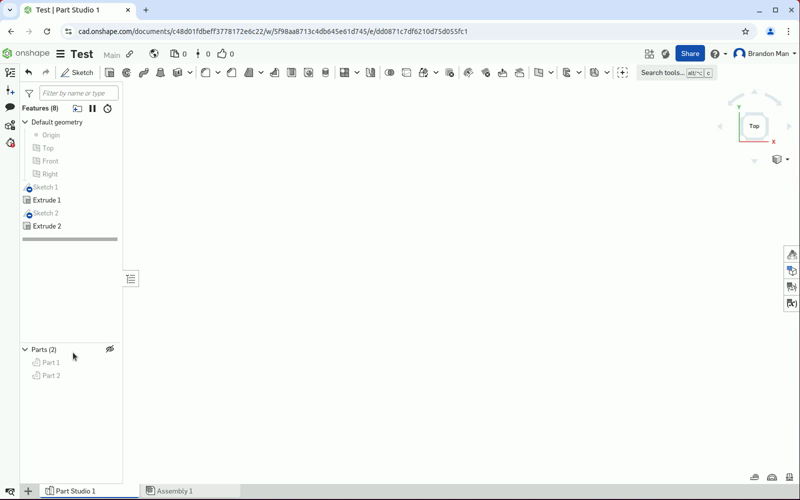
key_up(shift)
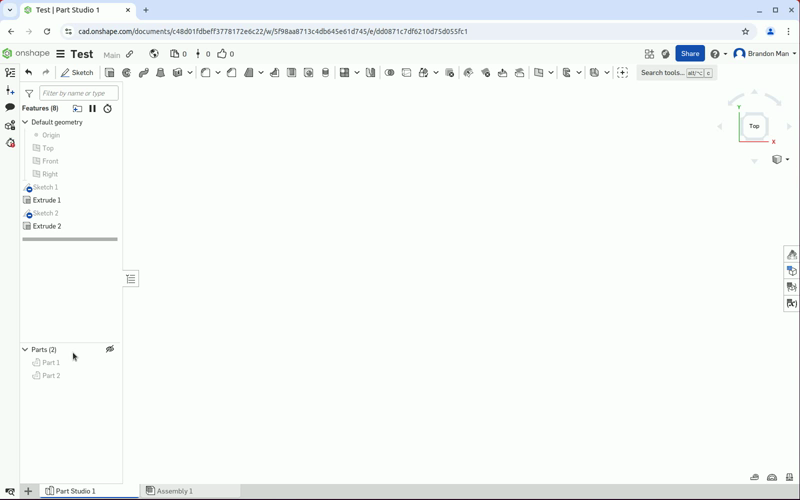
mouse_move(73, 352)
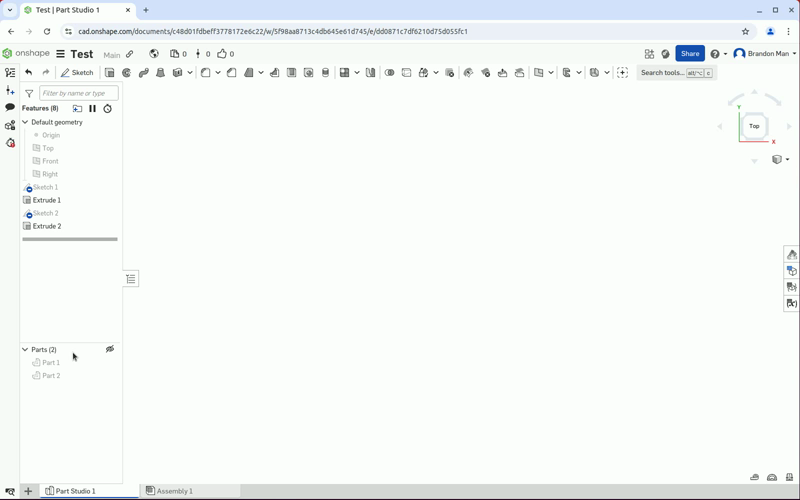
key(shift+y)
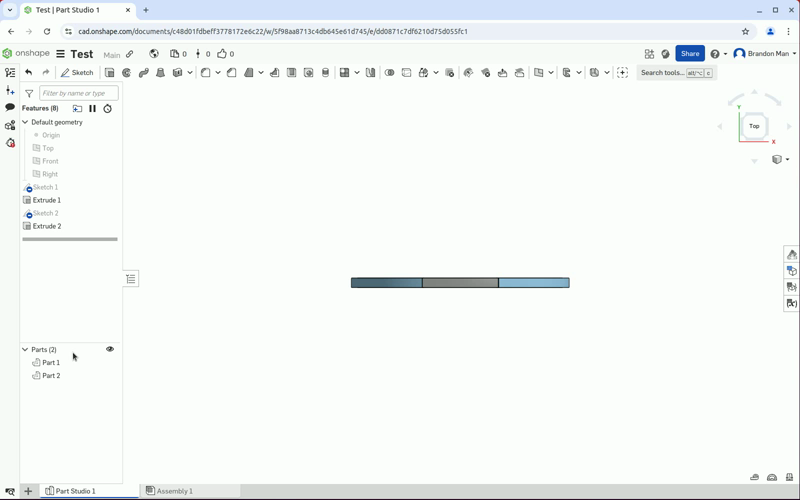
mouse_move(541, 75)
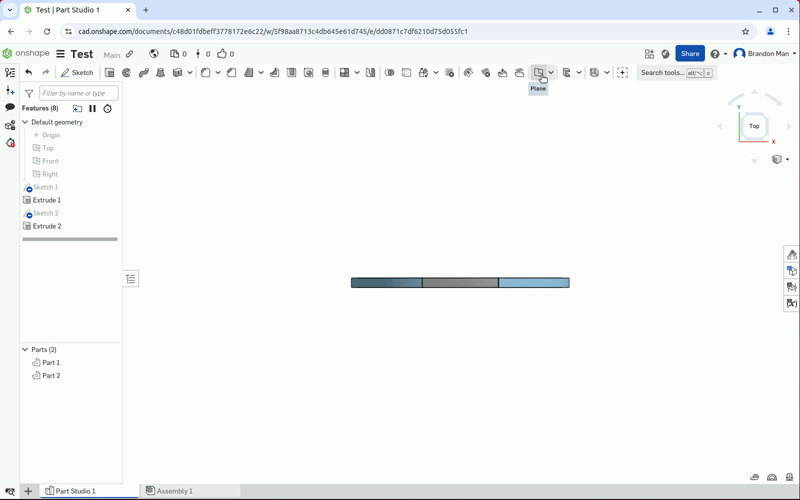
click(541, 75)
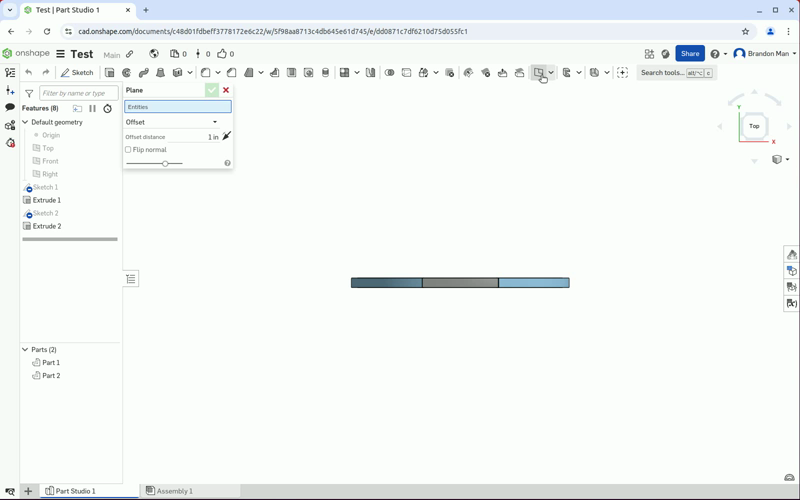
mouse_move(73, 150)
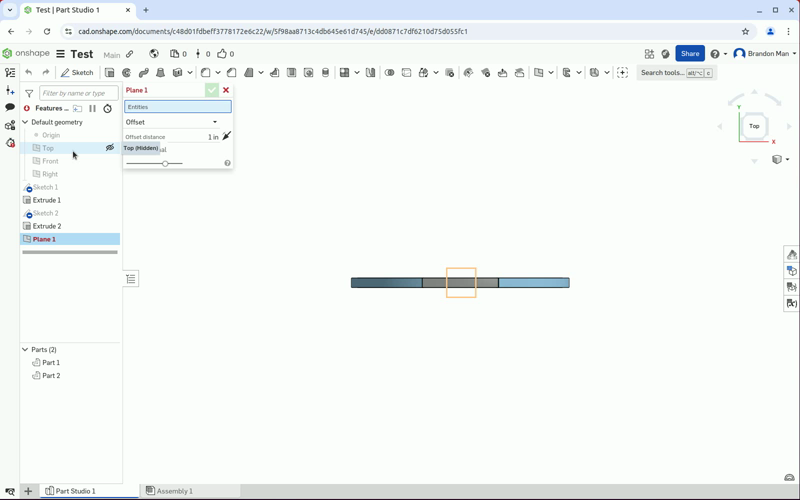
click(73, 150)
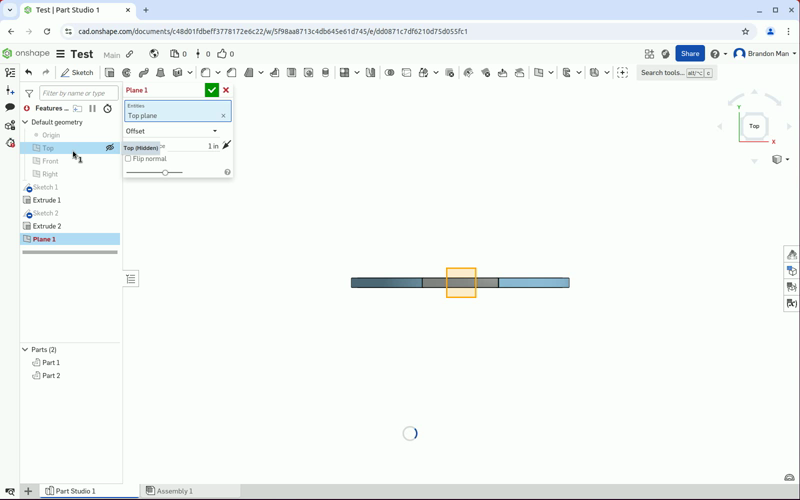
key(tab, 2)
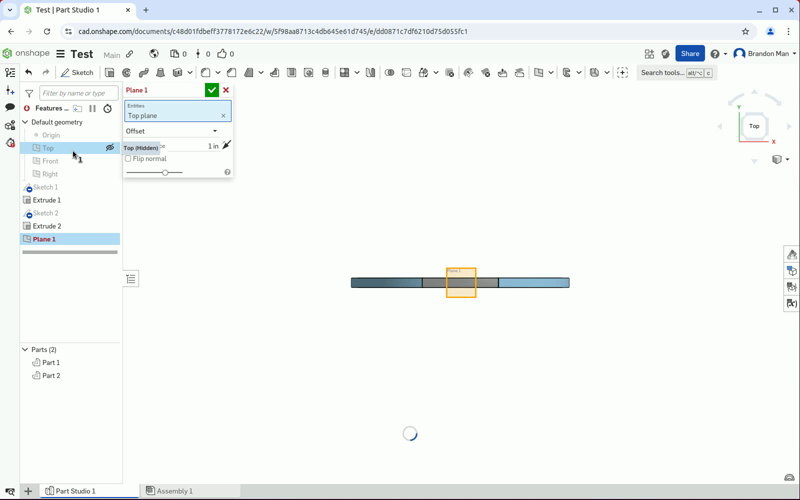
text(21.198)
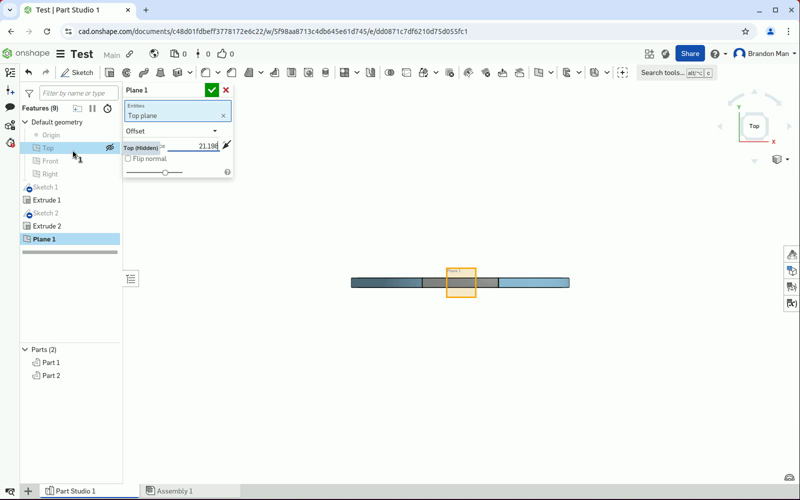
key(enter, 2)
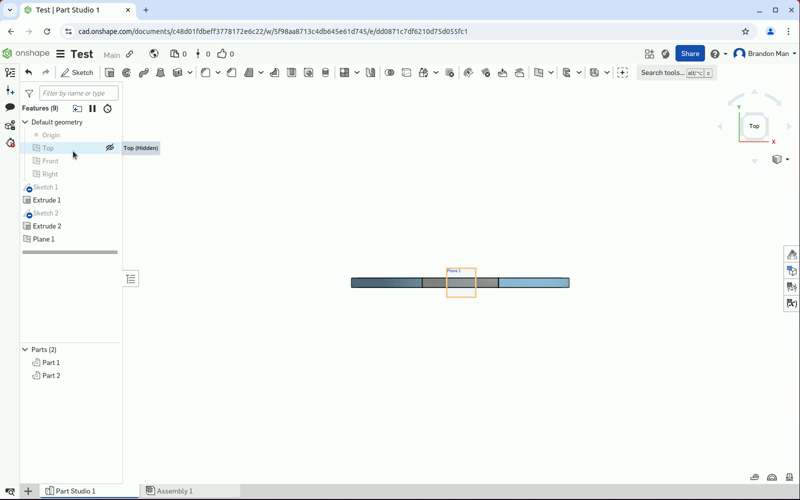
key(shift+s)
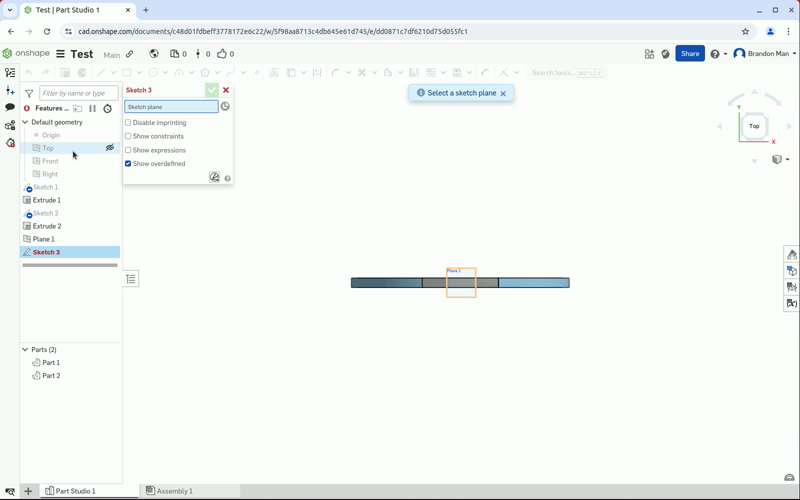
mouse_move(73, 241)
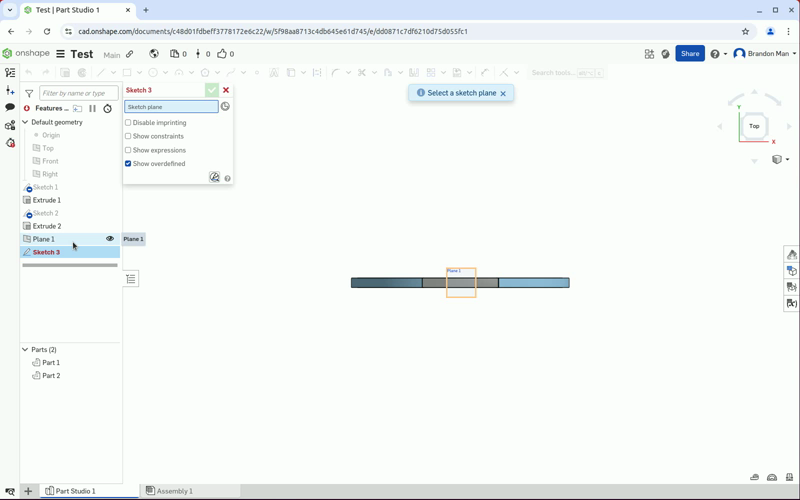
click(73, 241)
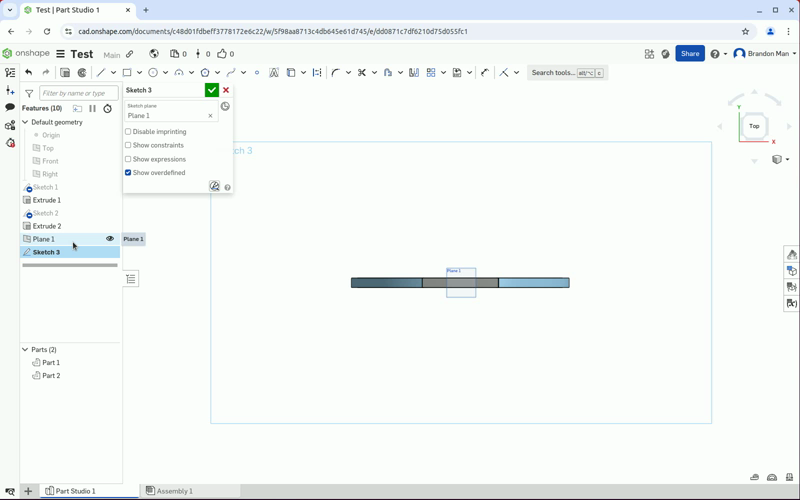
mouse_move(73, 352)
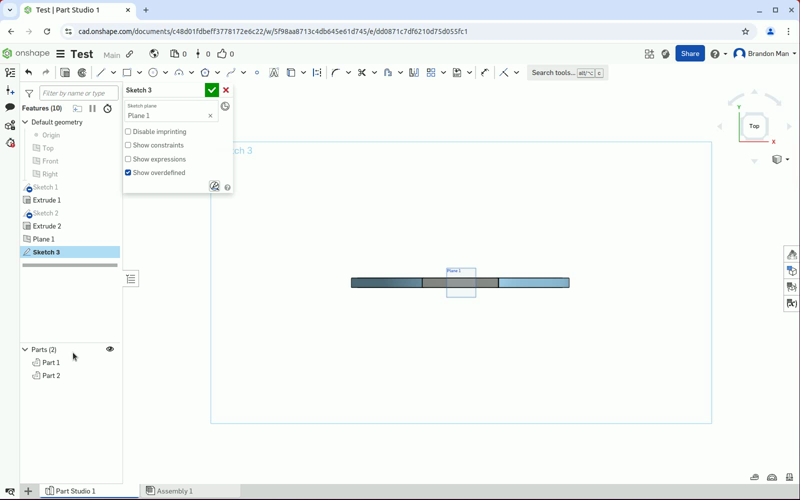
key(y)
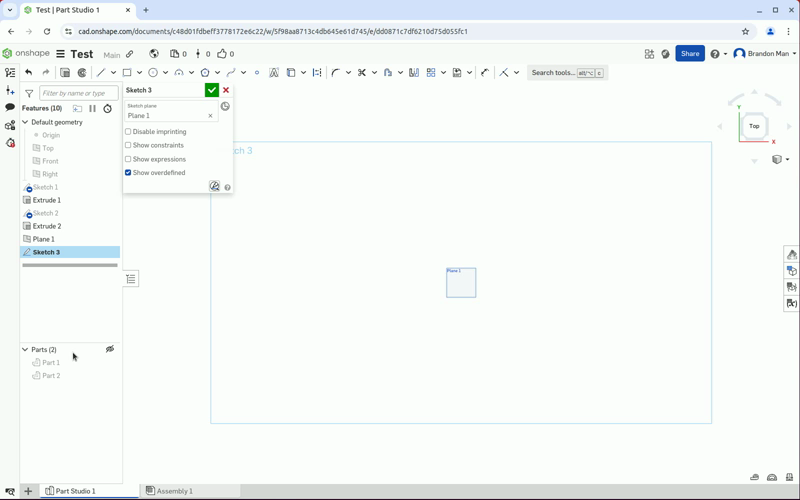
key(l)
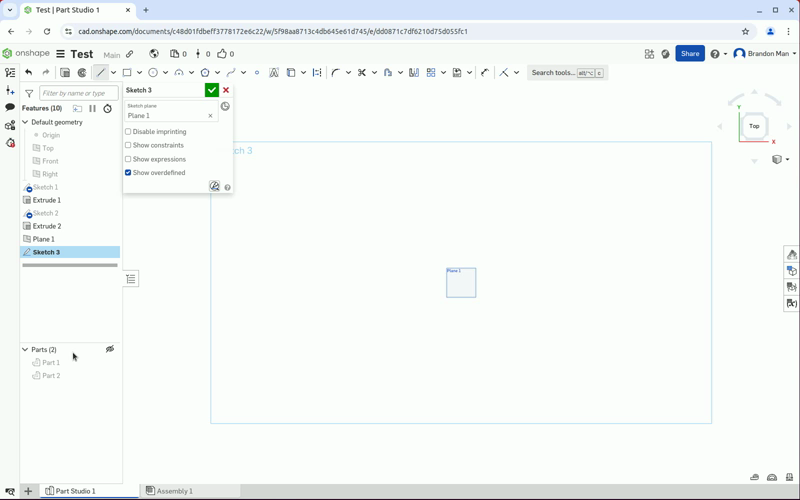
key_down(shift)
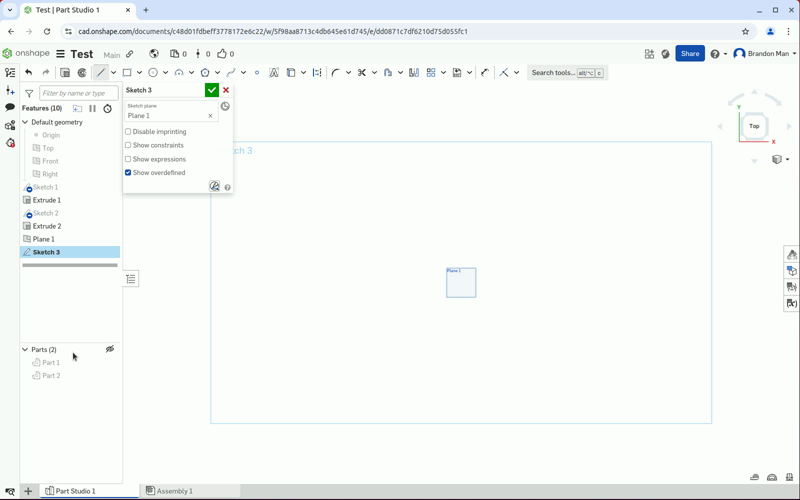
mouse_move(423, 320)
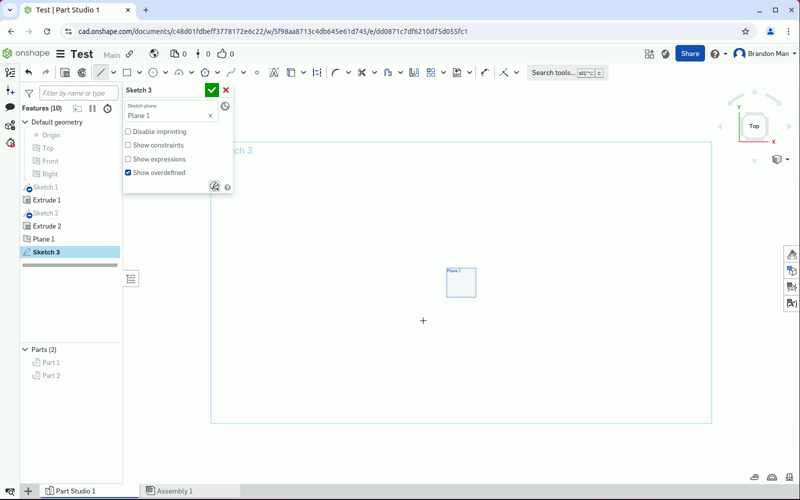
click(423, 320)
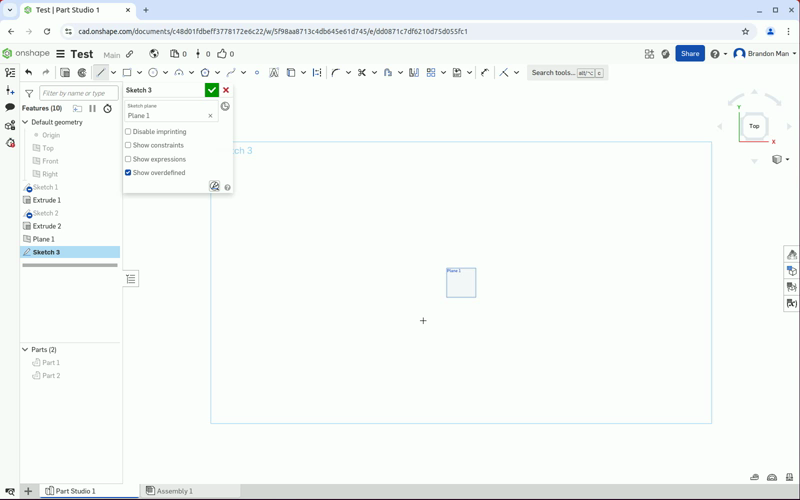
key_up(shift)
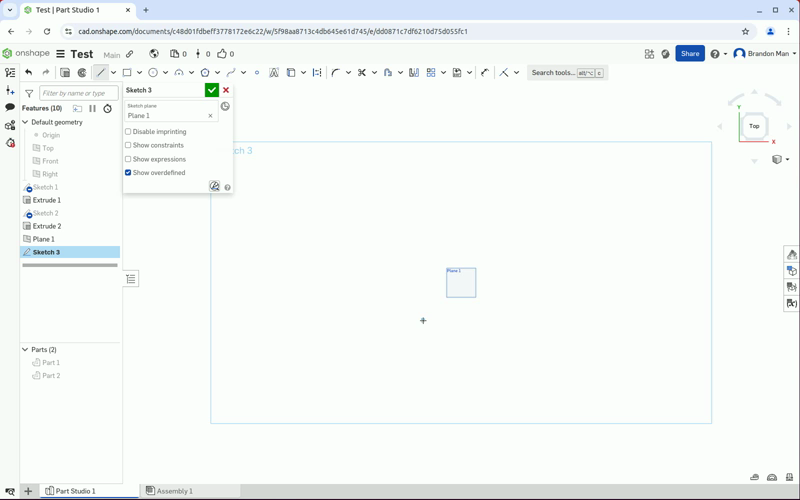
key_down(shift)
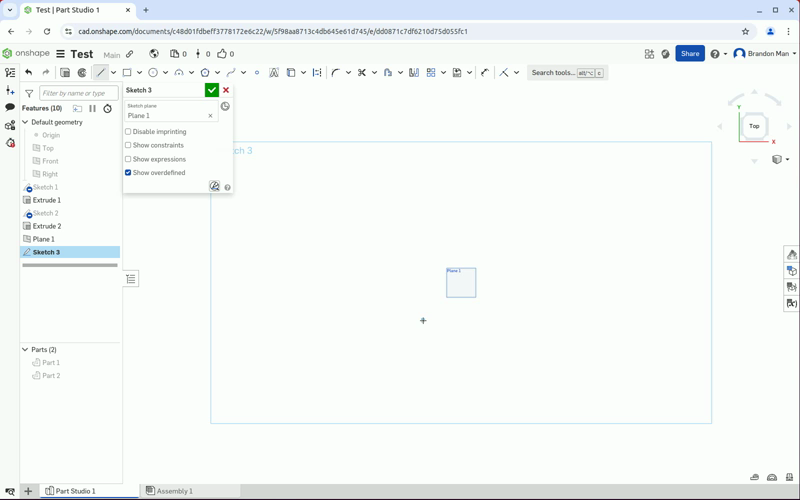
mouse_move(499, 320)
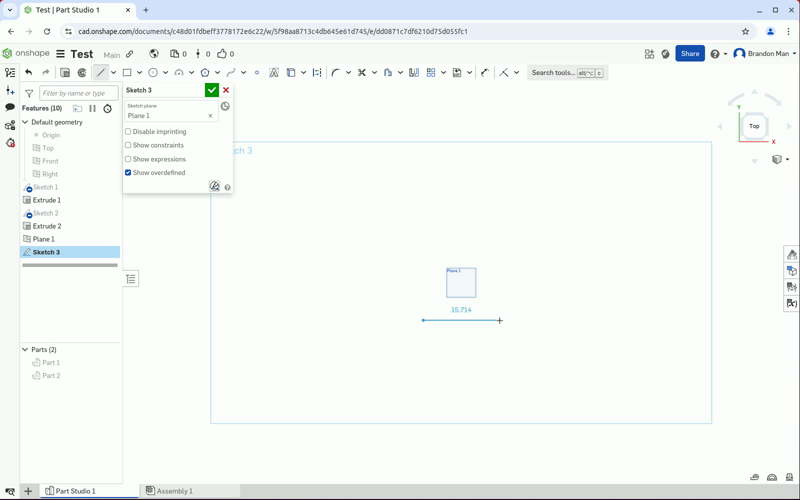
click(499, 320)
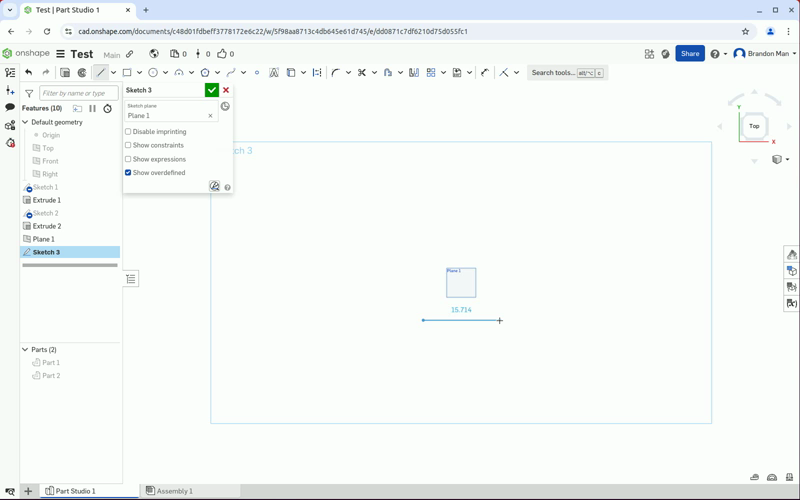
key_up(shift)
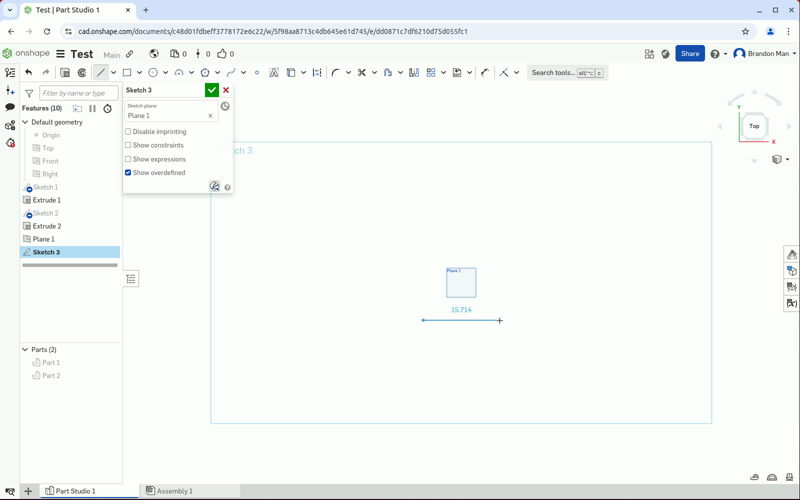
key_down(shift)
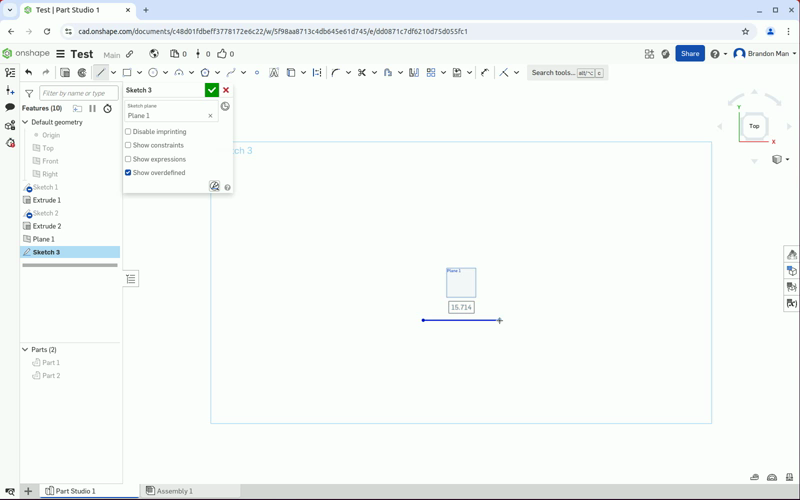
mouse_move(529, 320)
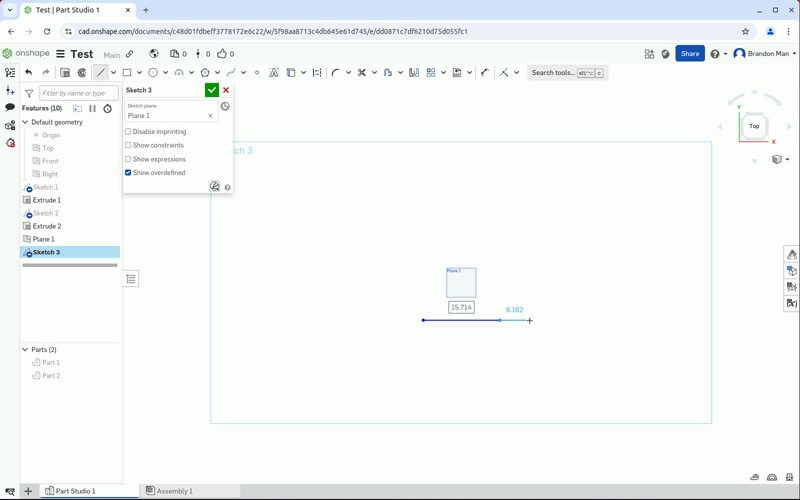
mouse_move(499, 286)
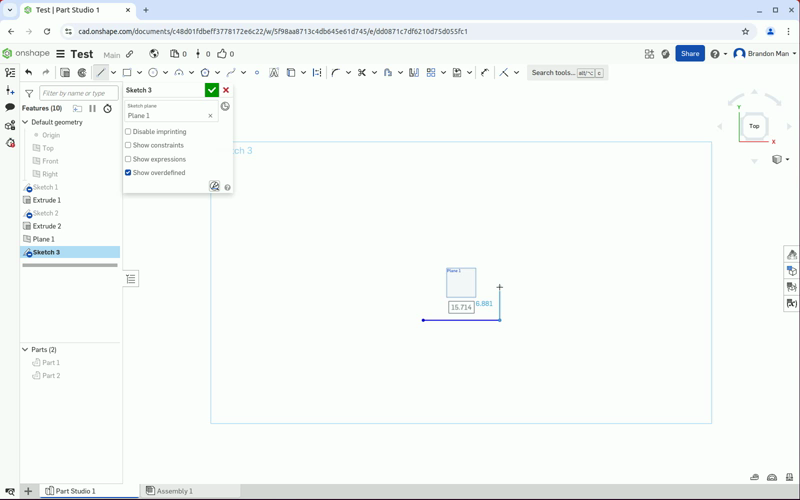
click(499, 286)
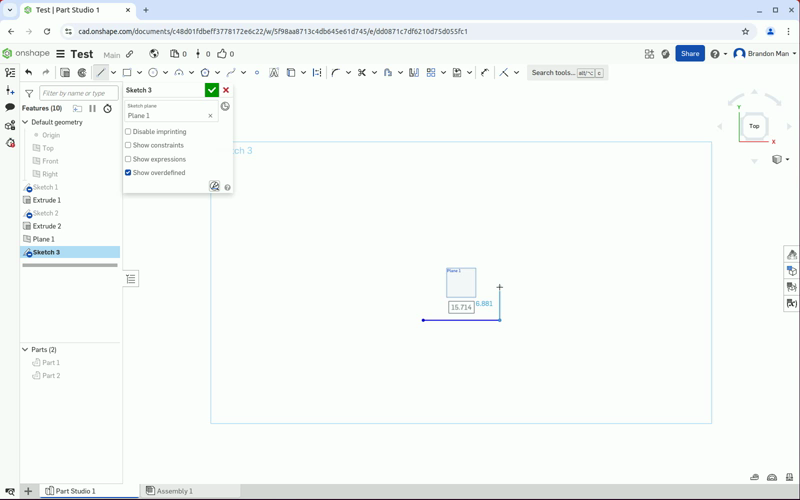
key_up(shift)
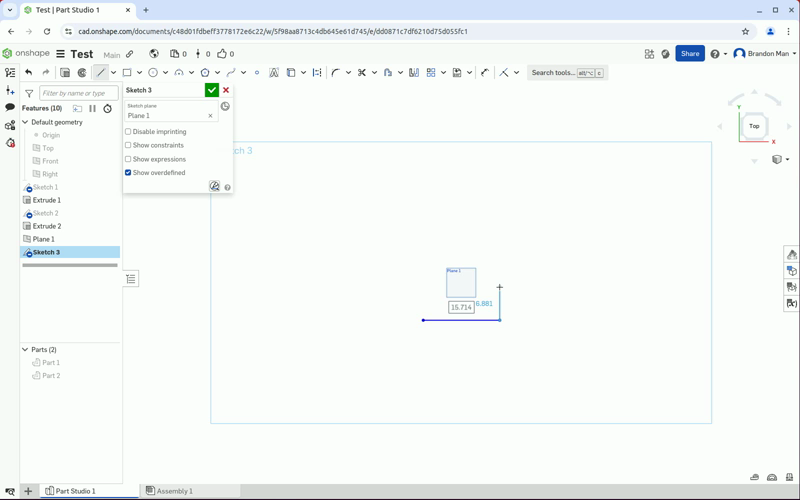
key_down(shift)
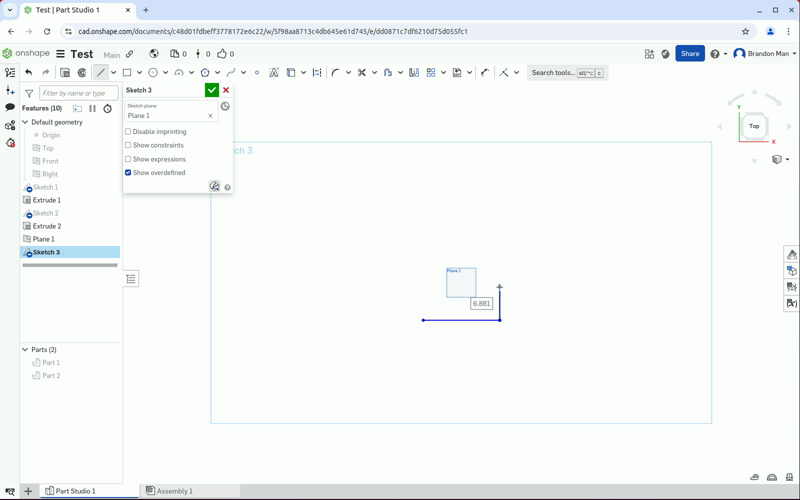
mouse_move(423, 286)
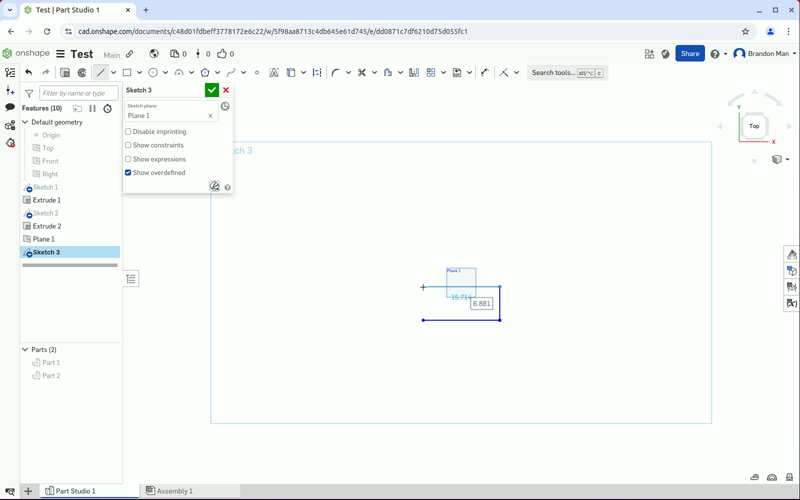
click(423, 286)
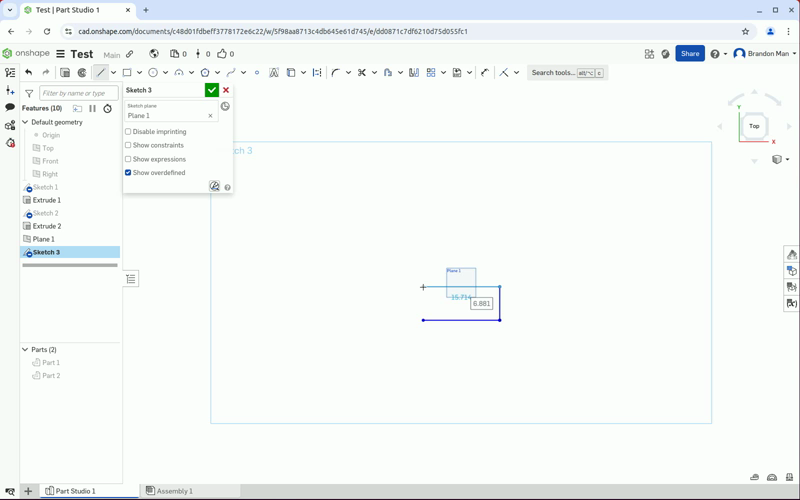
key_up(shift)
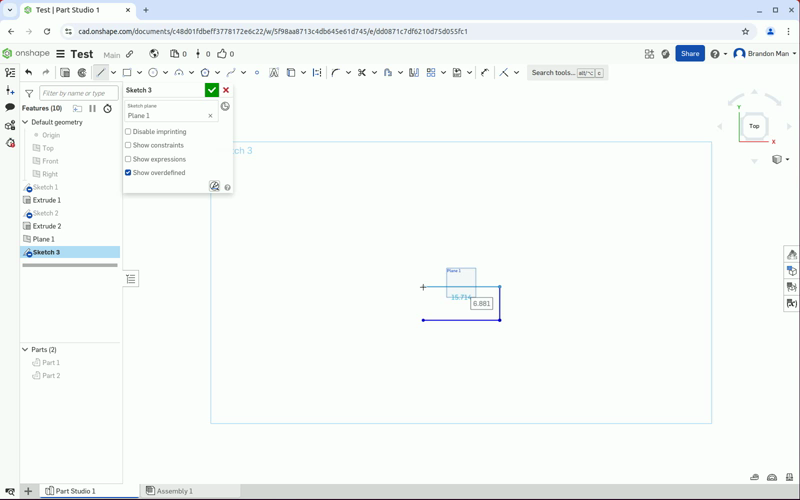
mouse_move(453, 286)
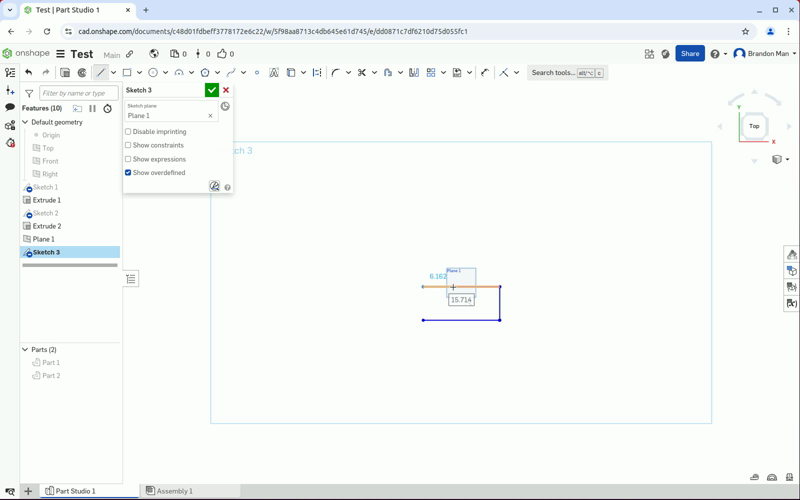
key_down(shift)
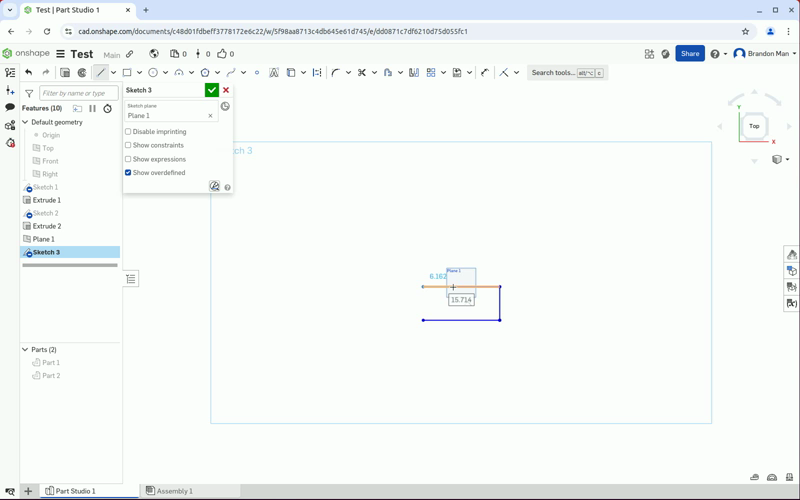
mouse_move(423, 320)
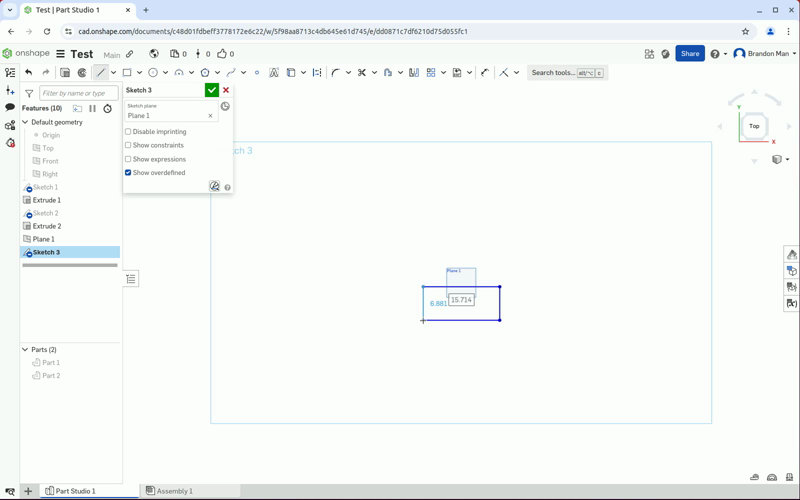
key_up(shift)
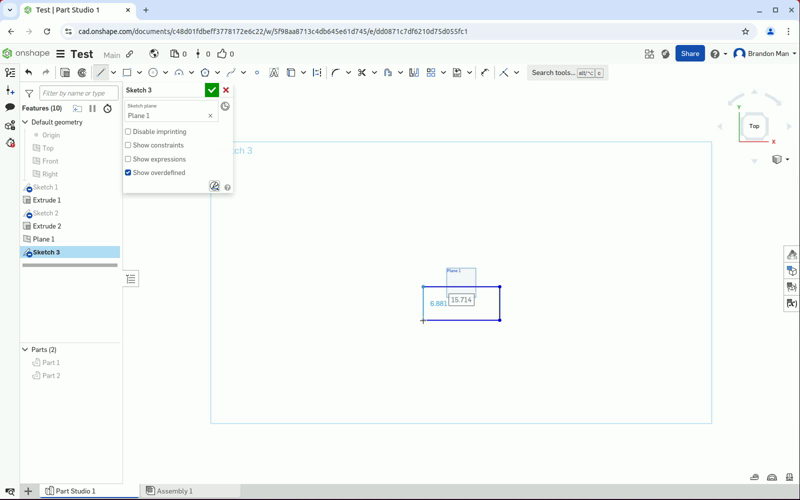
click(423, 320)
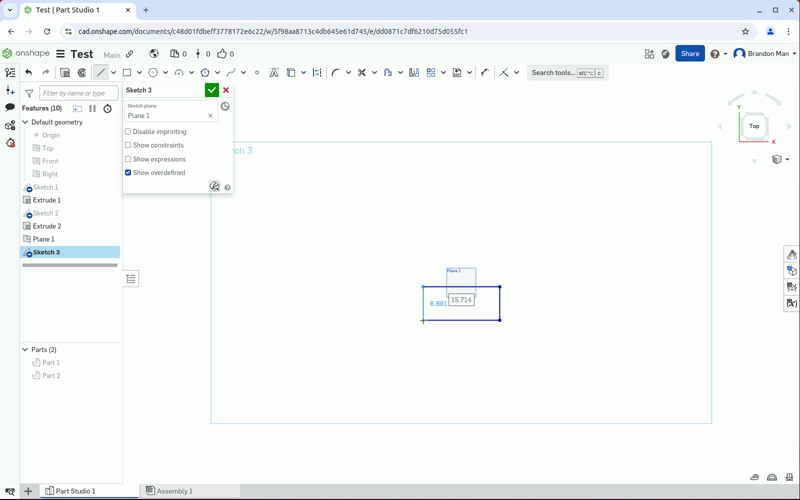
key(esc)
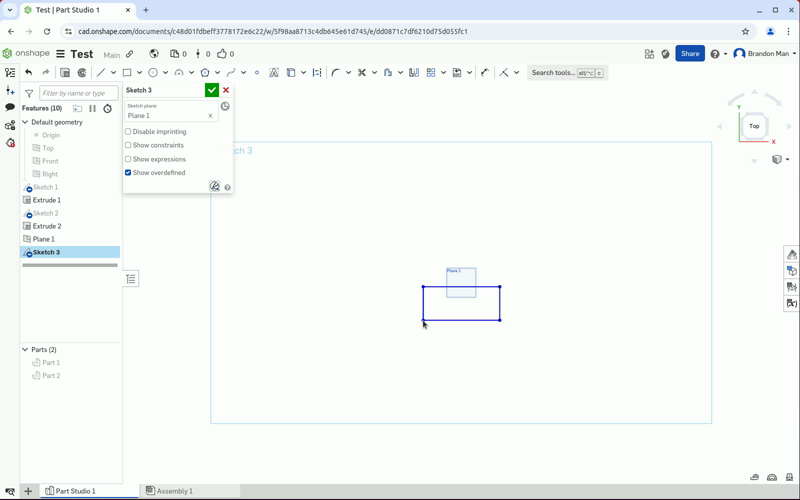
mouse_move(447, 294)
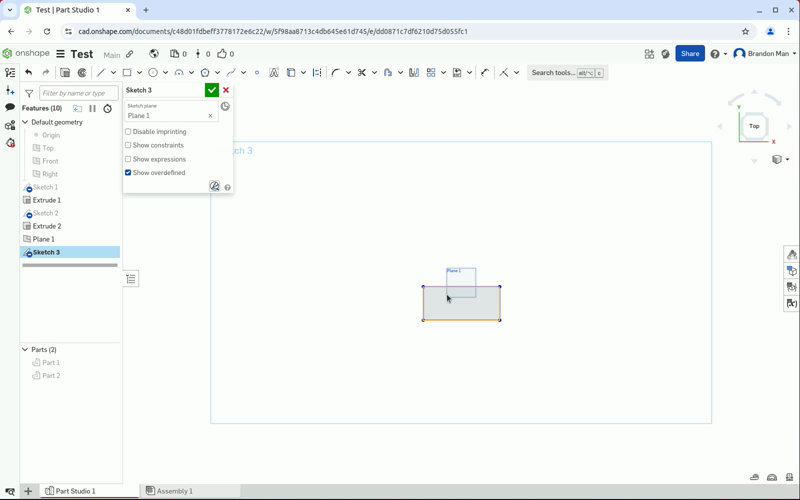
click(447, 294)
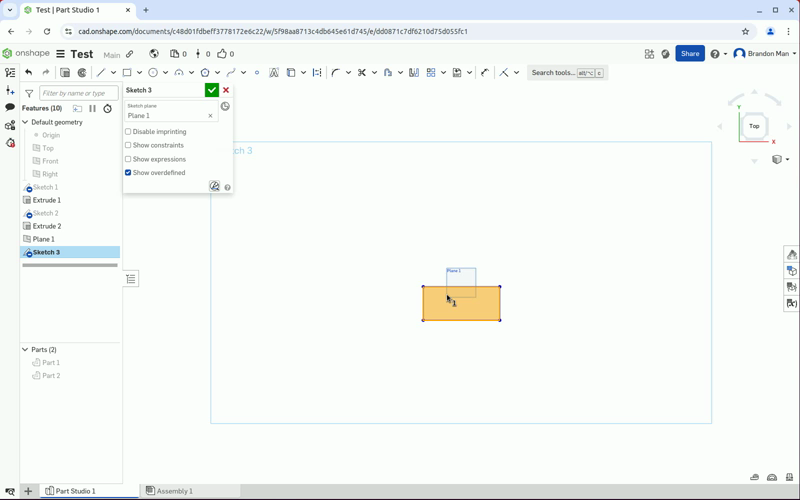
mouse_move(73, 352)
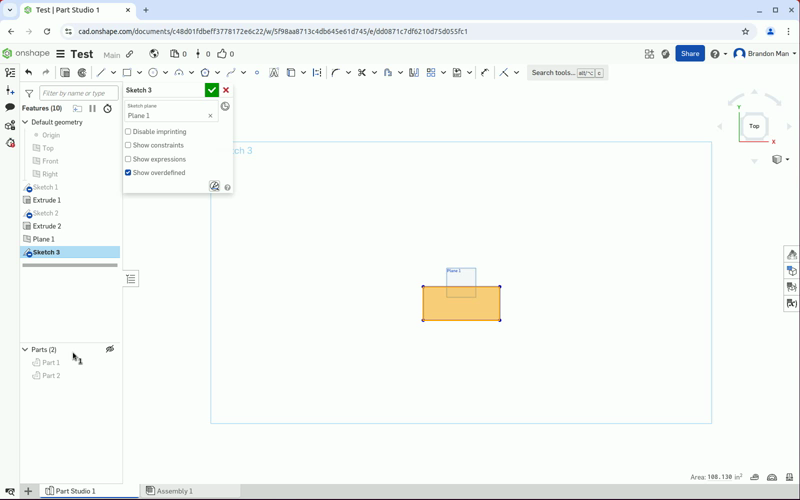
key(shift+y)
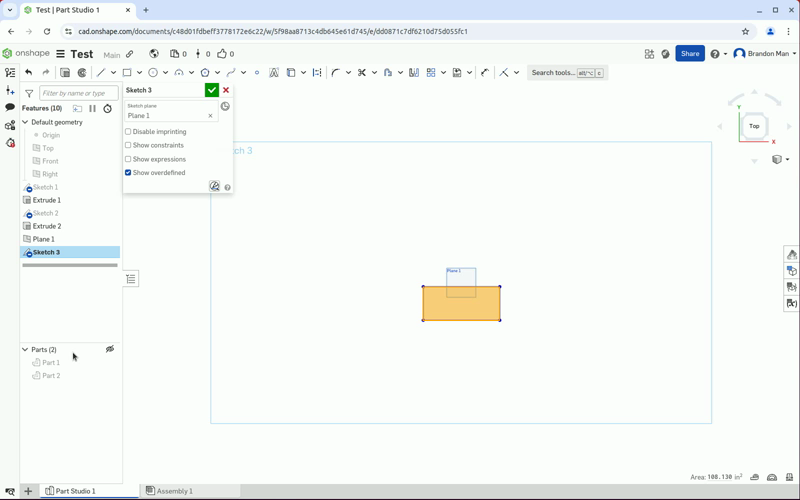
key(shift+e)
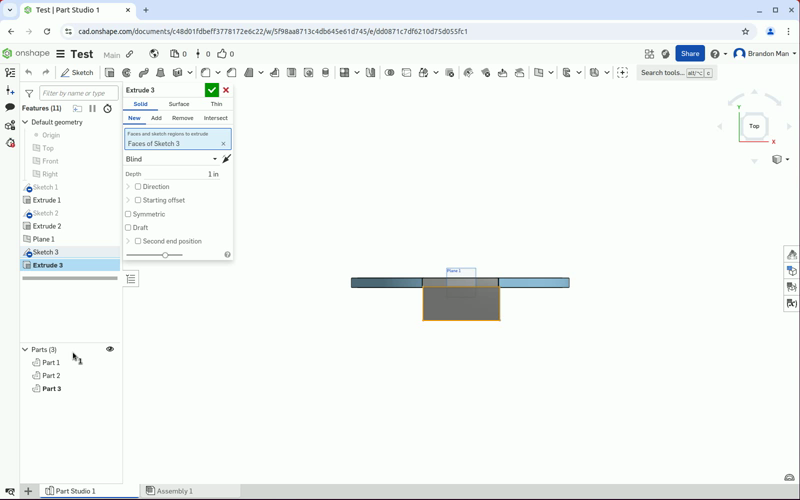
mouse_move(143, 106)
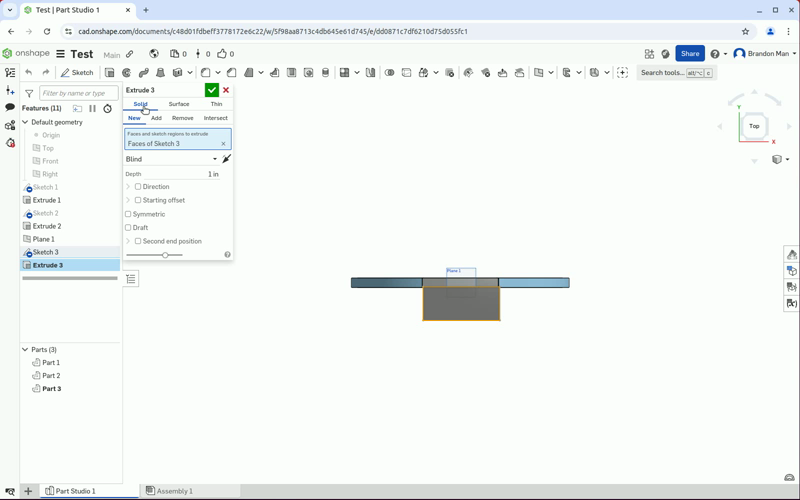
click(143, 106)
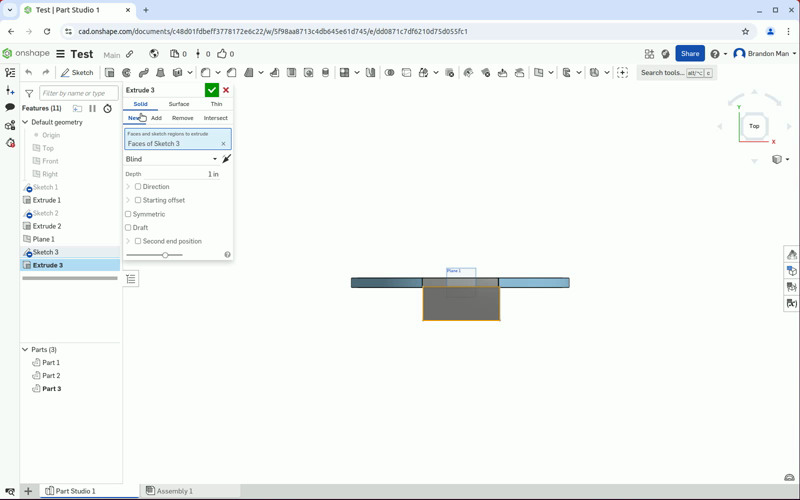
mouse_move(137, 120)
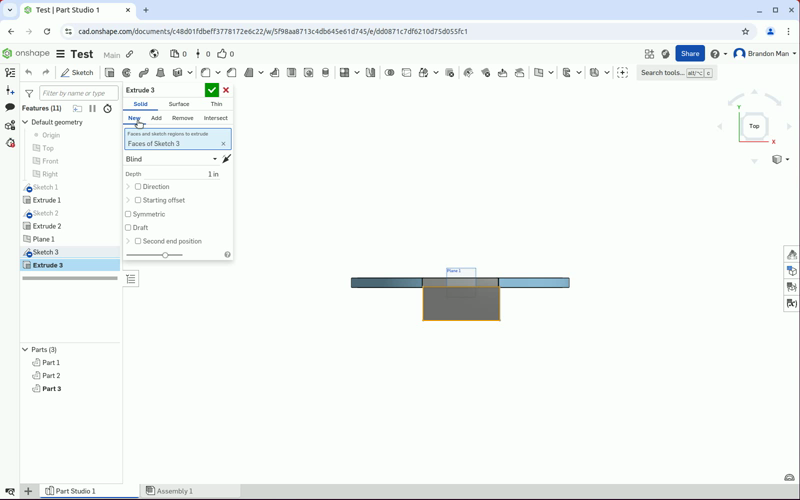
click(137, 120)
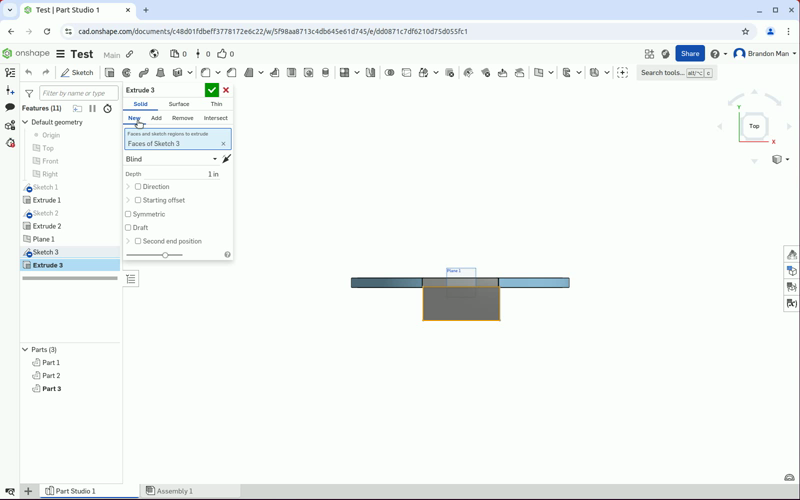
key(tab, 4)
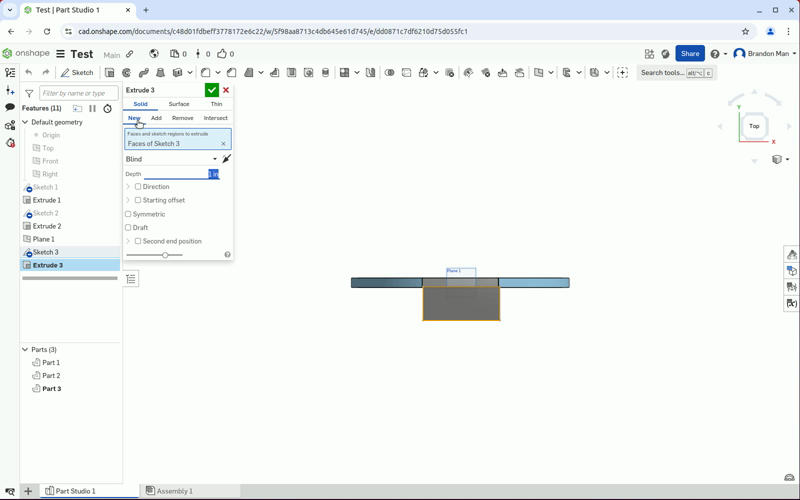
text(1.926)
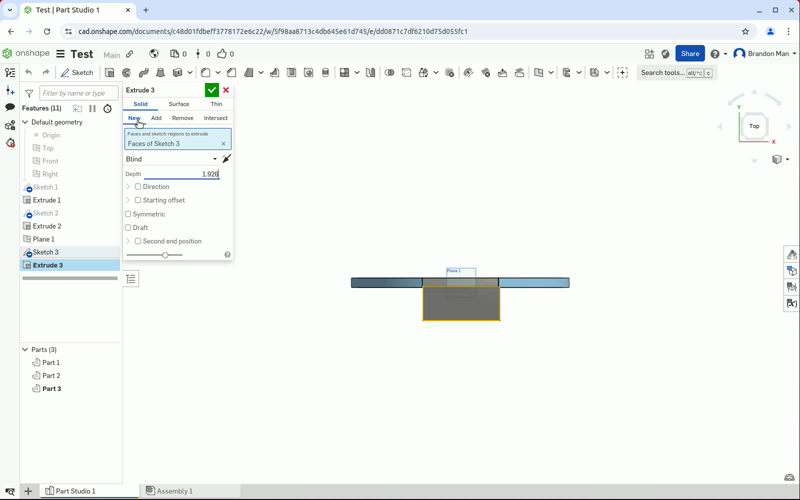
key(enter)
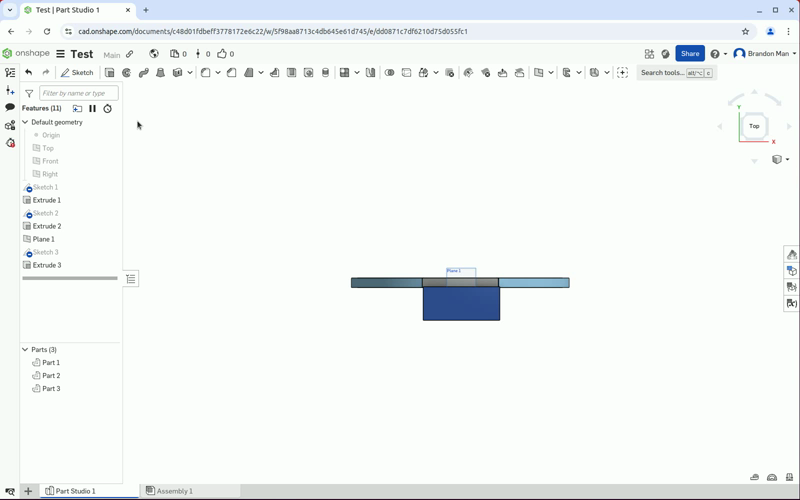
key(shift+h)
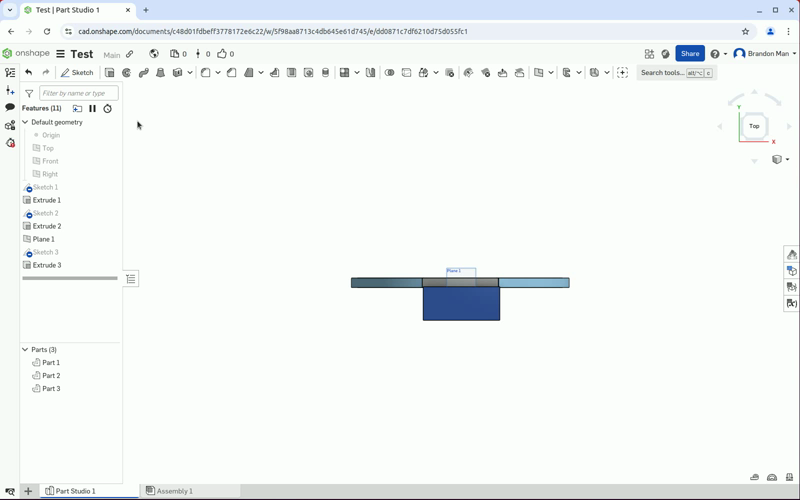
key(shift+h)
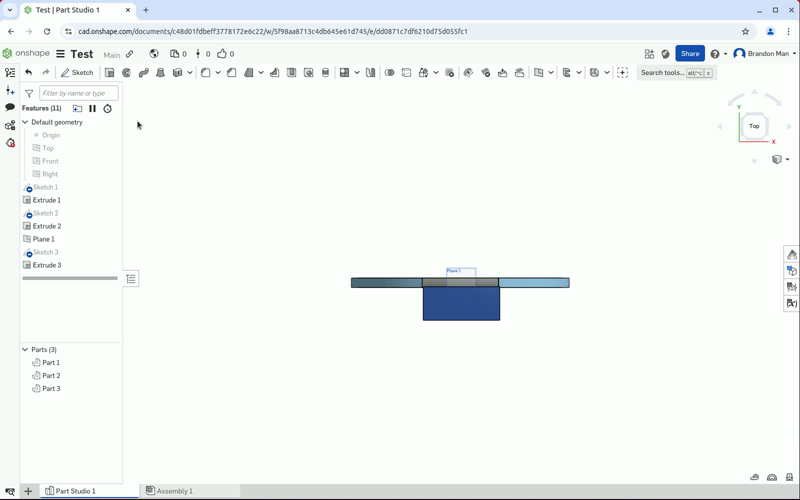
mouse_move(73, 189)
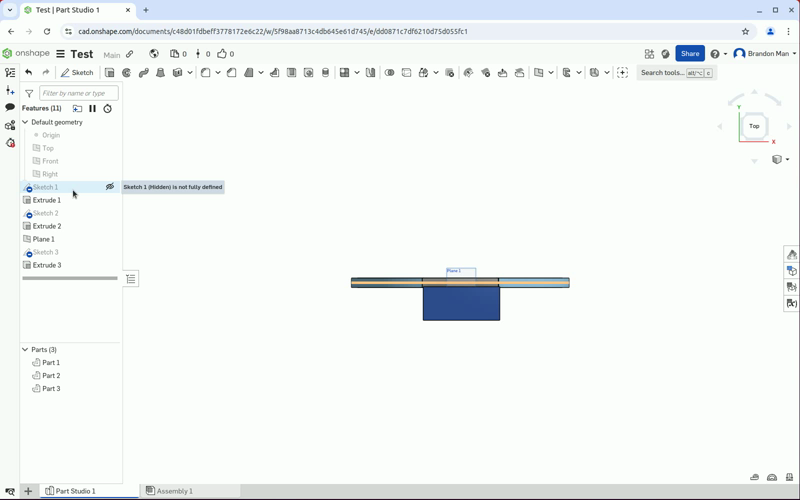
click(73, 189)
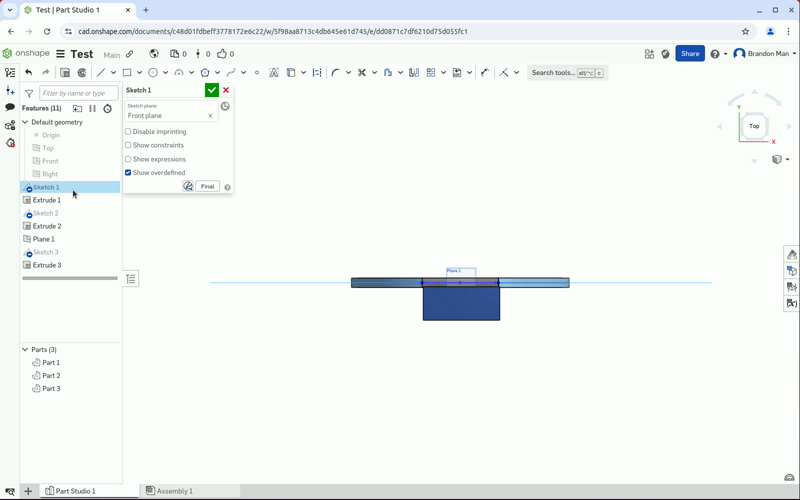
mouse_move(229, 92)
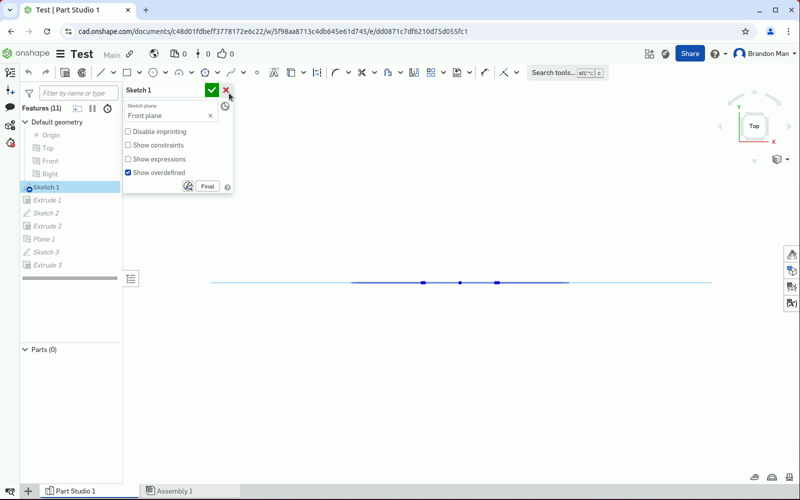
click(229, 92)
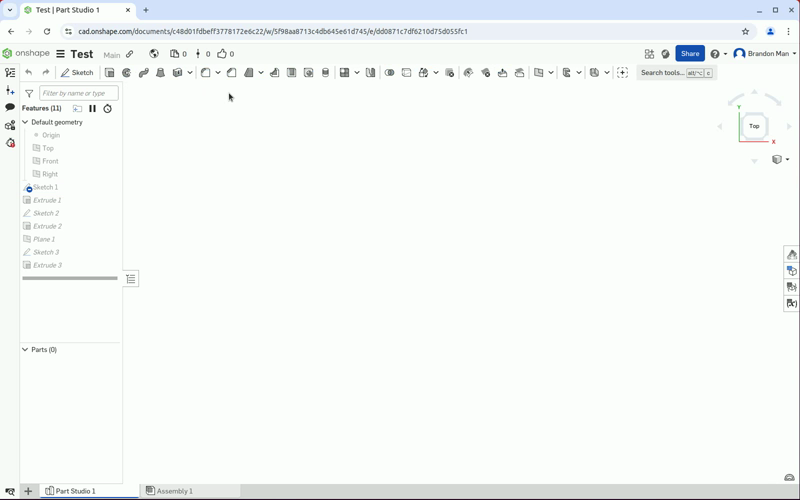
key(shift+s)
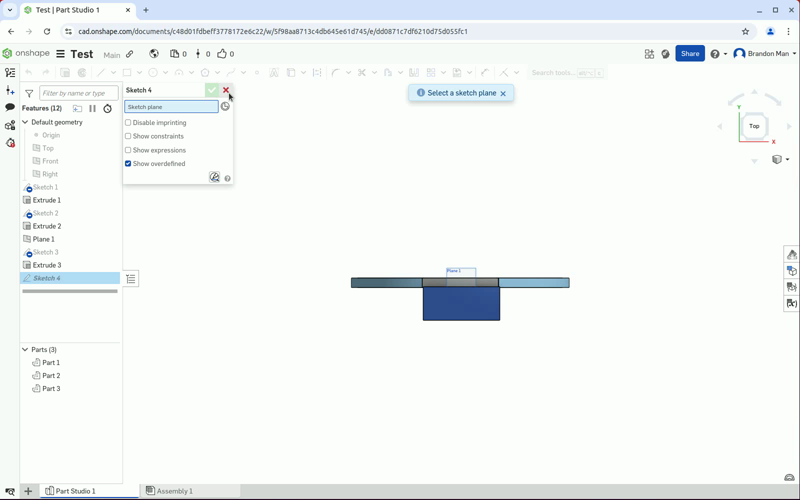
mouse_move(73, 241)
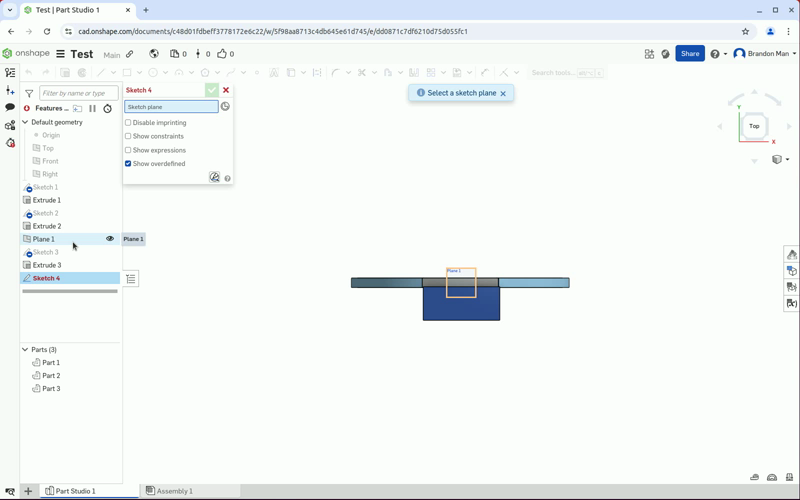
click(73, 241)
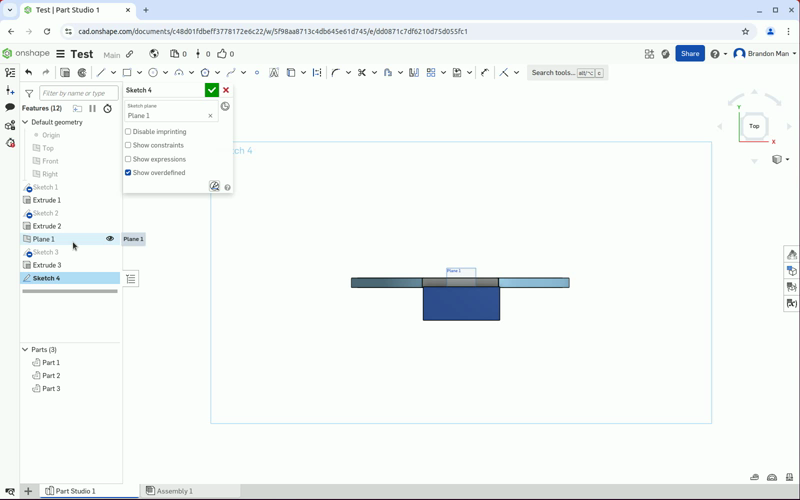
mouse_move(73, 352)
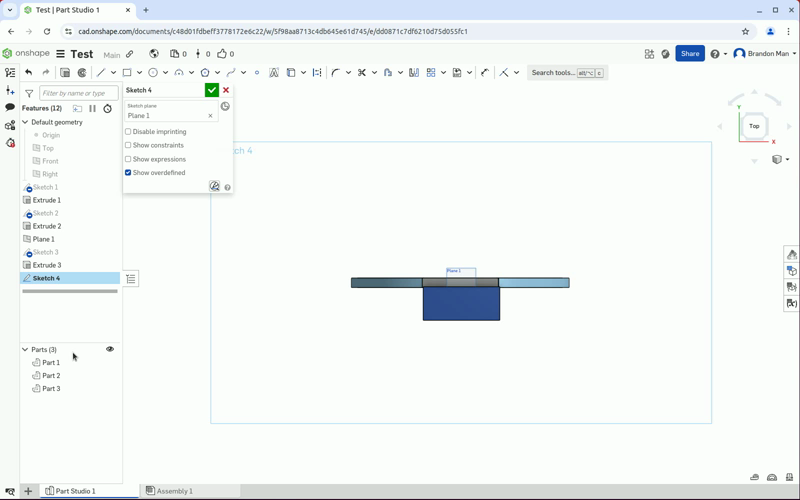
key(y)
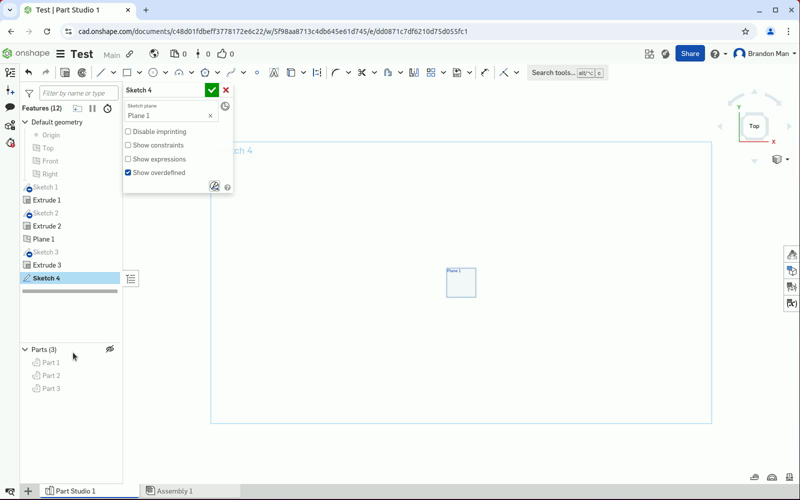
key(l)
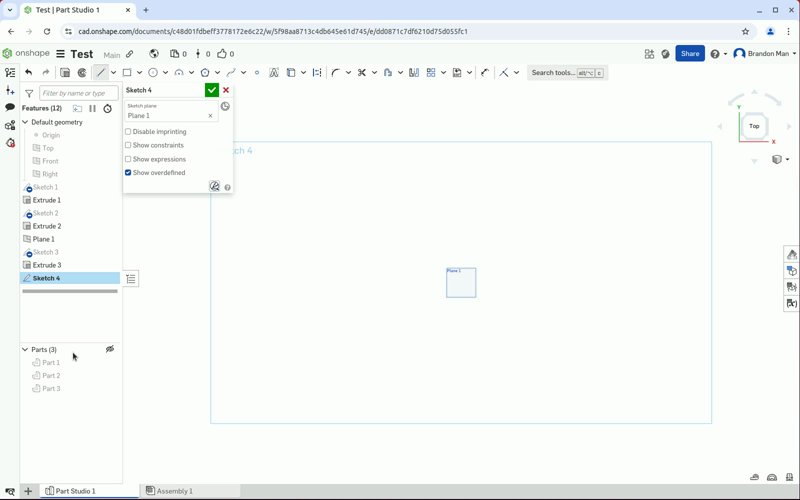
key_down(shift)
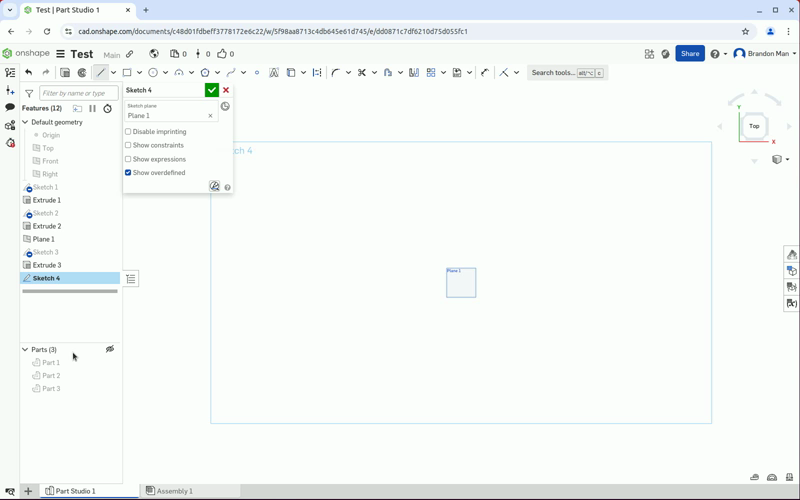
mouse_move(423, 278)
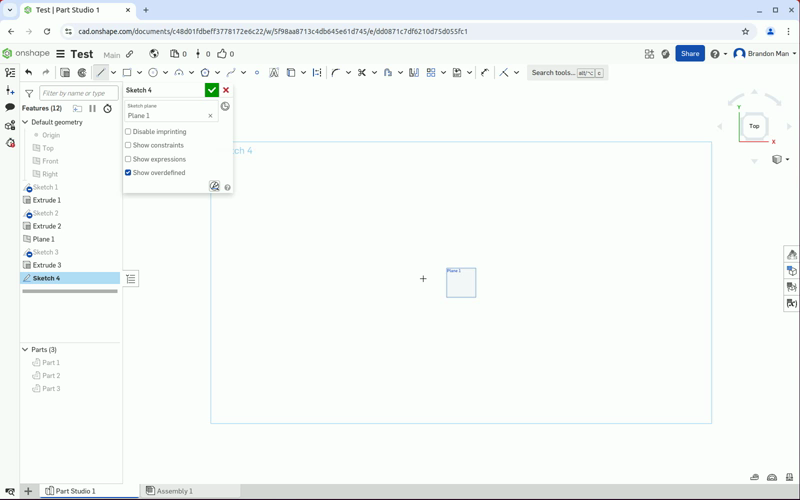
click(423, 278)
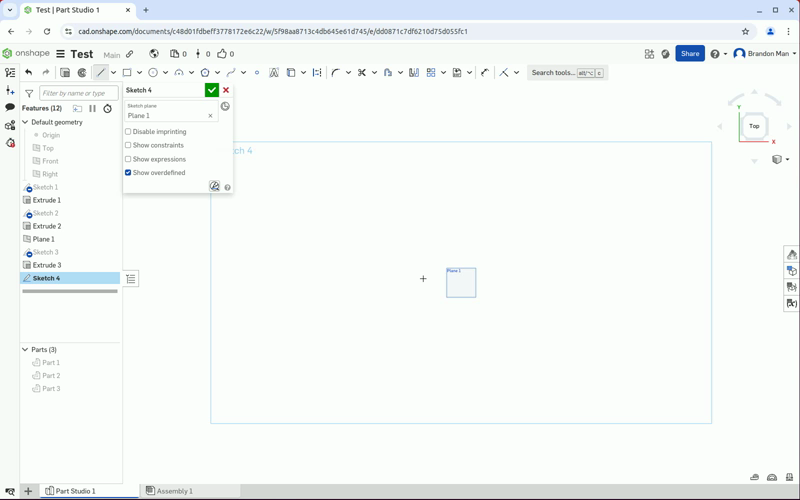
key_up(shift)
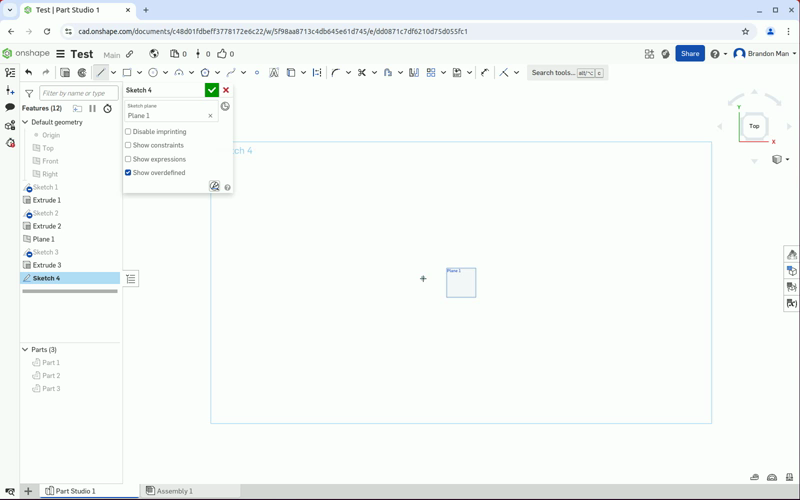
key_down(shift)
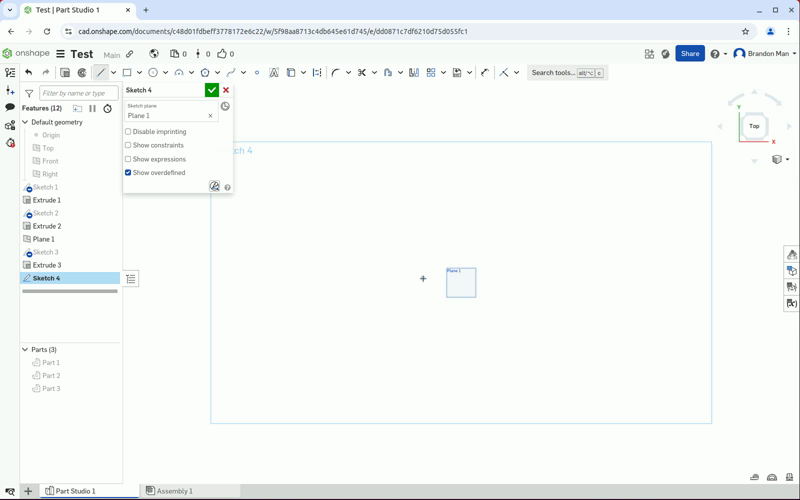
mouse_move(499, 278)
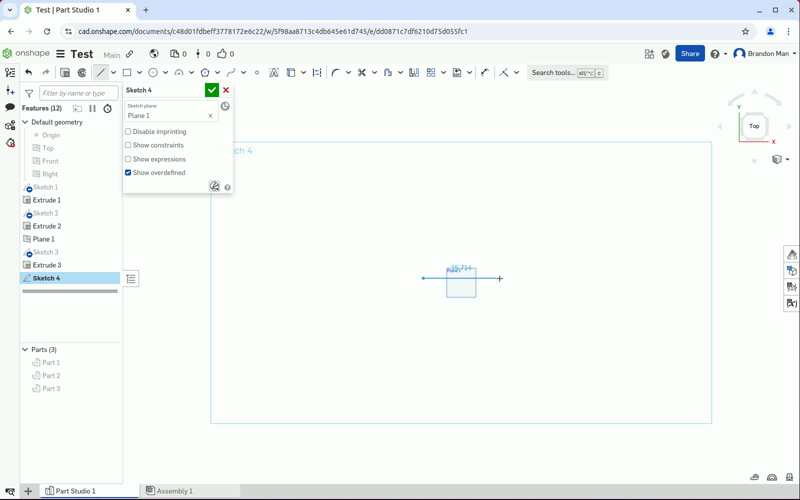
click(499, 278)
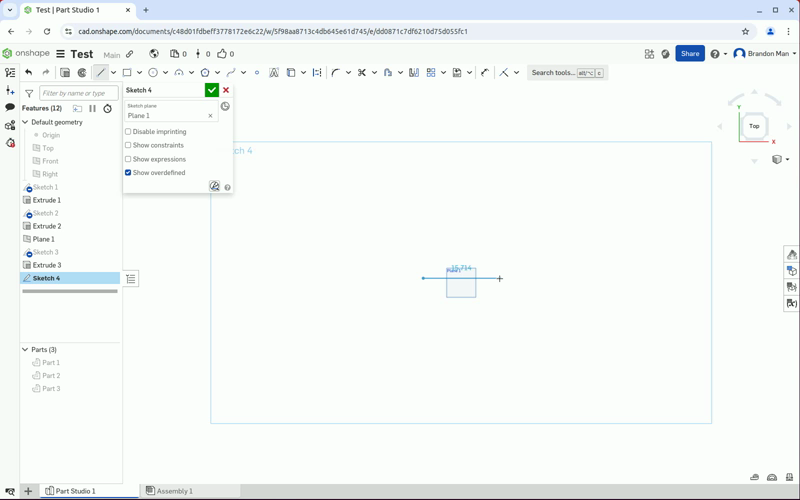
key_up(shift)
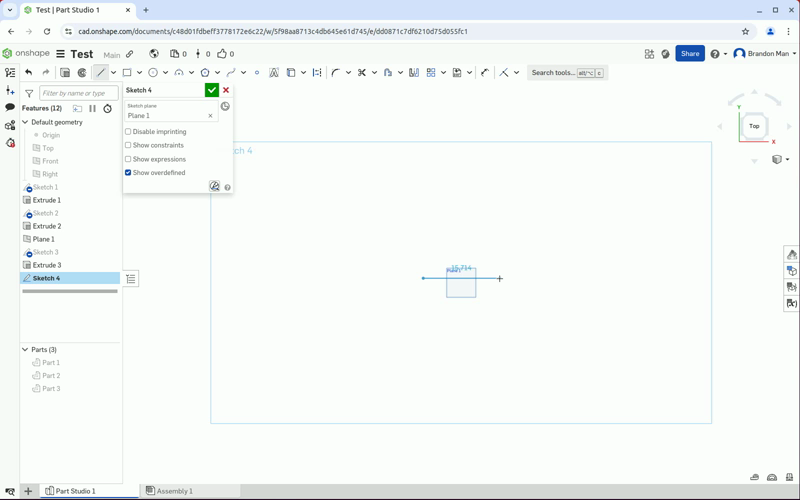
key_down(shift)
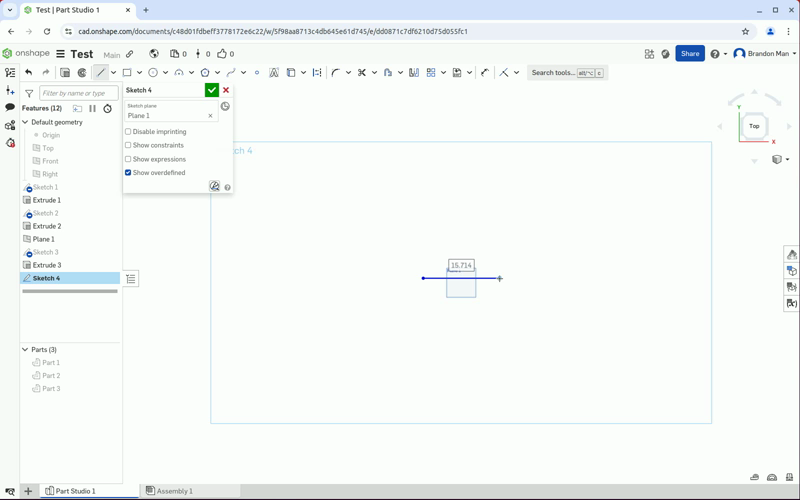
mouse_move(529, 278)
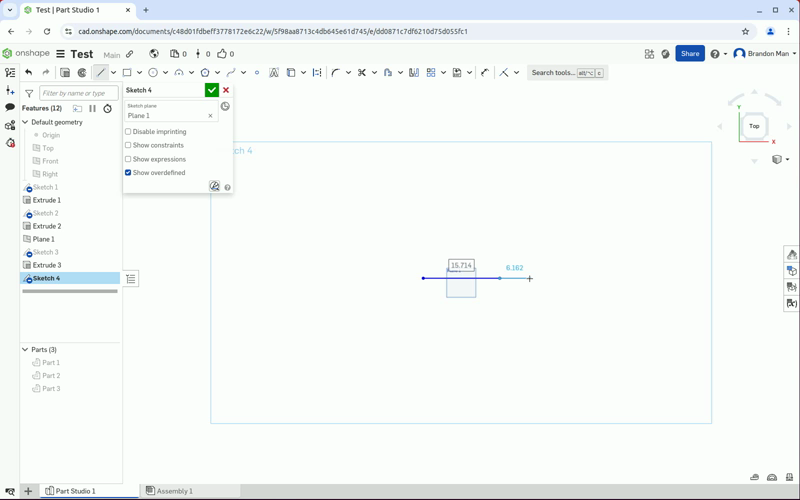
mouse_move(499, 244)
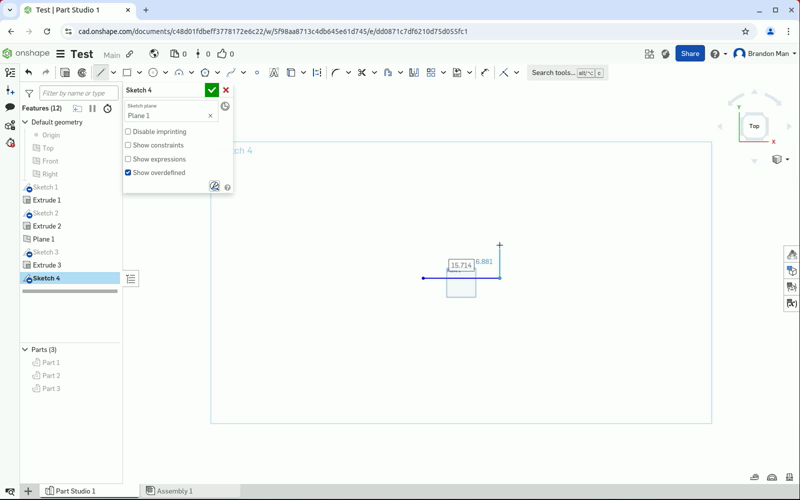
click(499, 244)
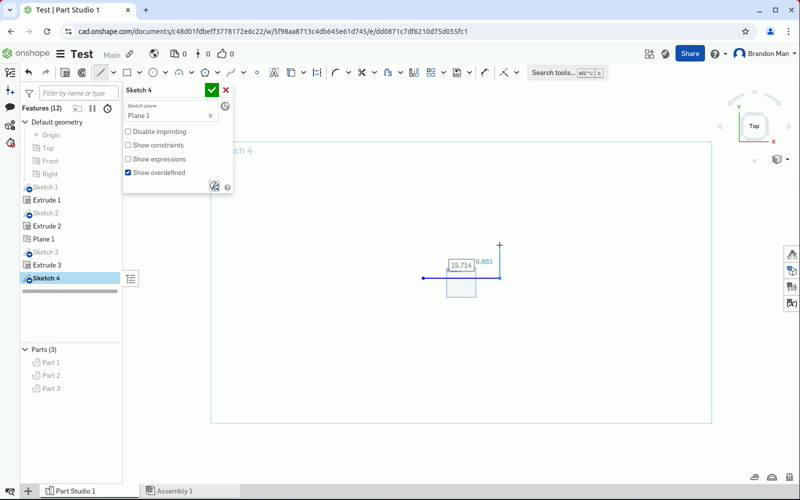
key_up(shift)
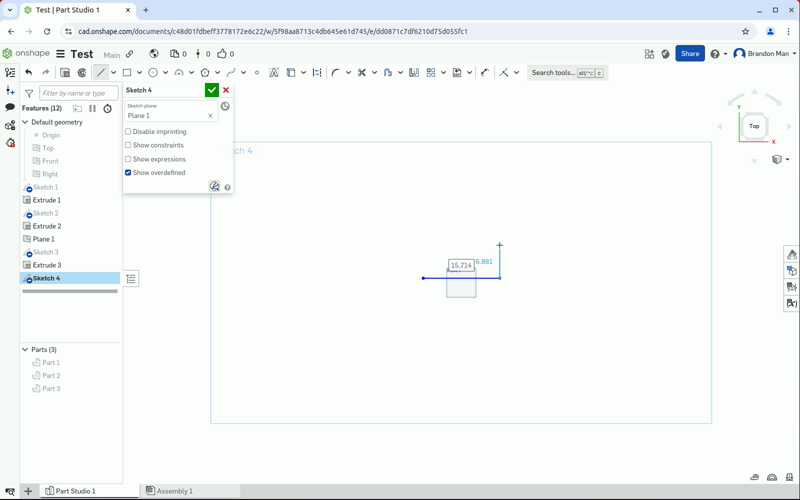
key_down(shift)
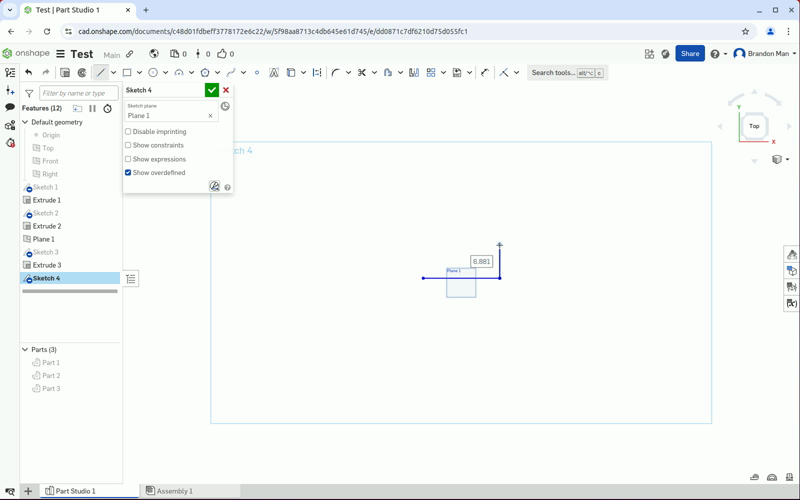
mouse_move(423, 244)
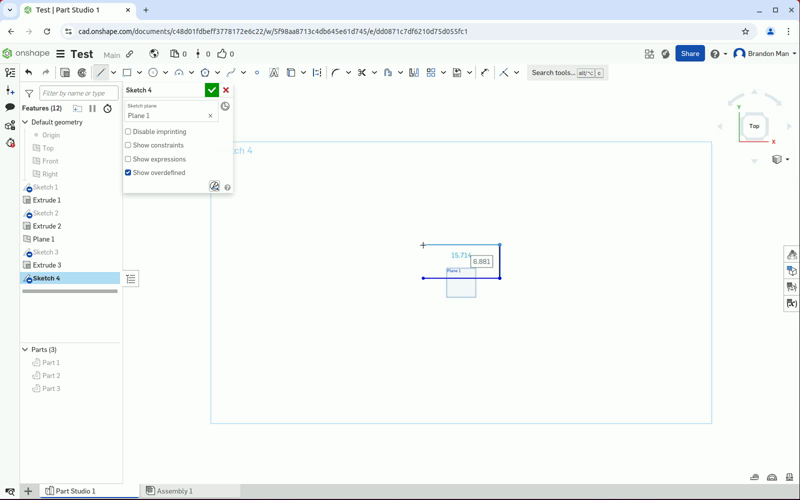
click(423, 244)
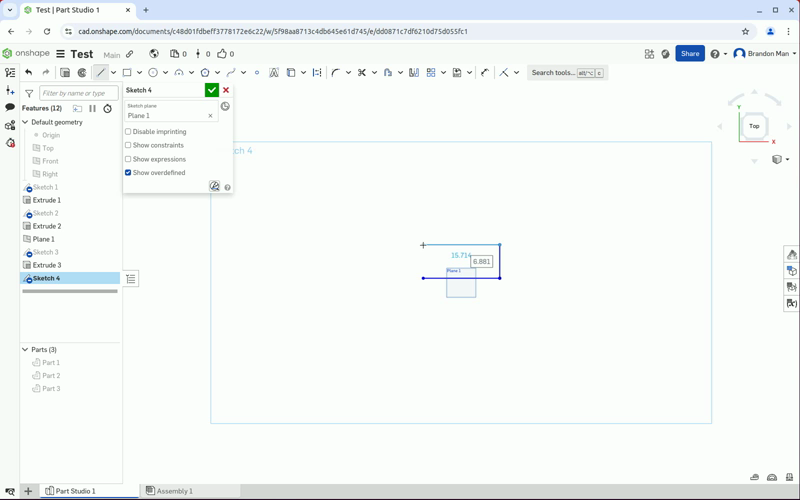
key_up(shift)
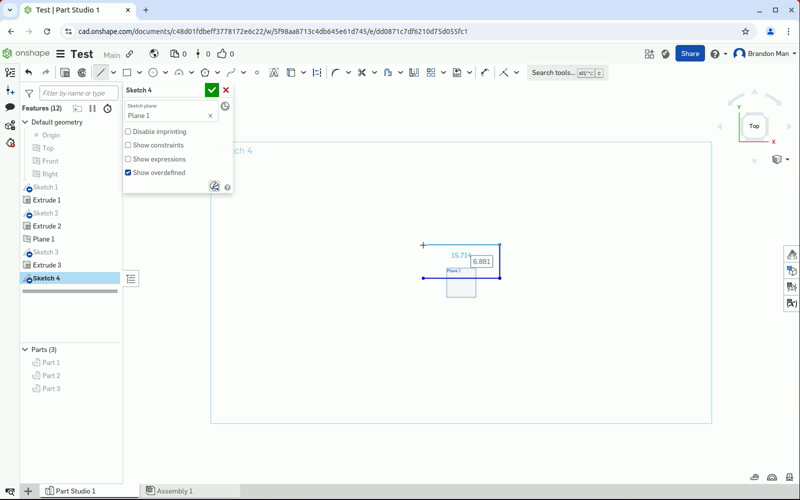
mouse_move(453, 244)
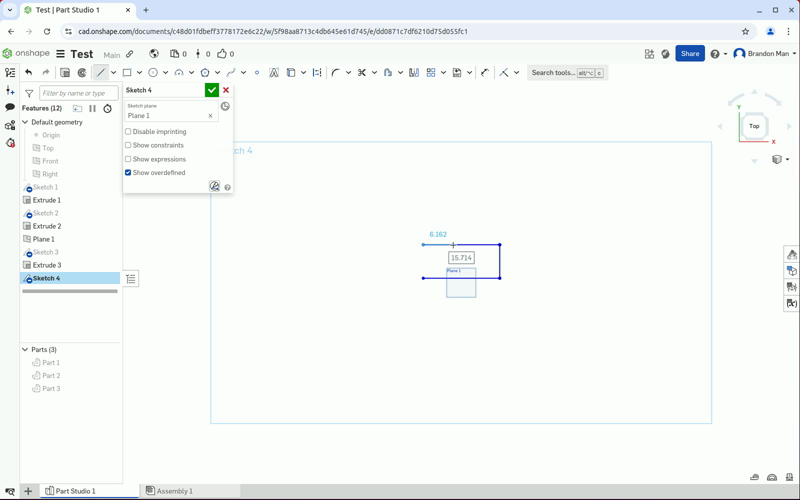
key_down(shift)
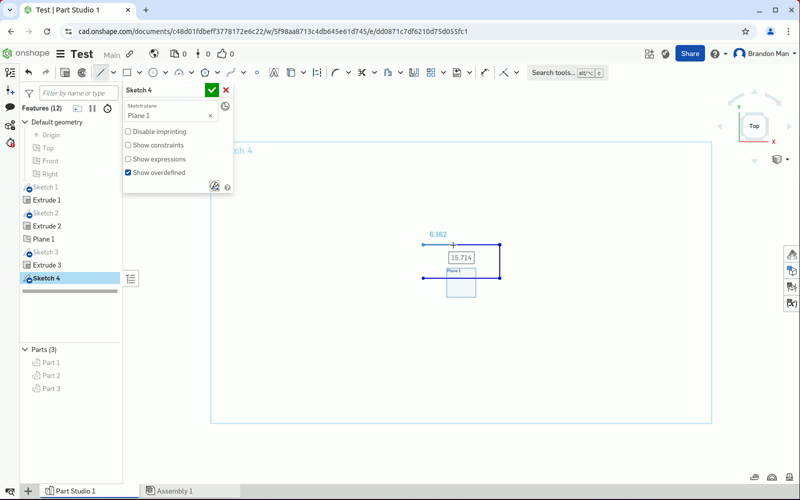
mouse_move(423, 278)
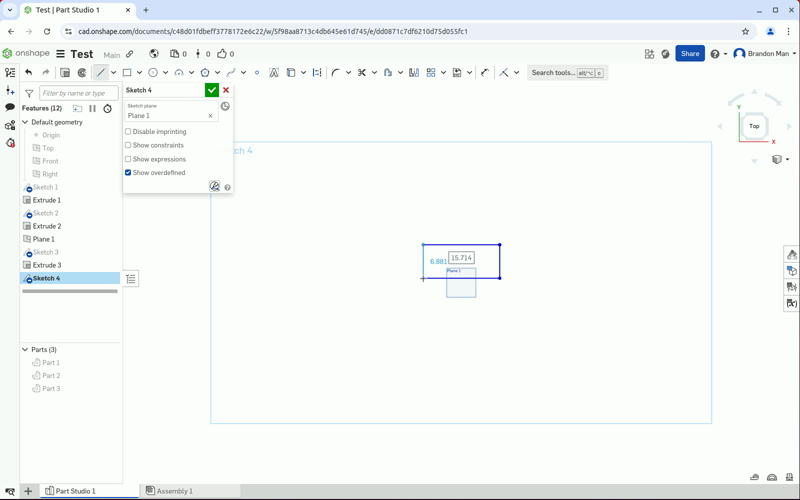
key_up(shift)
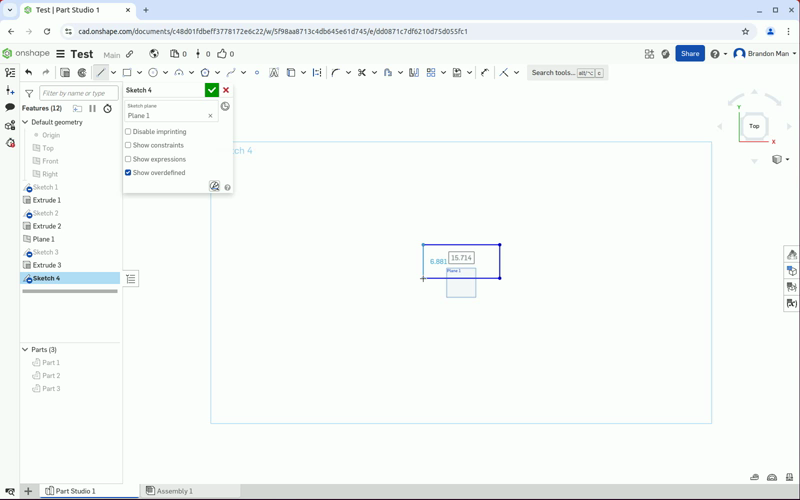
click(423, 278)
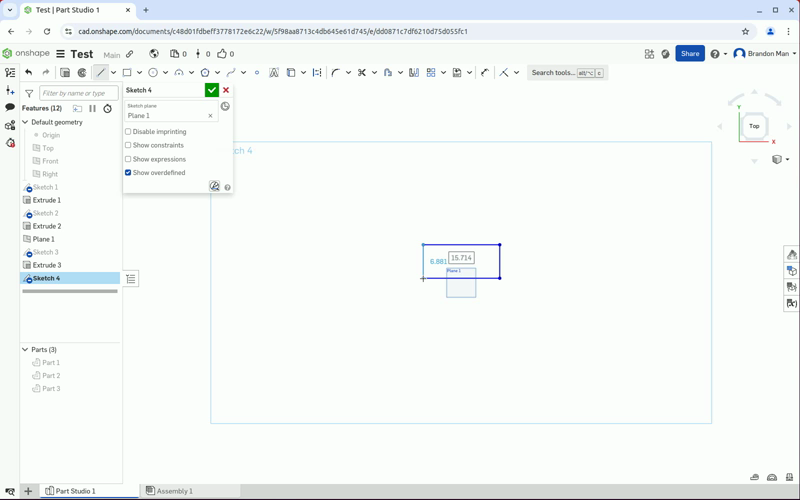
key(esc)
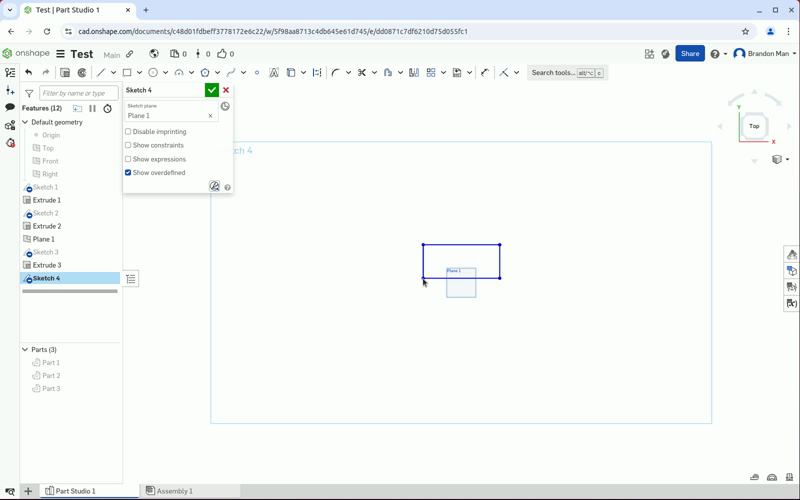
mouse_move(434, 247)
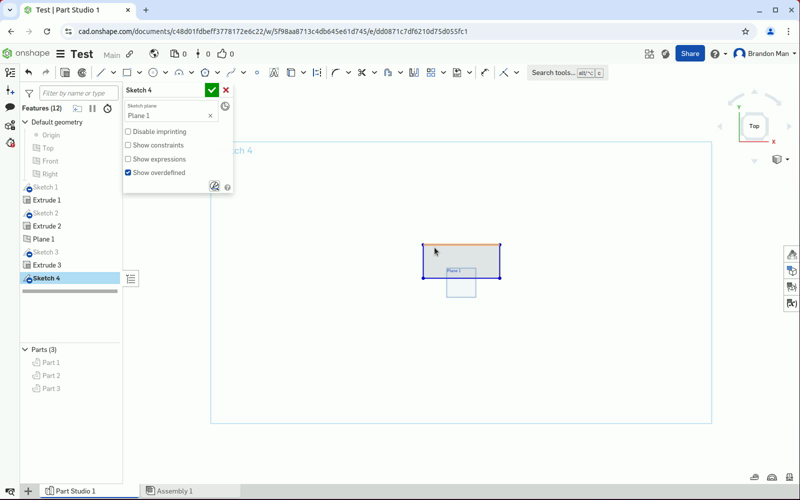
click(434, 247)
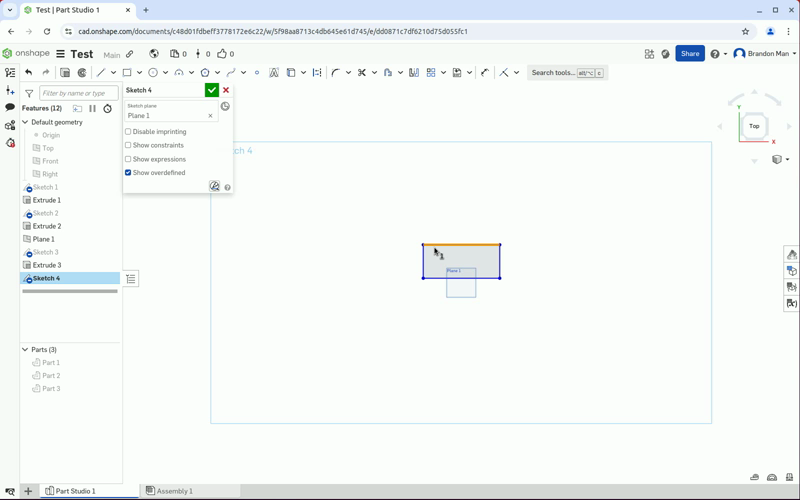
mouse_move(73, 352)
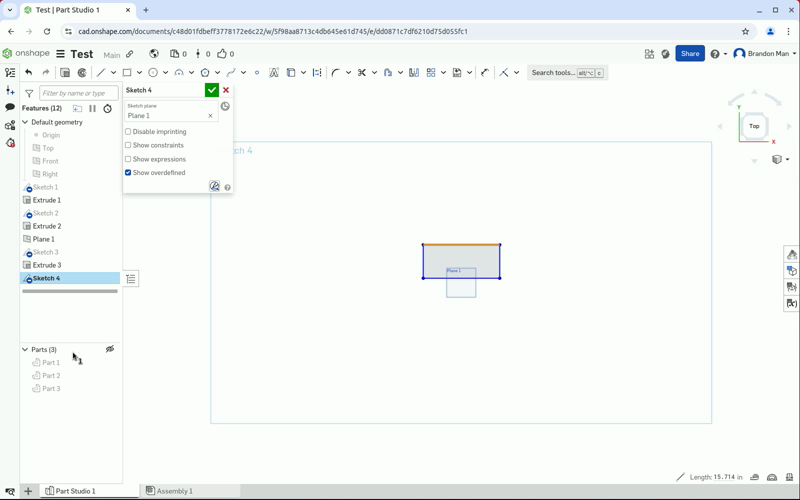
key(shift+y)
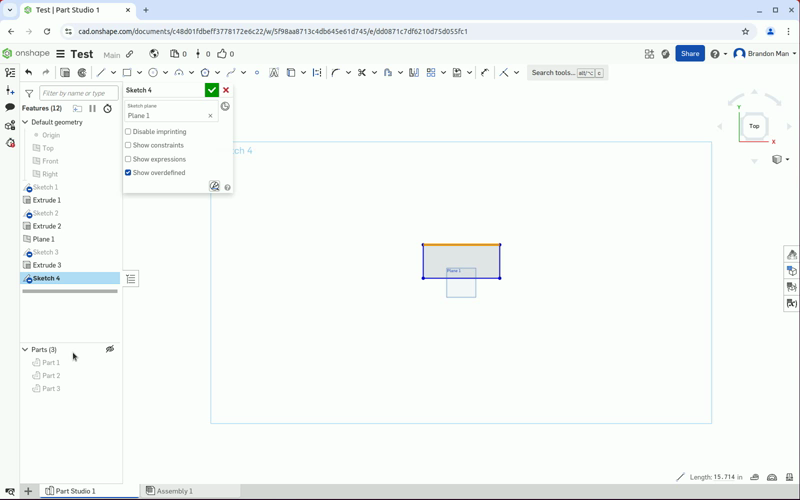
key(shift+e)
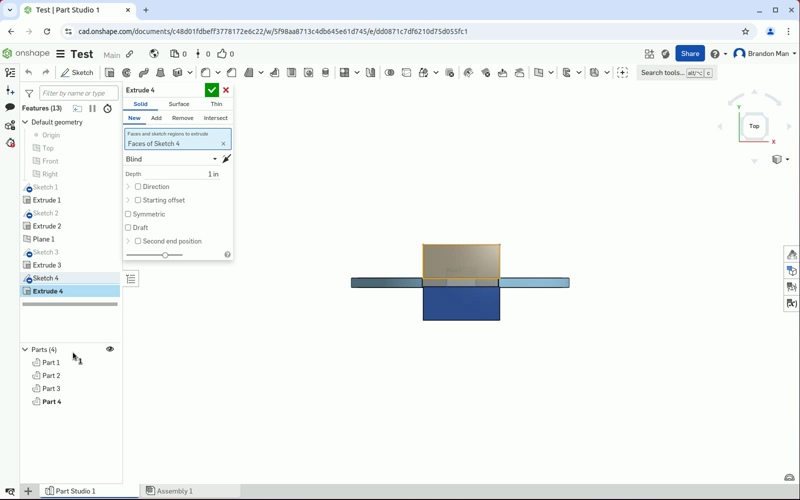
mouse_move(143, 106)
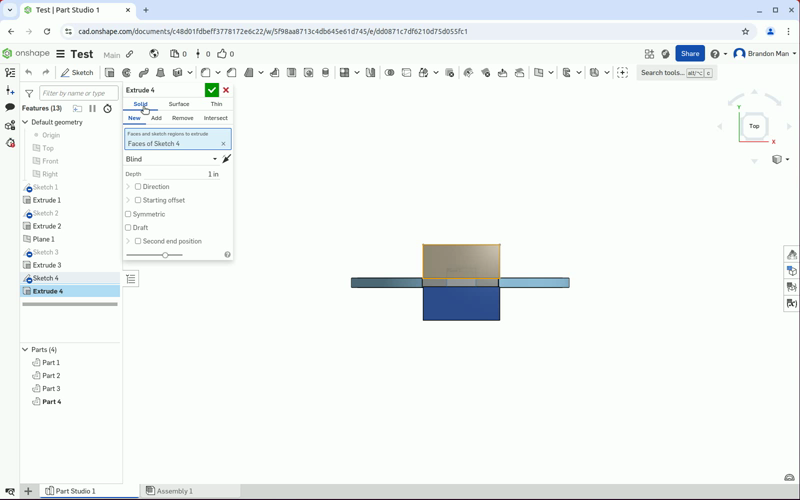
click(143, 106)
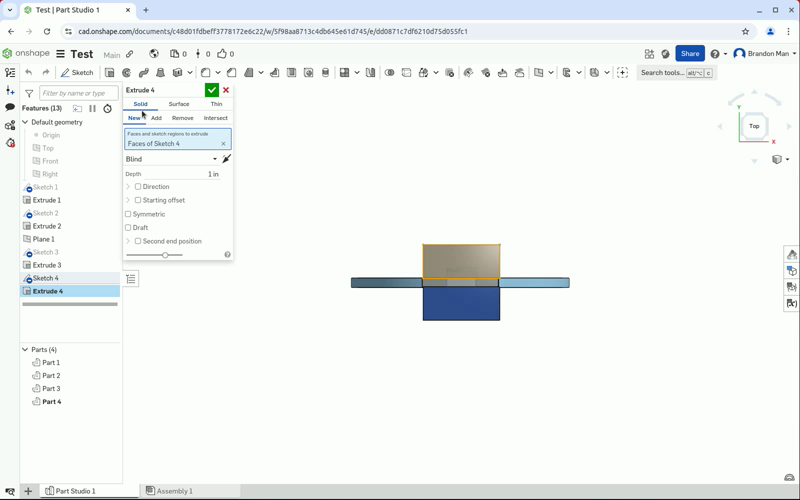
mouse_move(137, 120)
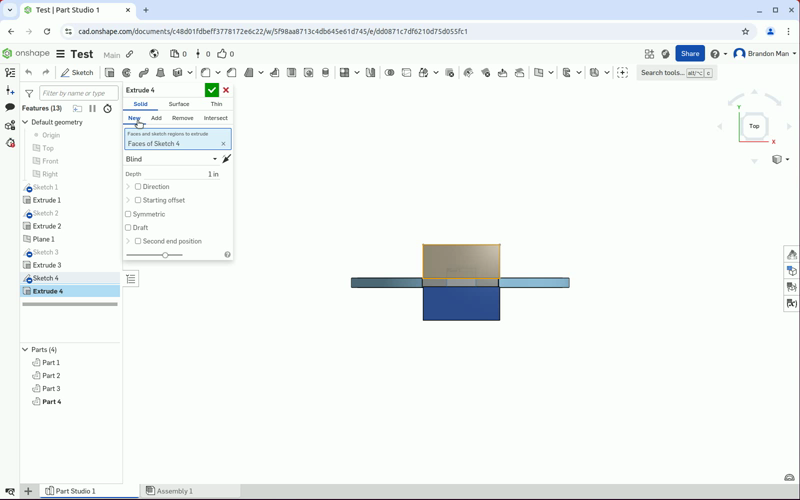
click(137, 120)
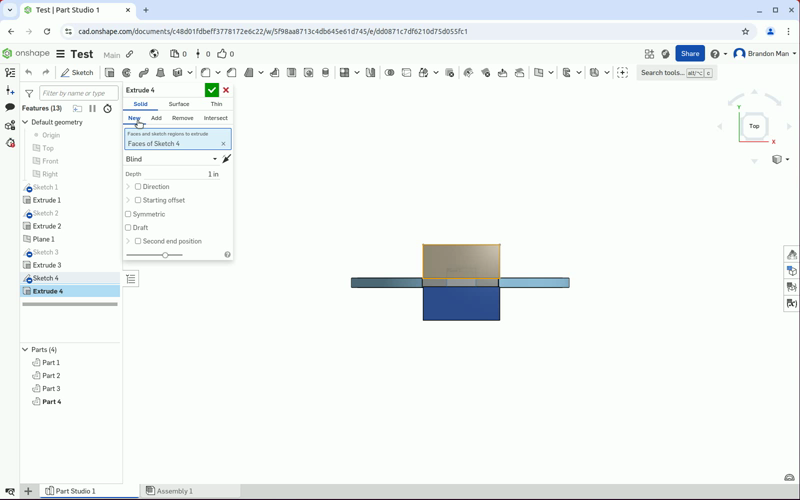
key(tab, 4)
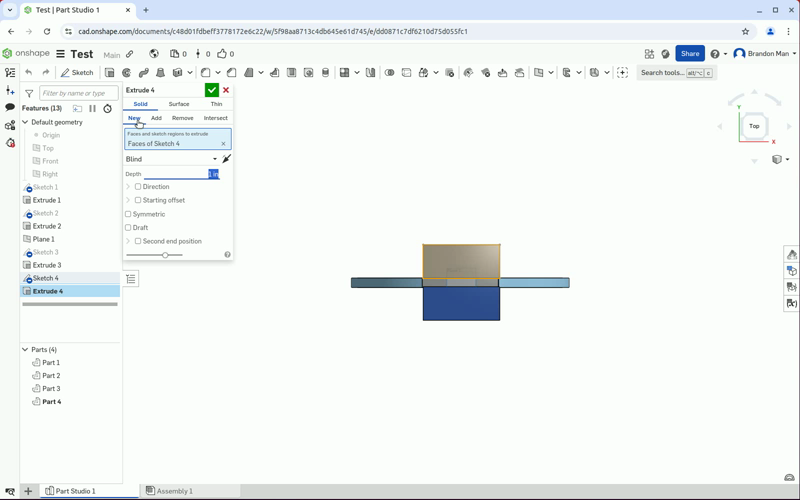
text(1.926)
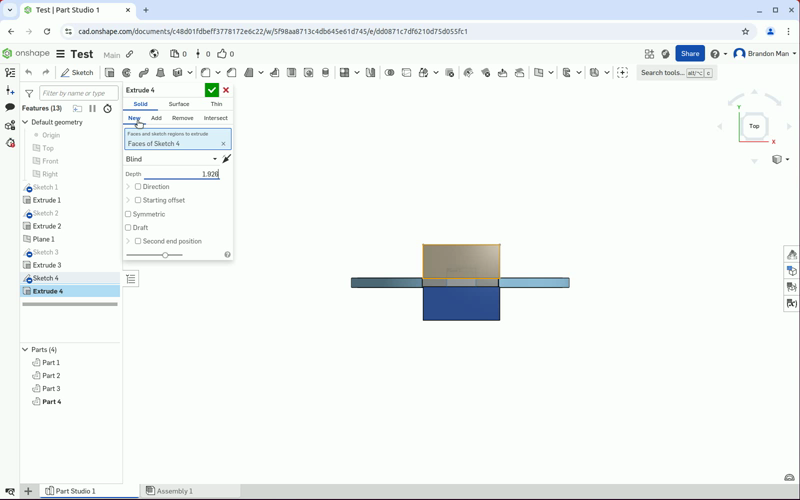
key(enter)
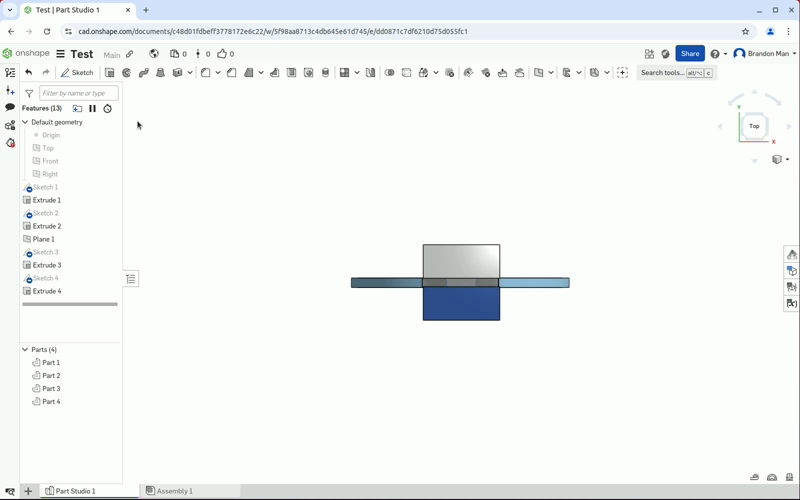
key(shift+h)
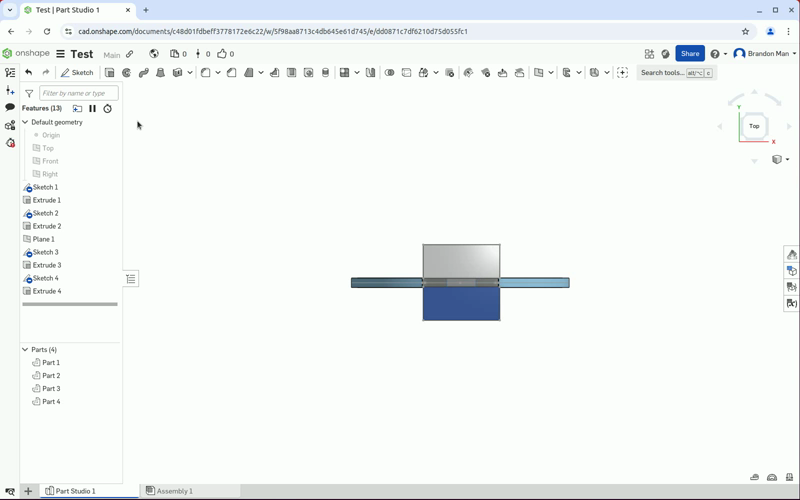
key(shift+h)
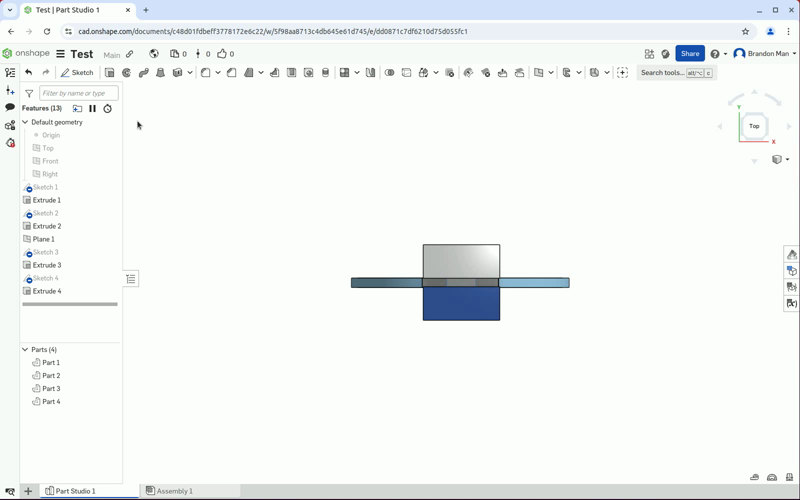
mouse_move(73, 189)
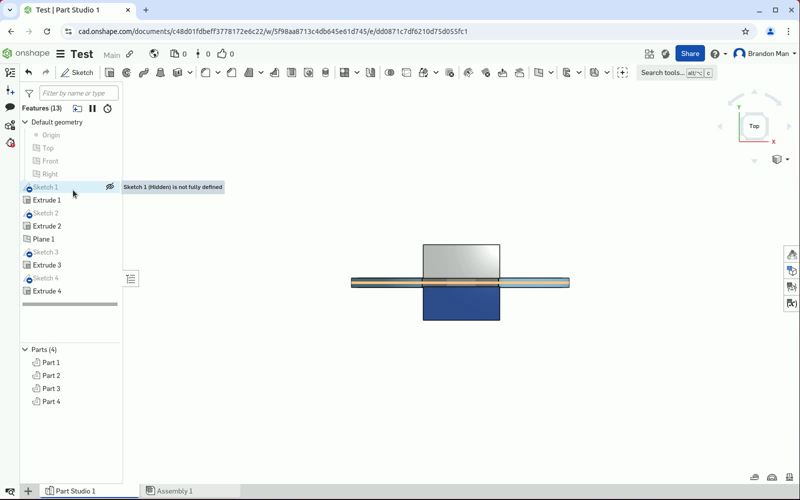
click(73, 189)
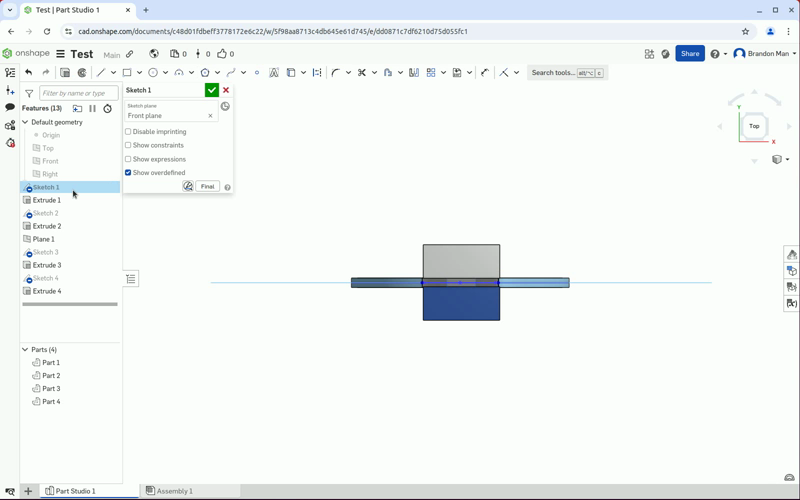
mouse_move(229, 92)
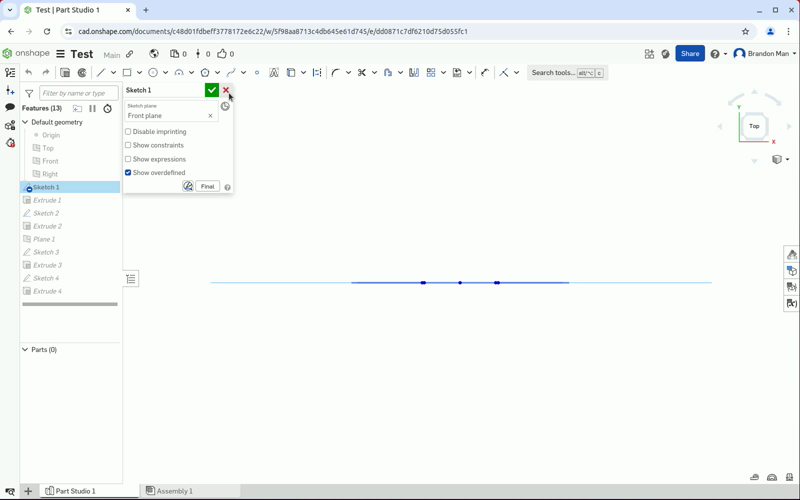
click(229, 92)
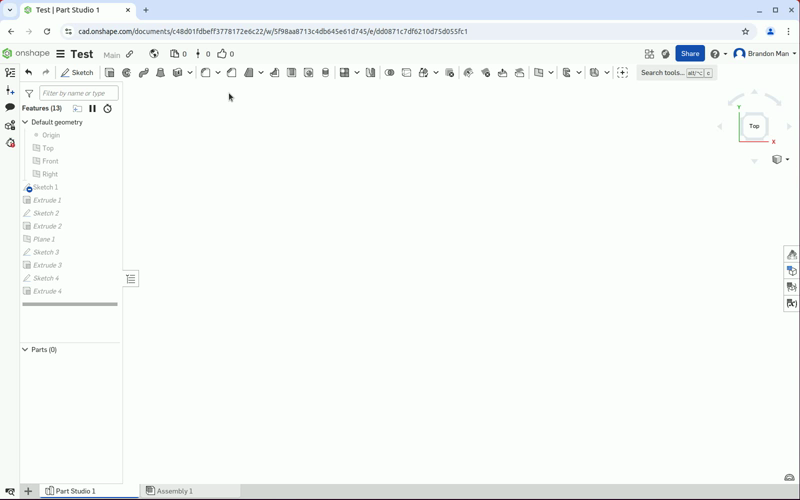
key(shift+s)
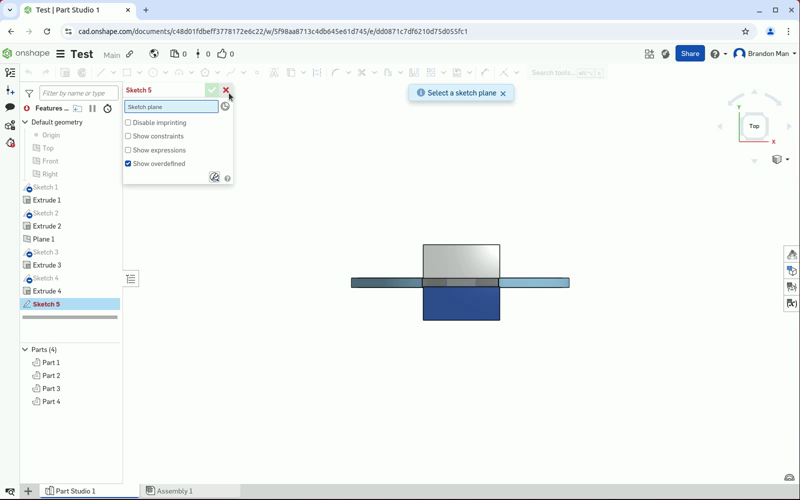
mouse_move(73, 241)
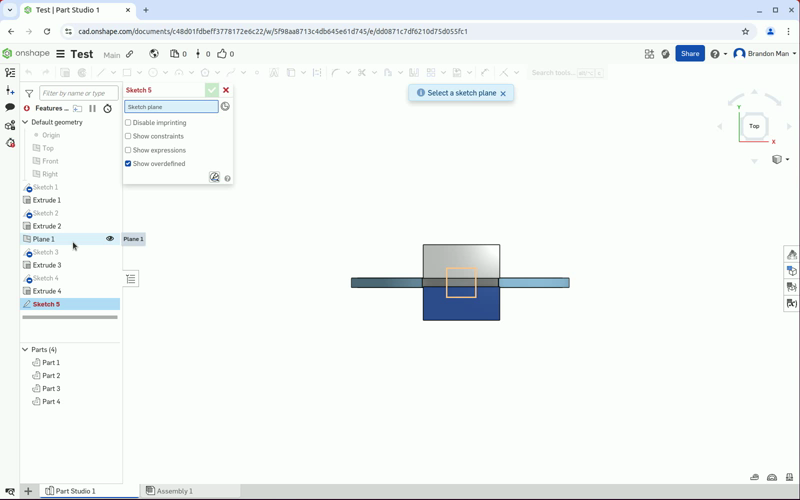
click(73, 241)
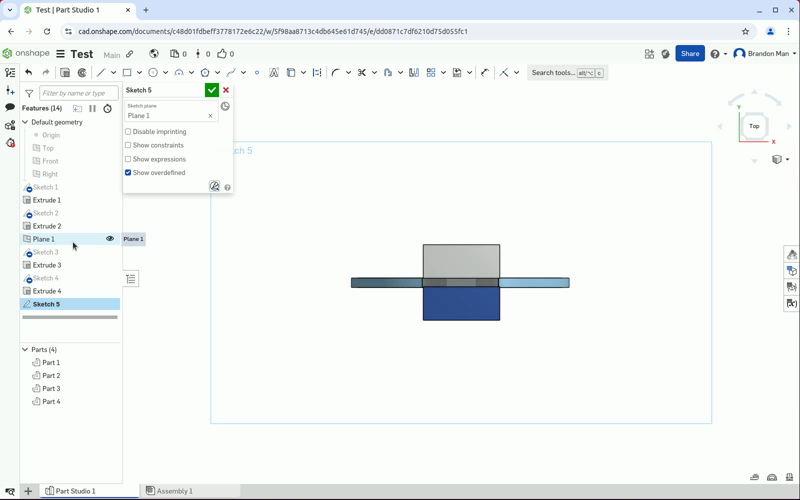
mouse_move(73, 352)
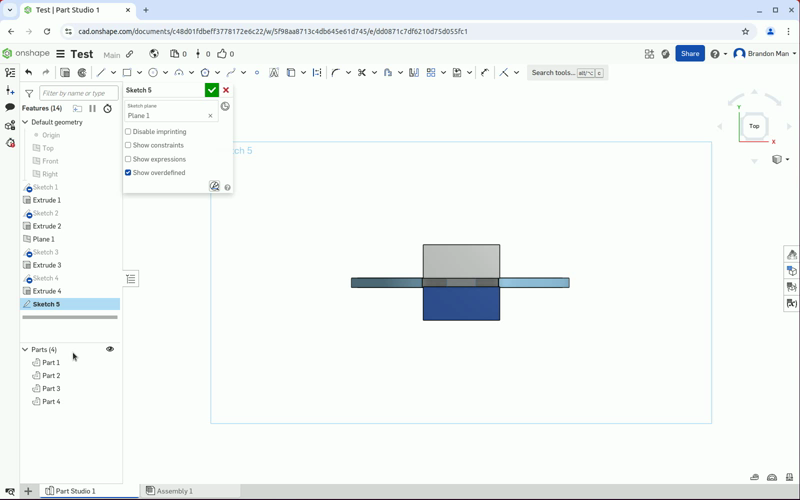
key(y)
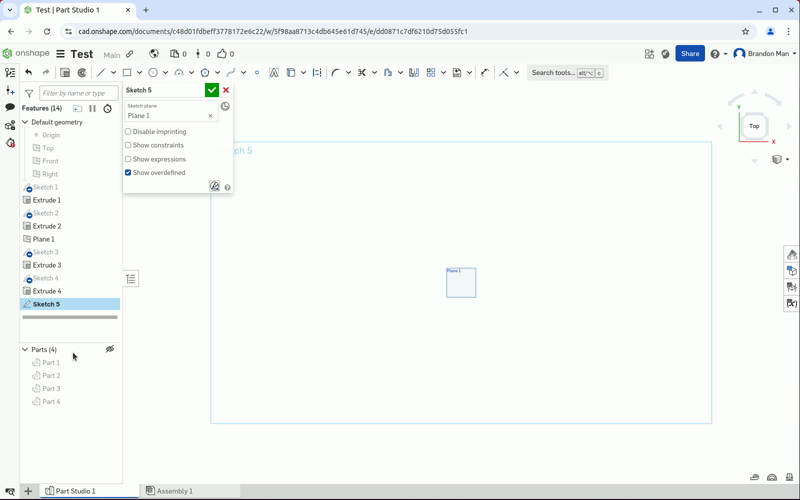
key(l)
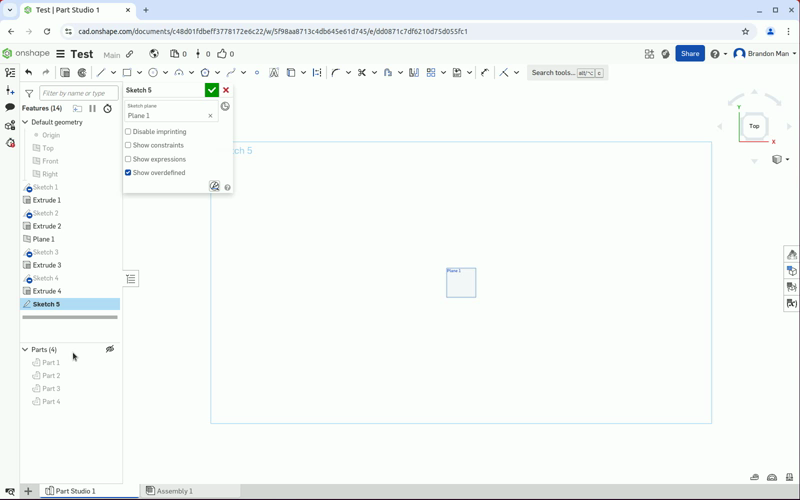
key_down(shift)
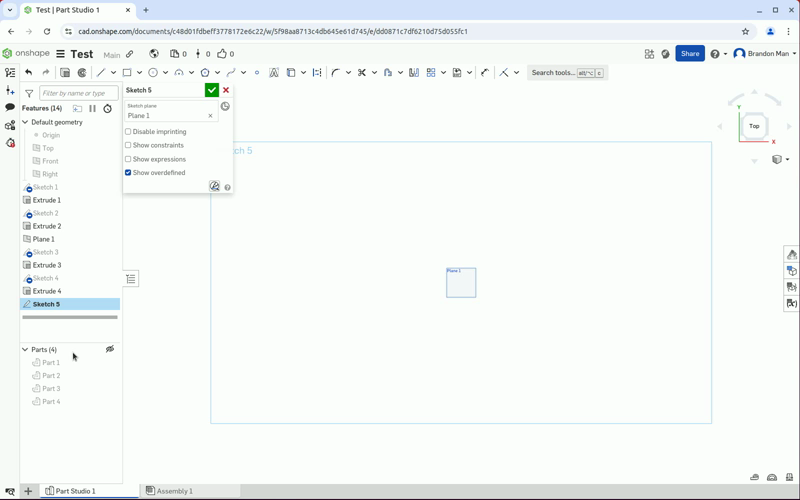
mouse_move(423, 287)
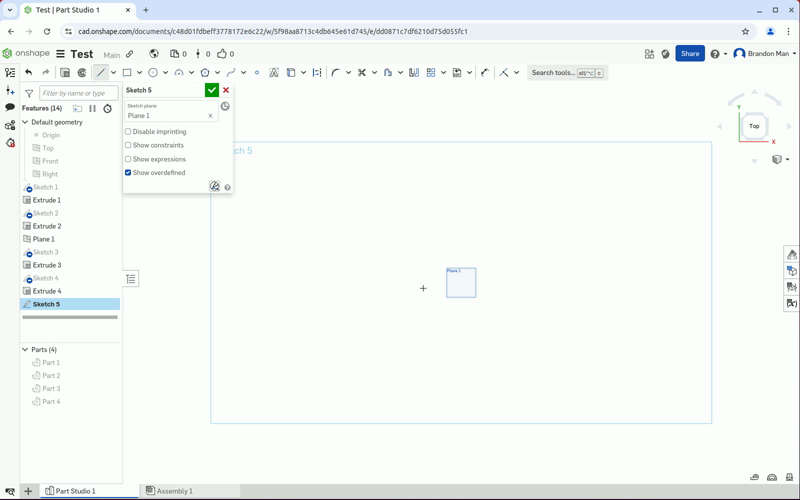
click(423, 287)
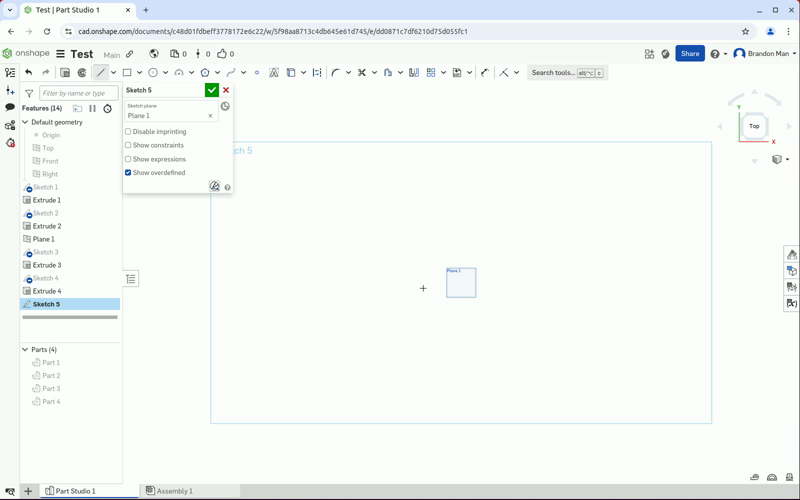
key_up(shift)
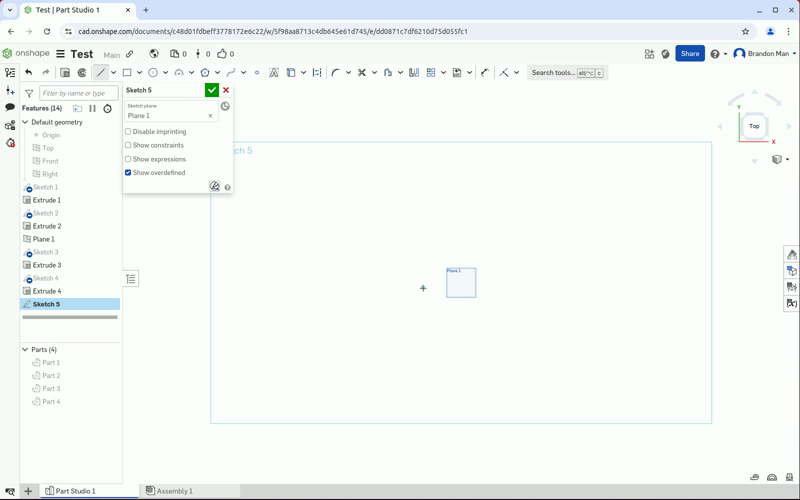
key_down(shift)
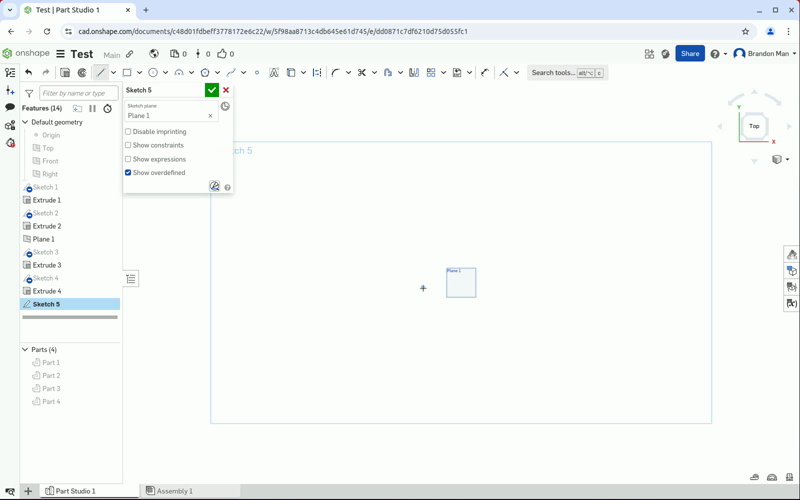
mouse_move(499, 287)
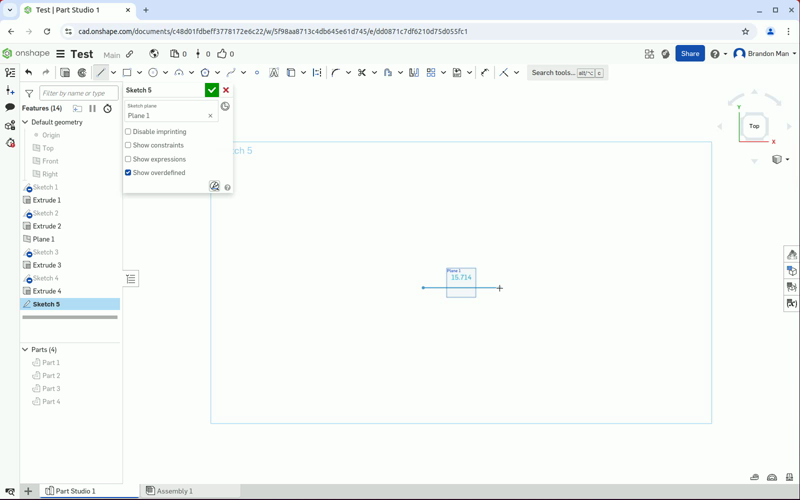
click(499, 287)
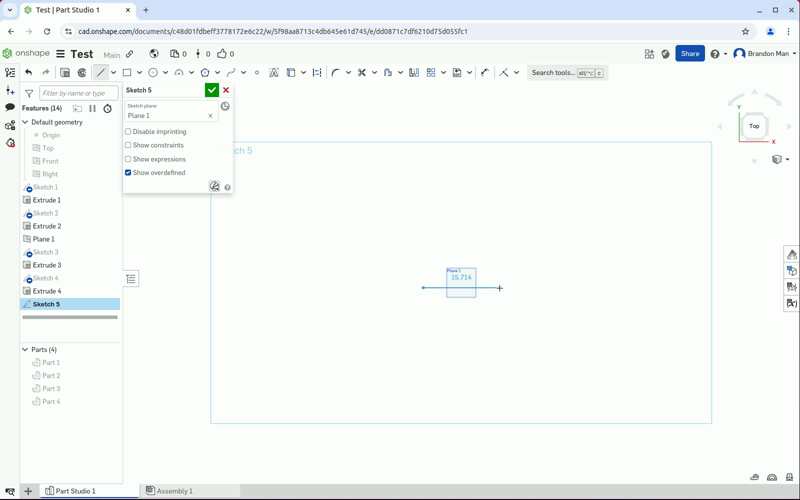
key_up(shift)
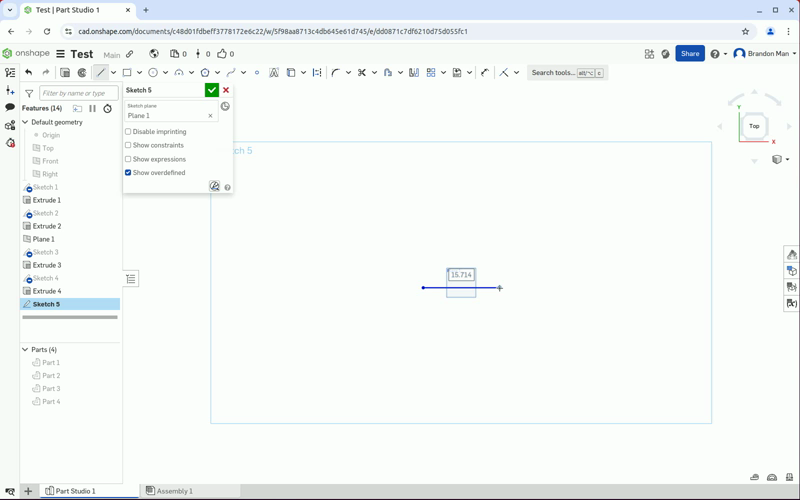
key_down(shift)
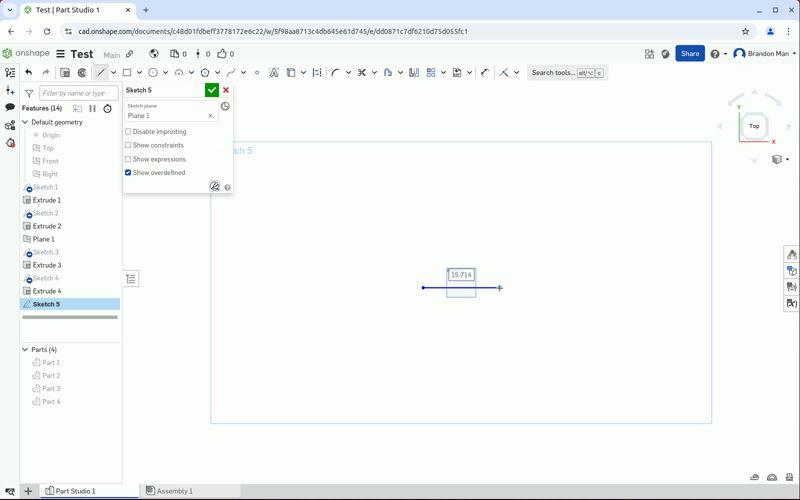
mouse_move(529, 287)
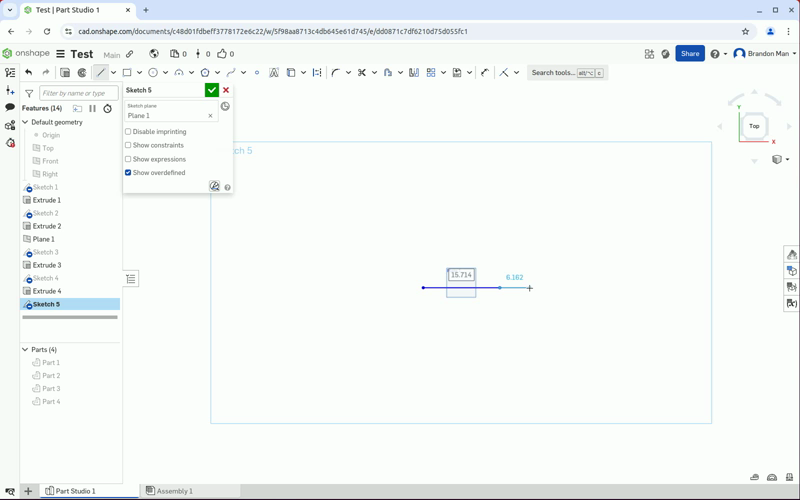
mouse_move(499, 278)
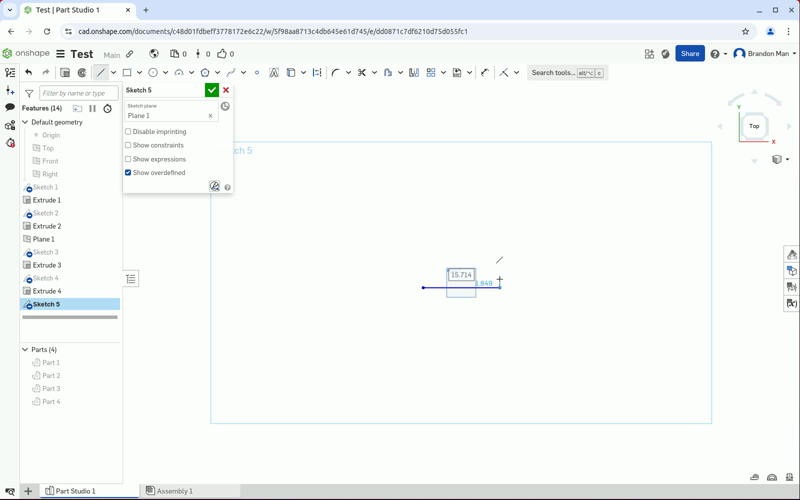
click(499, 278)
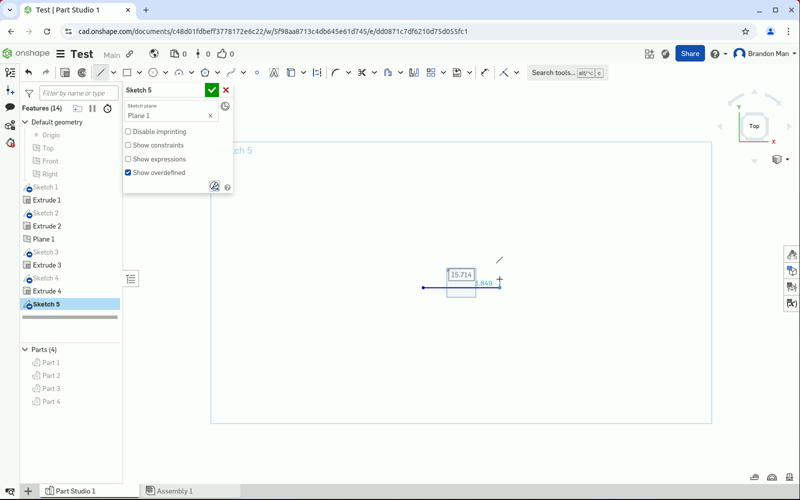
key_up(shift)
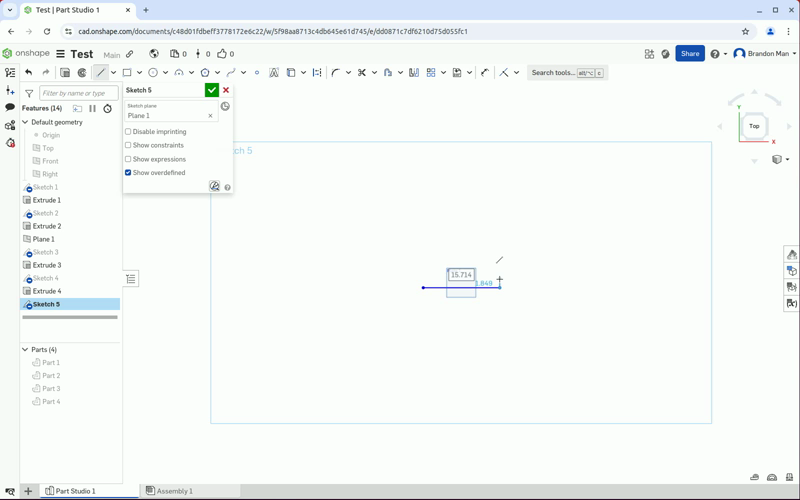
key_down(shift)
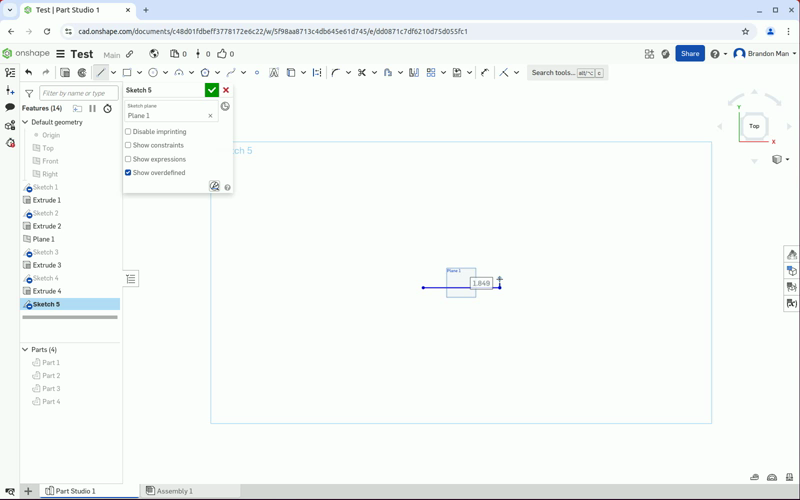
mouse_move(423, 278)
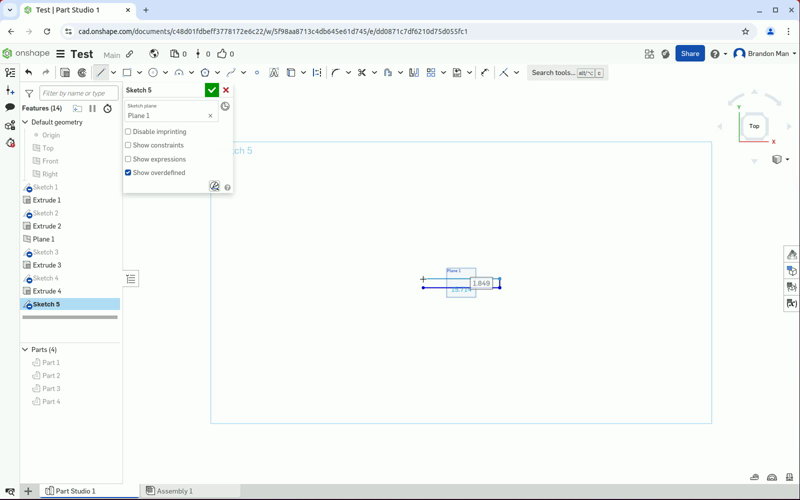
click(423, 278)
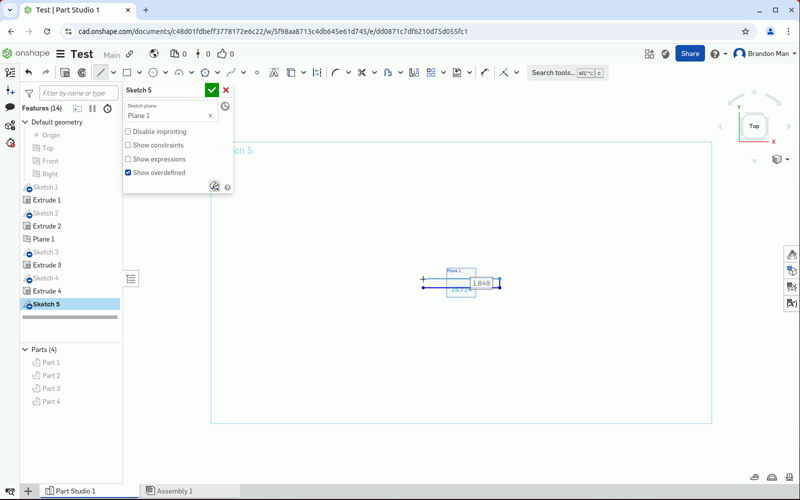
key_up(shift)
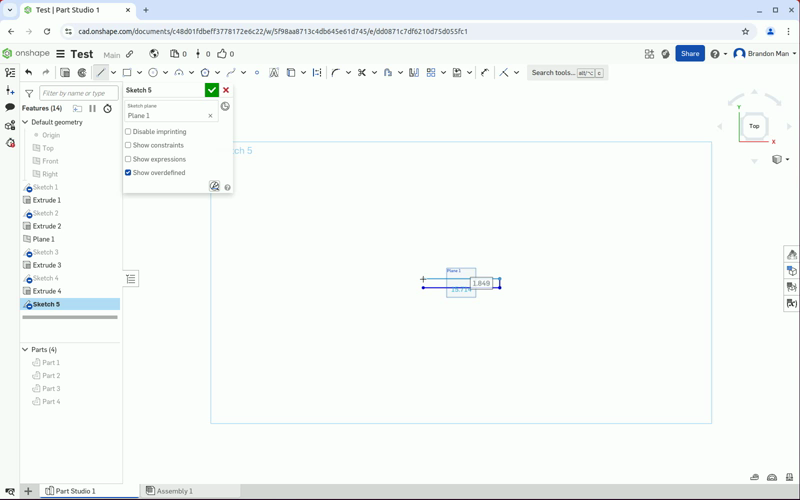
mouse_move(453, 278)
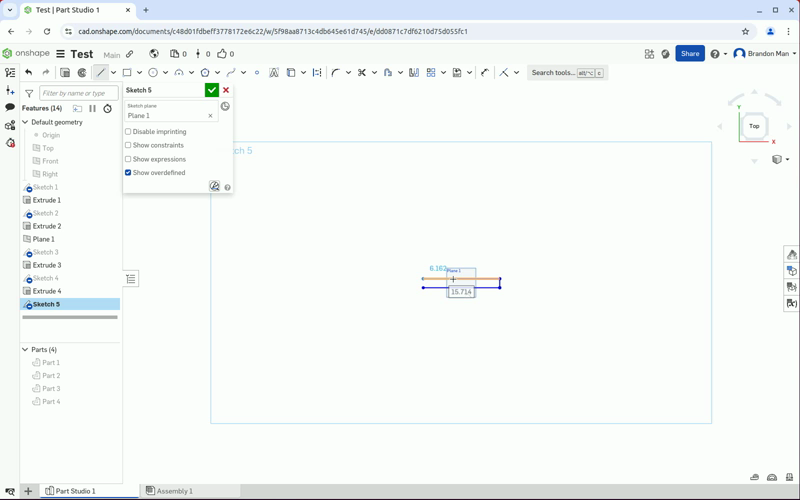
key_down(shift)
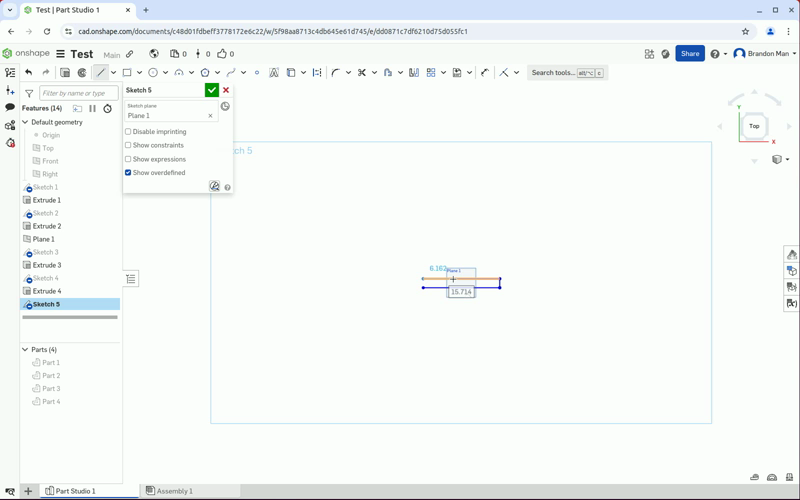
mouse_move(423, 287)
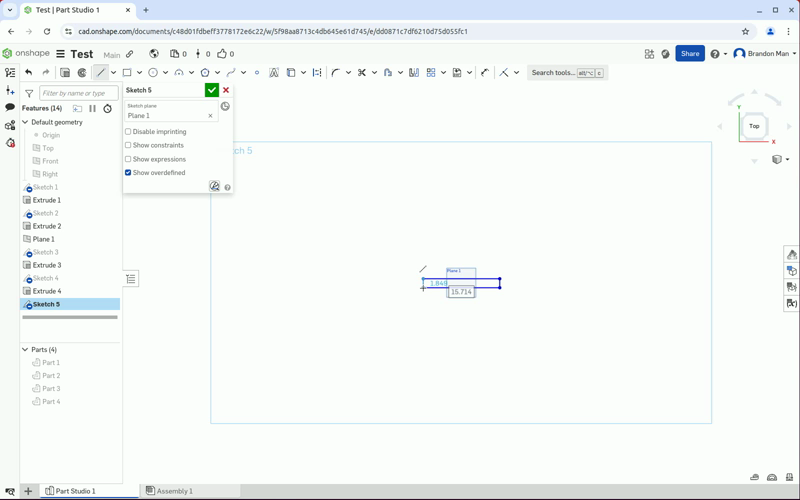
key_up(shift)
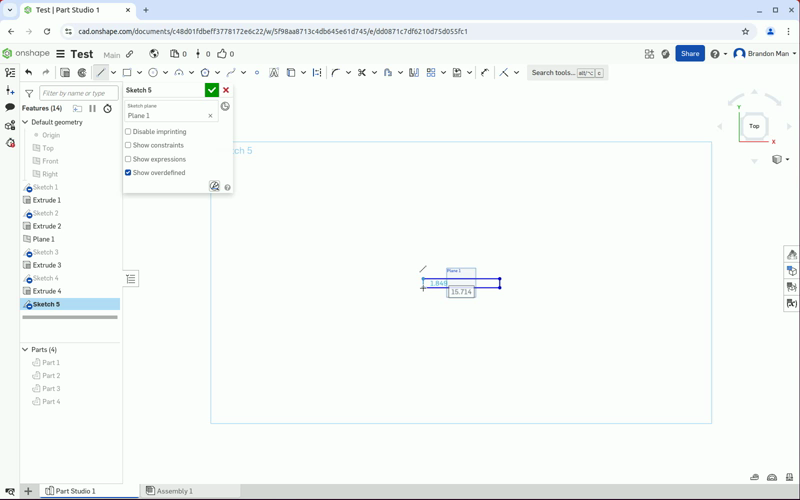
click(423, 287)
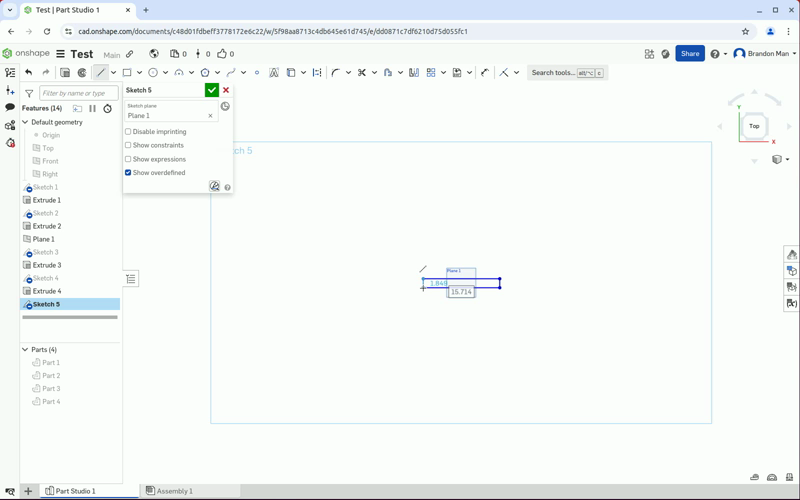
key(esc)
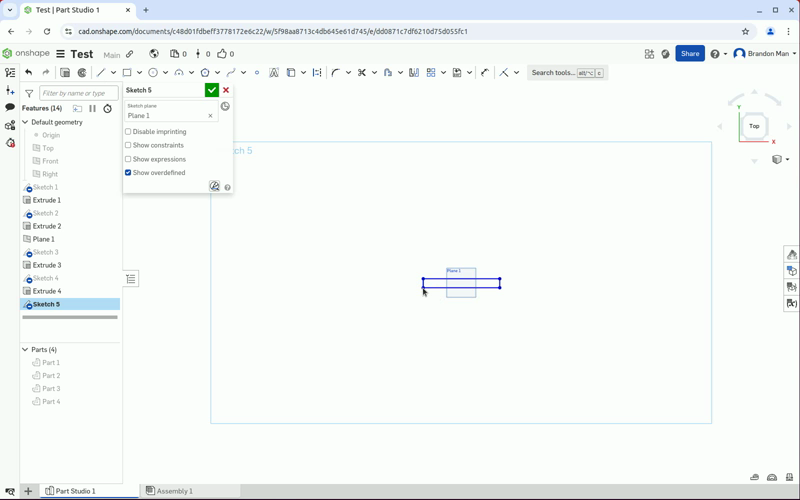
mouse_move(484, 279)
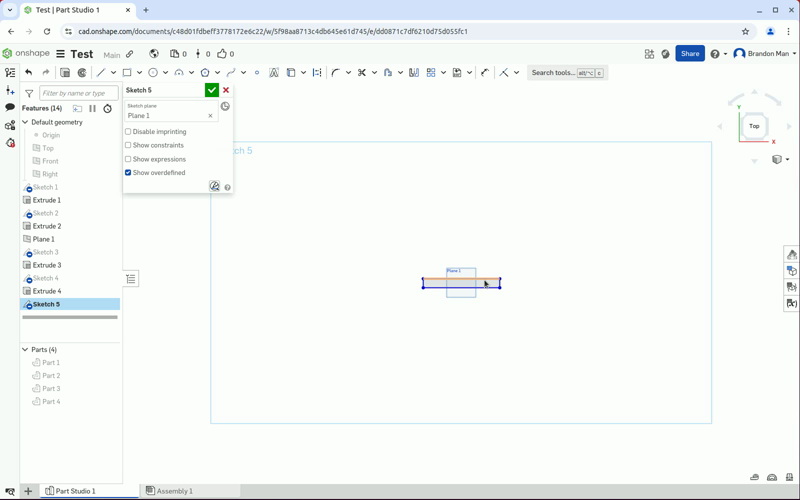
scroll(6)
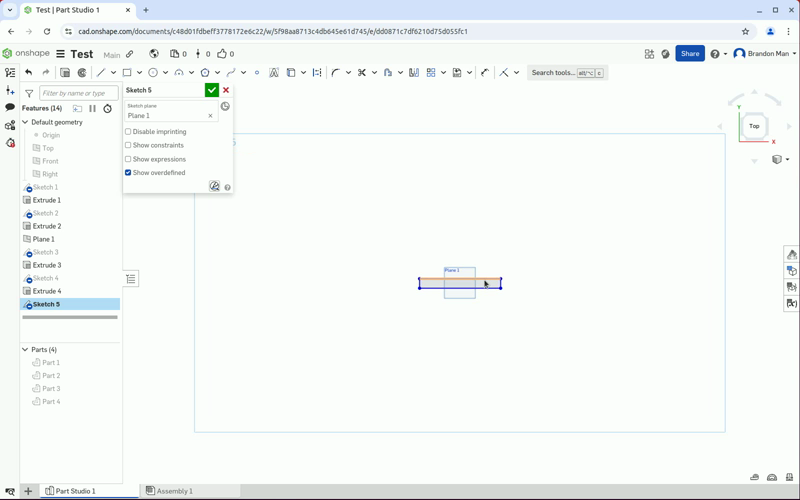
scroll(6)
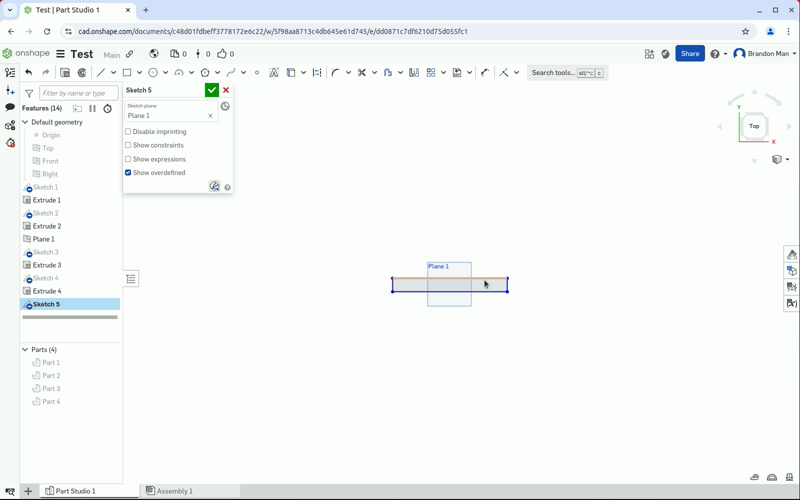
scroll(6)
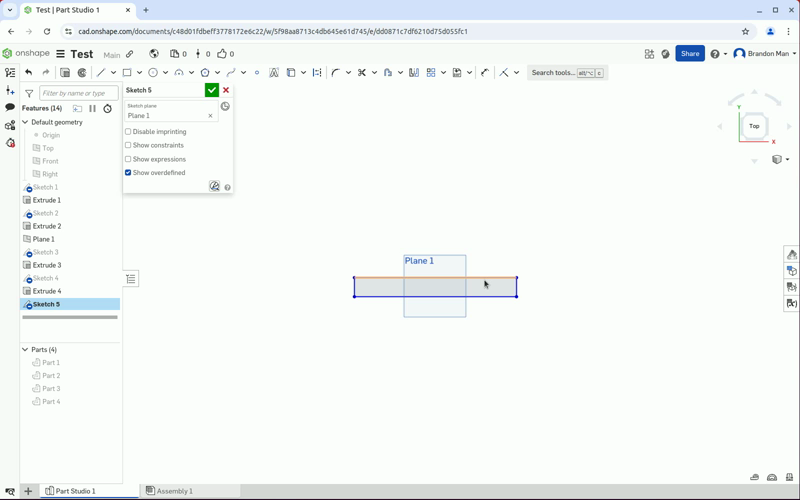
scroll(6)
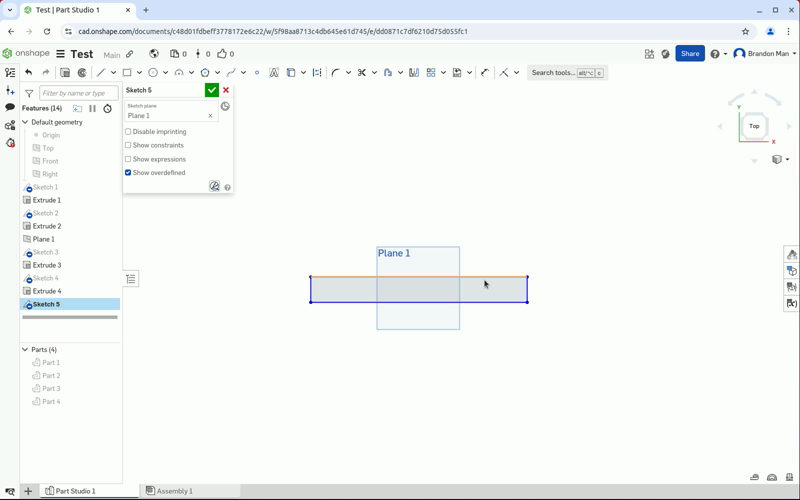
scroll(6)
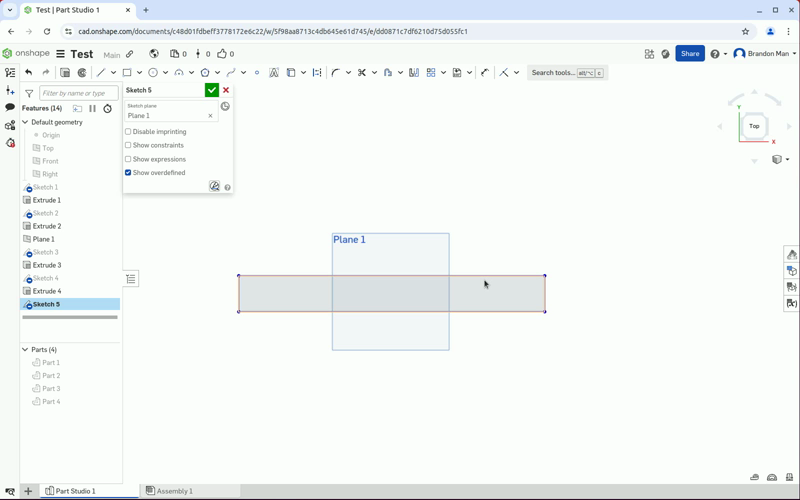
scroll(6)
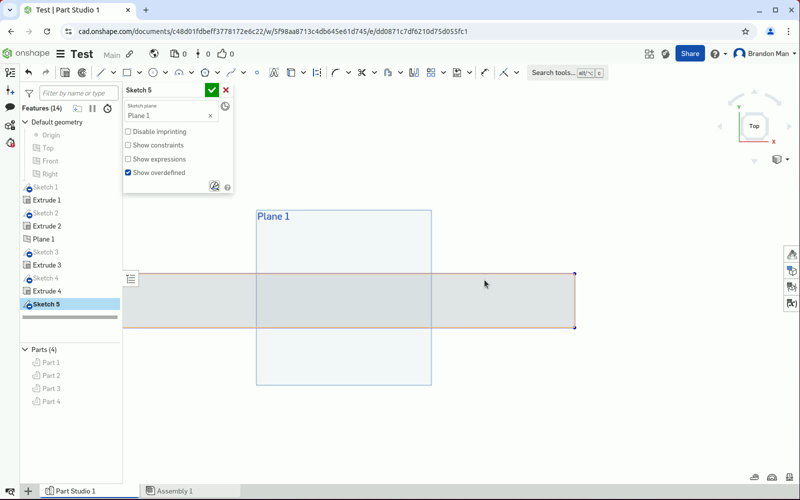
scroll(6)
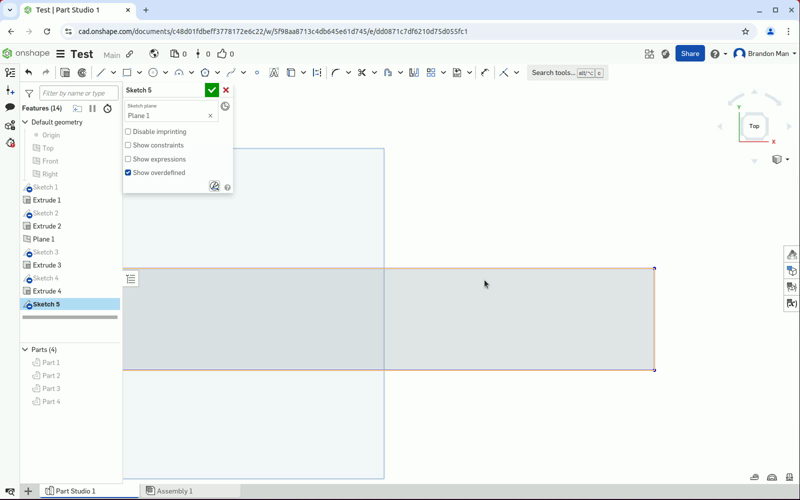
click(484, 279)
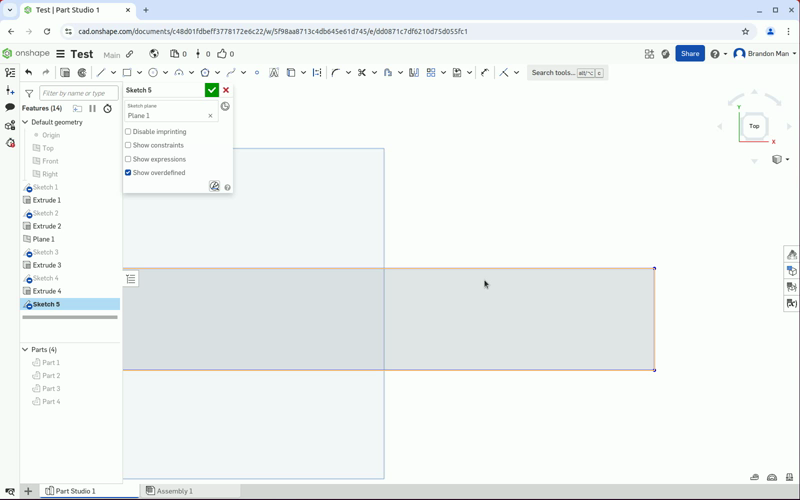
scroll(-6)
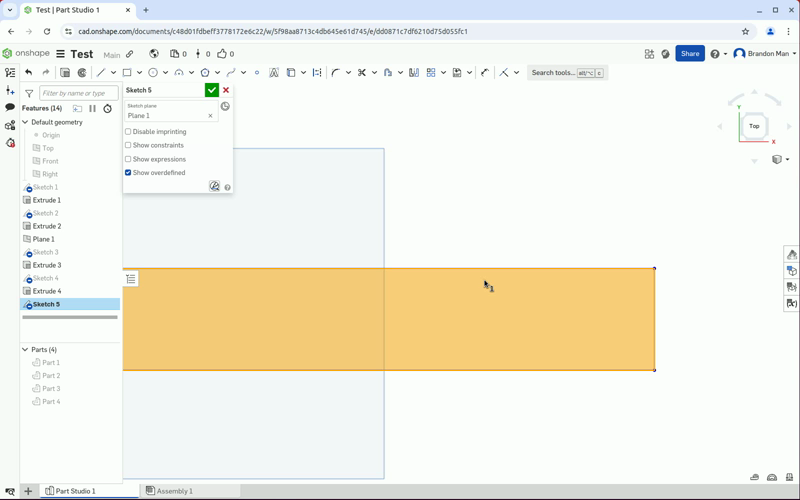
scroll(-6)
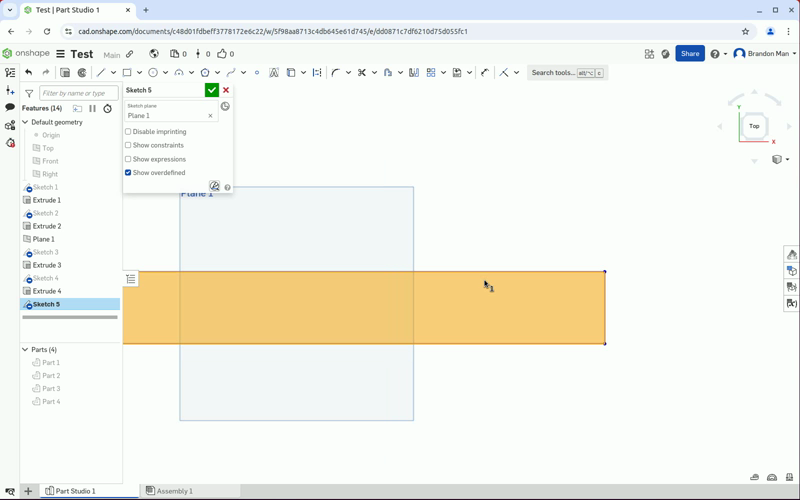
scroll(-6)
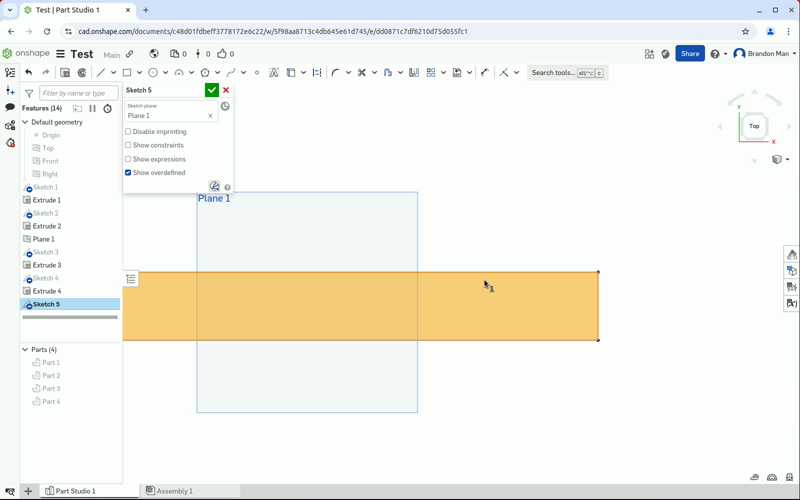
scroll(-6)
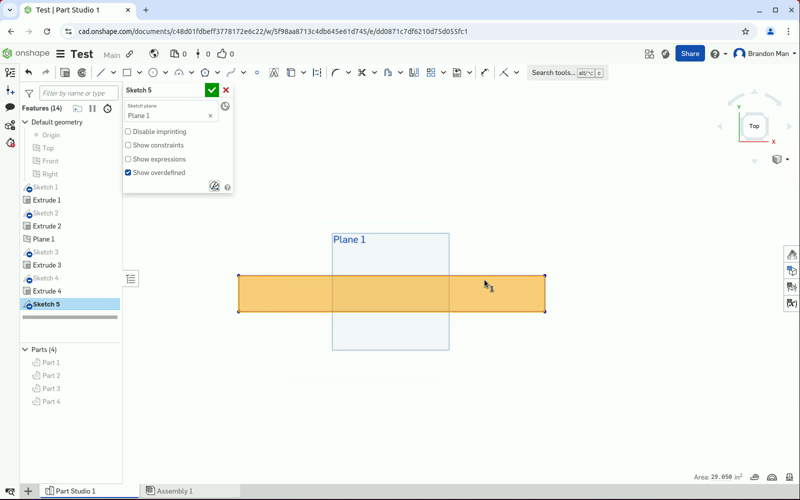
scroll(-6)
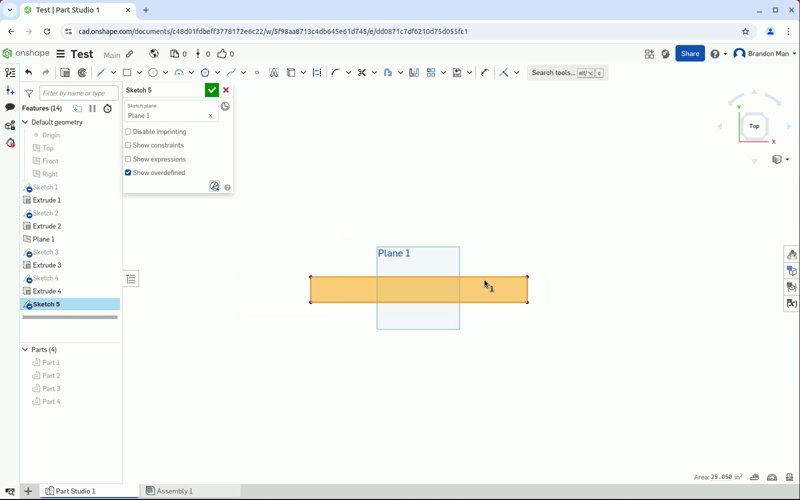
scroll(-6)
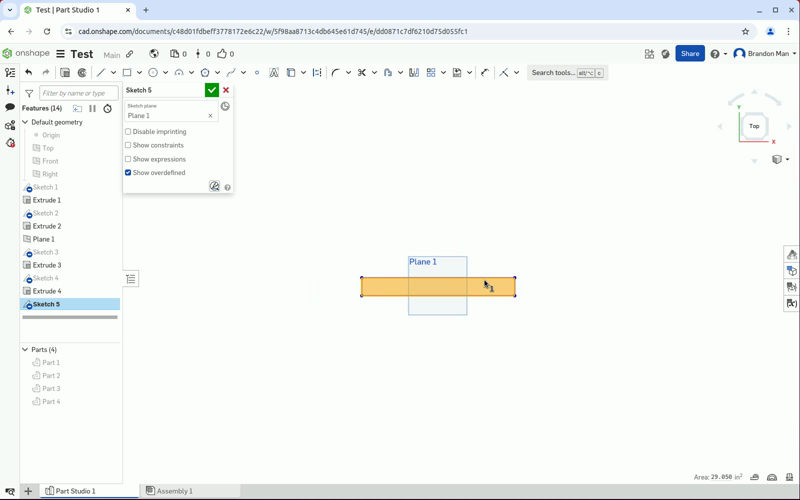
scroll(-6)
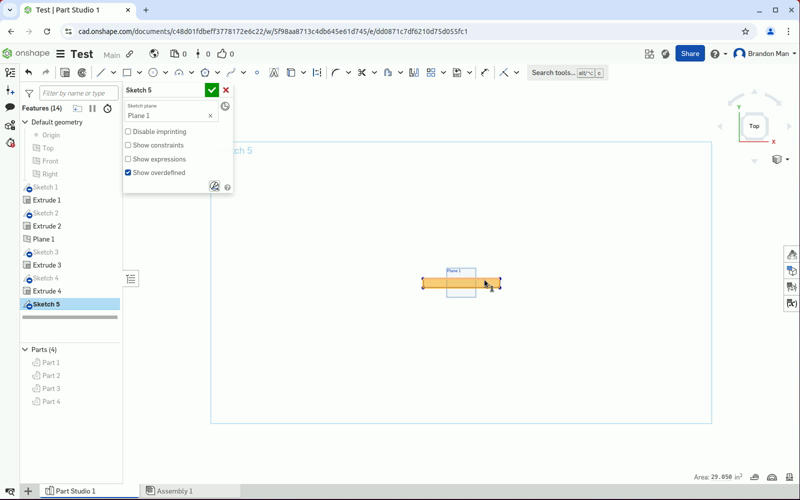
mouse_move(73, 352)
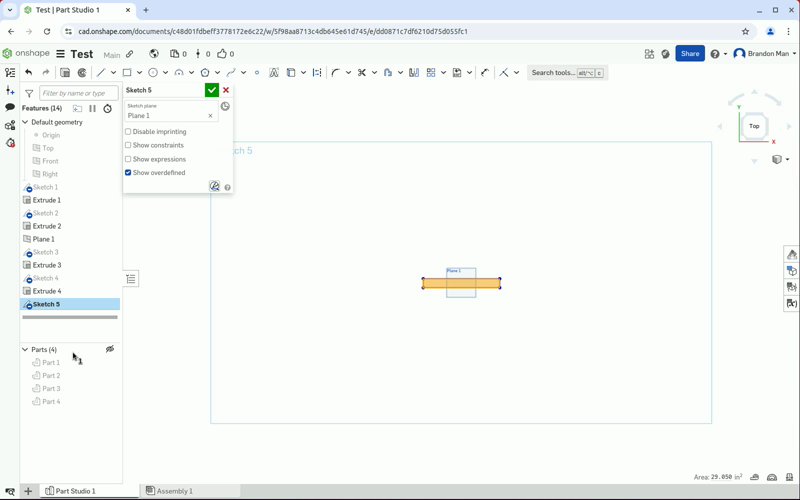
key(shift+y)
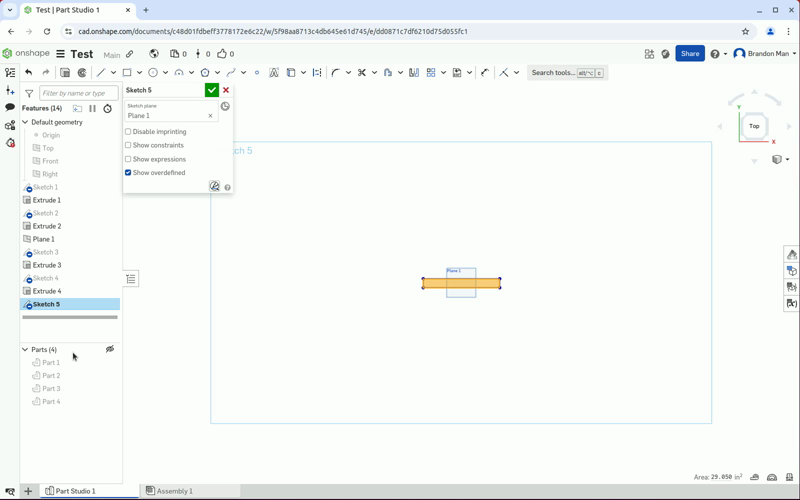
key(shift+e)
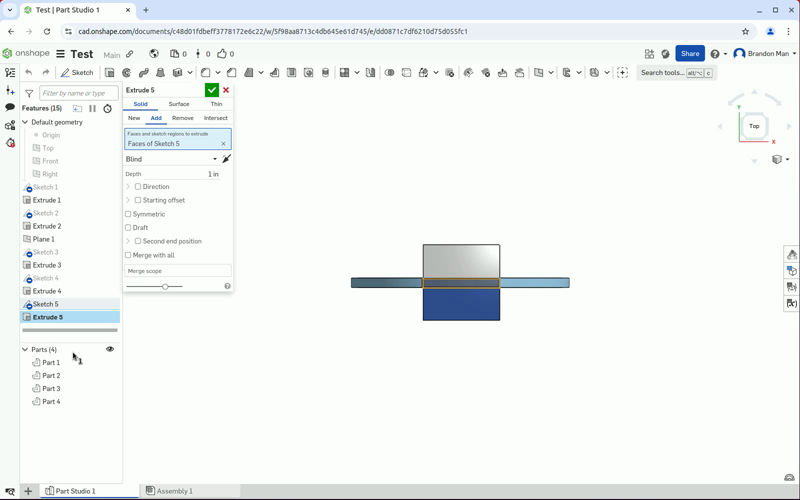
mouse_move(143, 106)
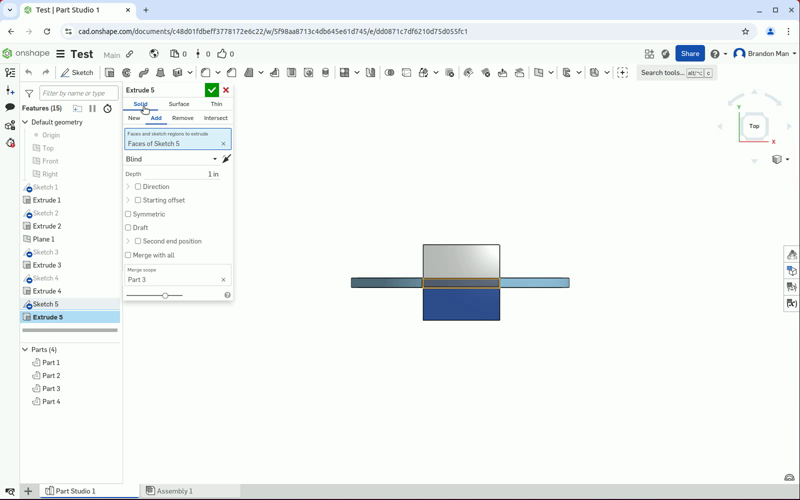
click(143, 106)
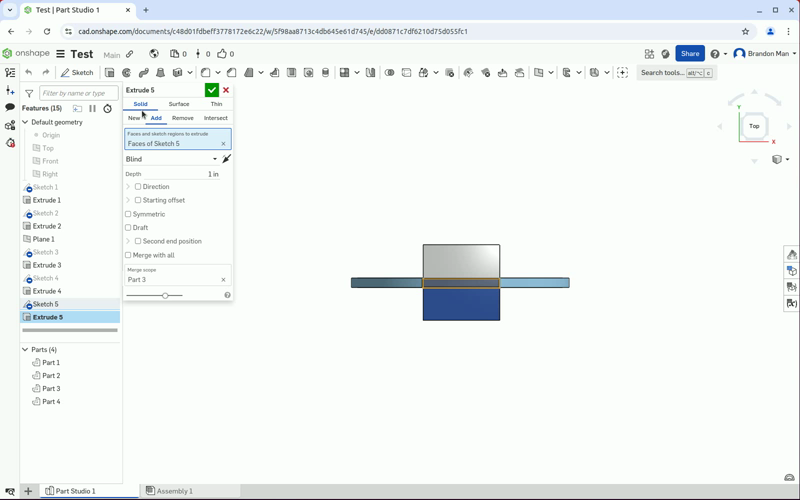
mouse_move(137, 120)
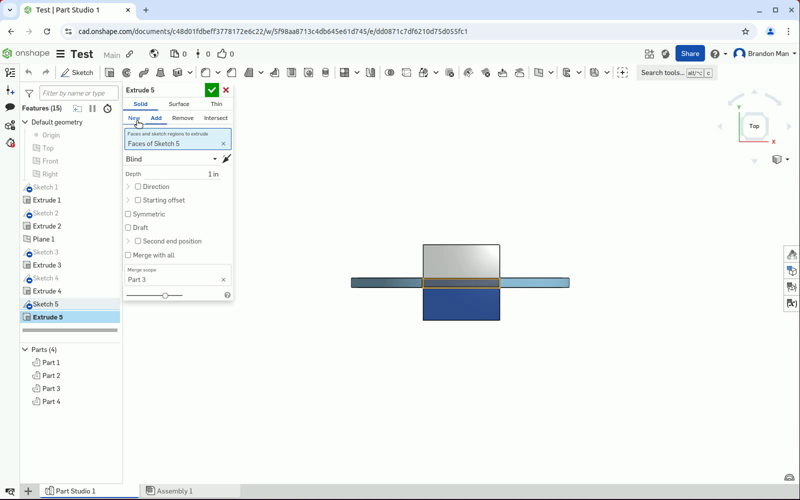
click(137, 120)
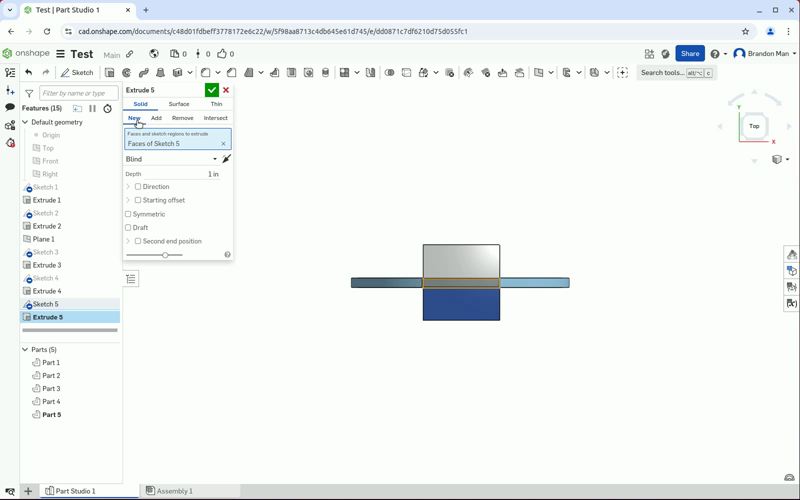
key(tab, 4)
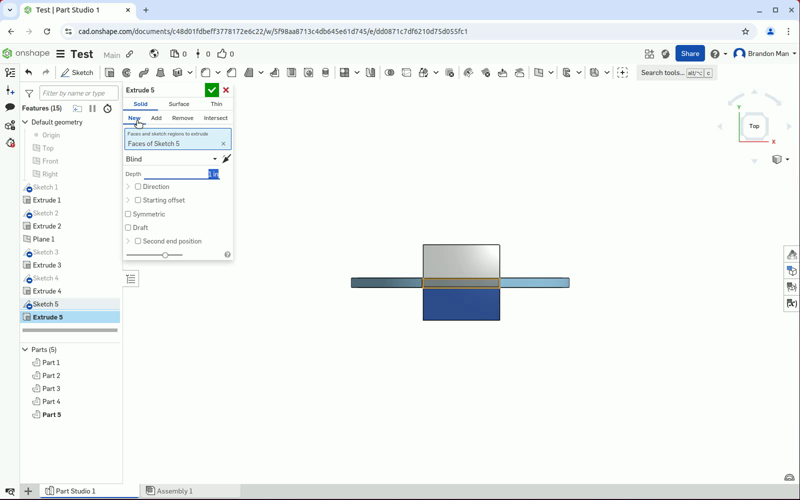
text(1.926)
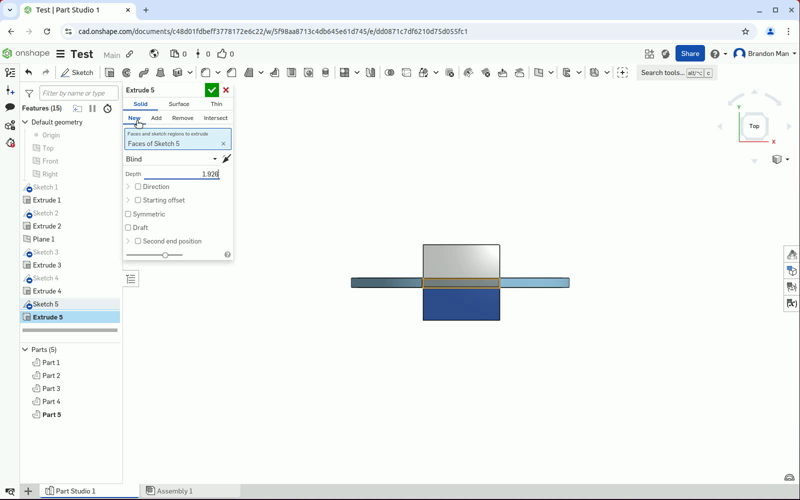
key(enter)
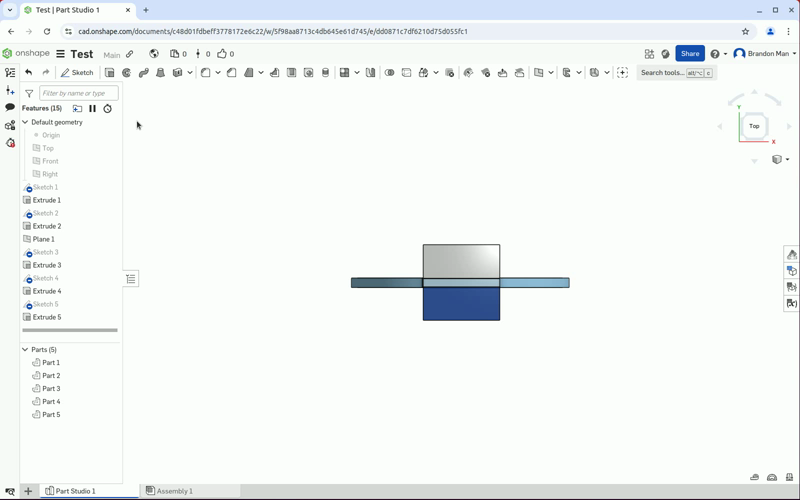
key(shift+h)
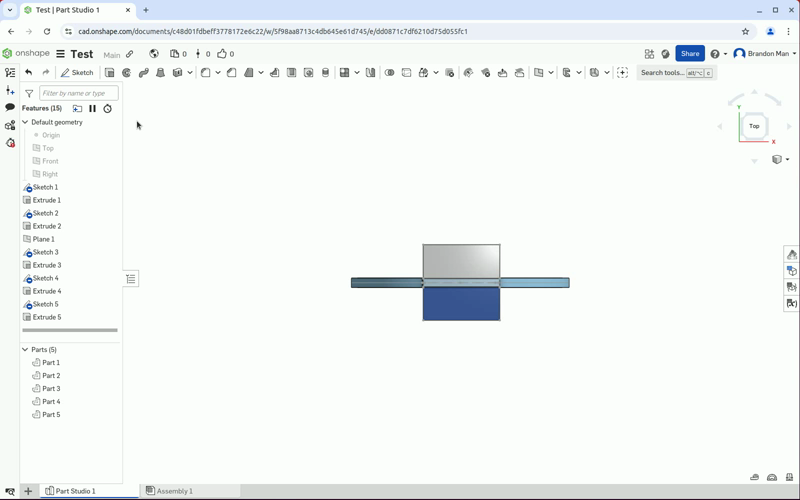
key(shift+h)
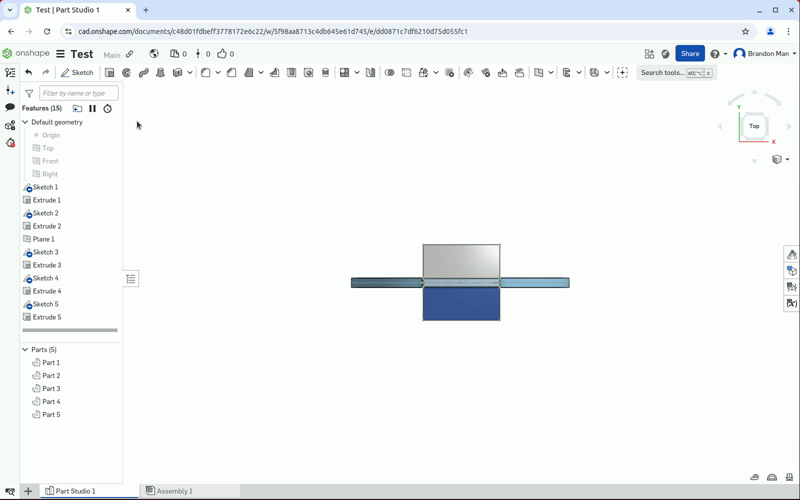
key(shift+7)
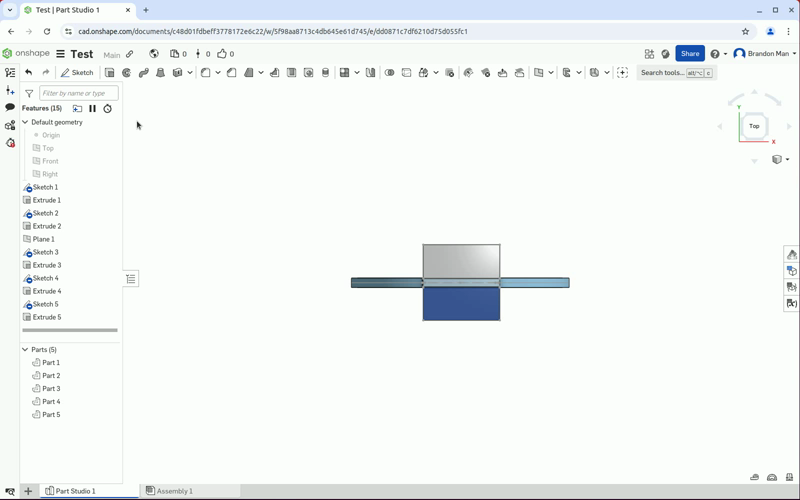
key(up, 3)
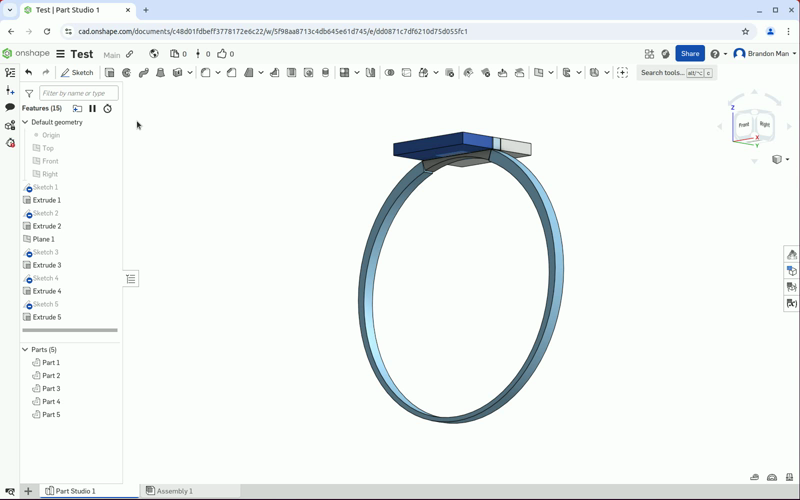
key(left, 3)
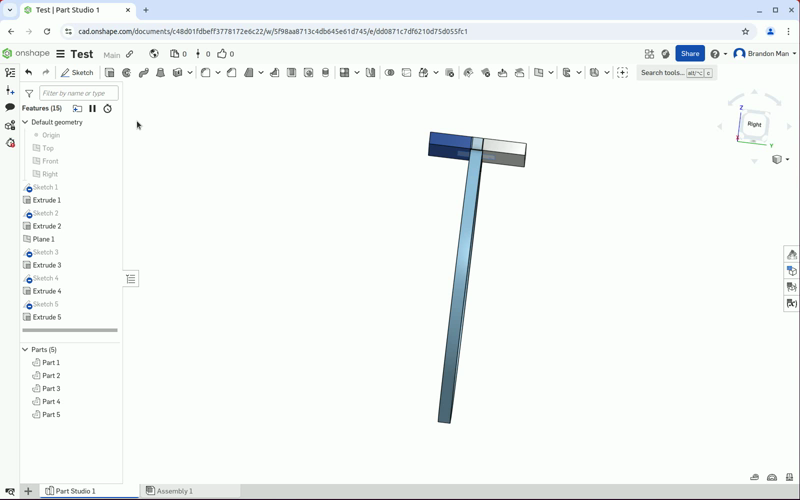
key(right, 3)
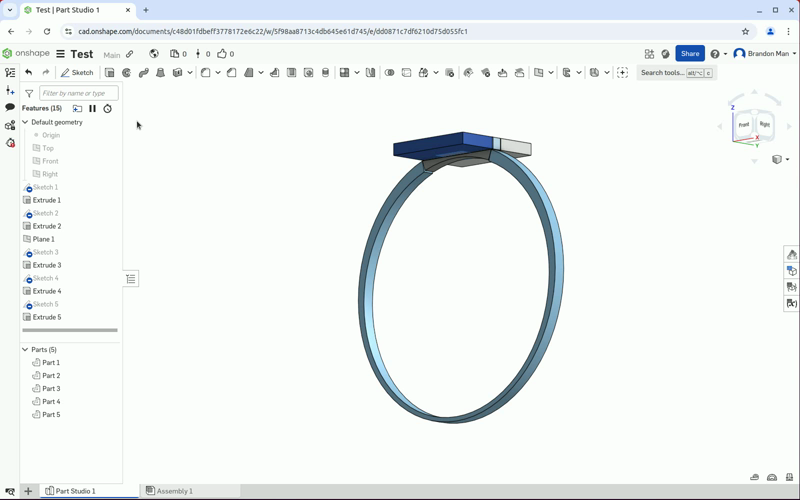
key(down, 3)
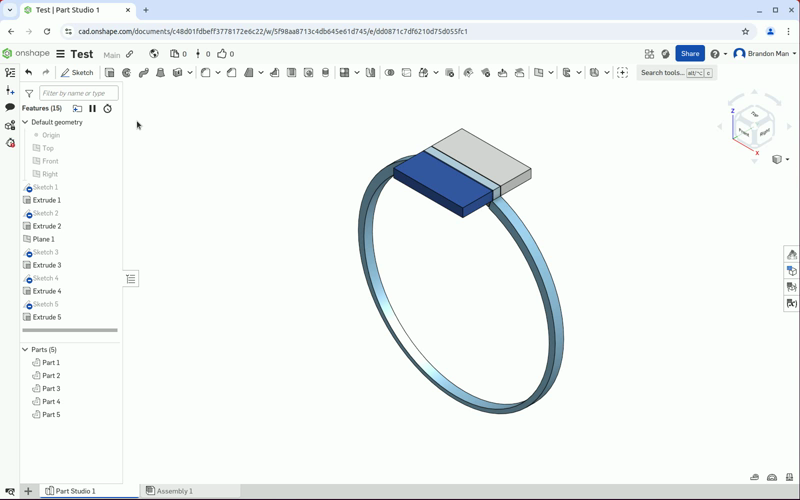
mouse_move(73, 189)
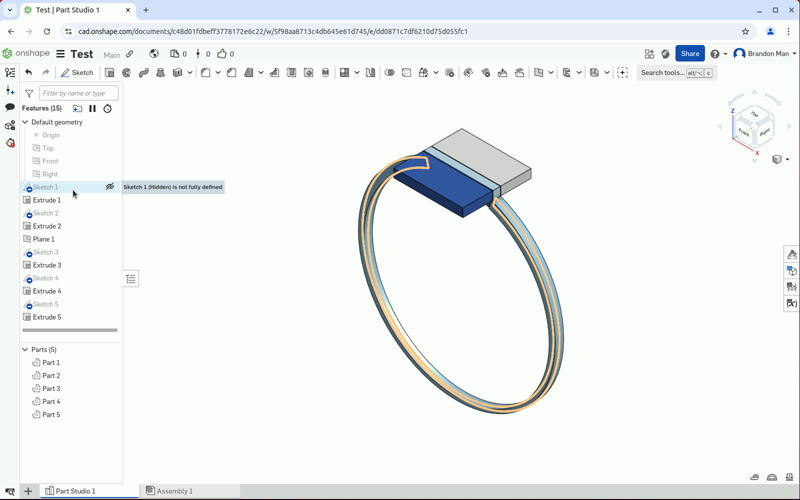
click(73, 189)